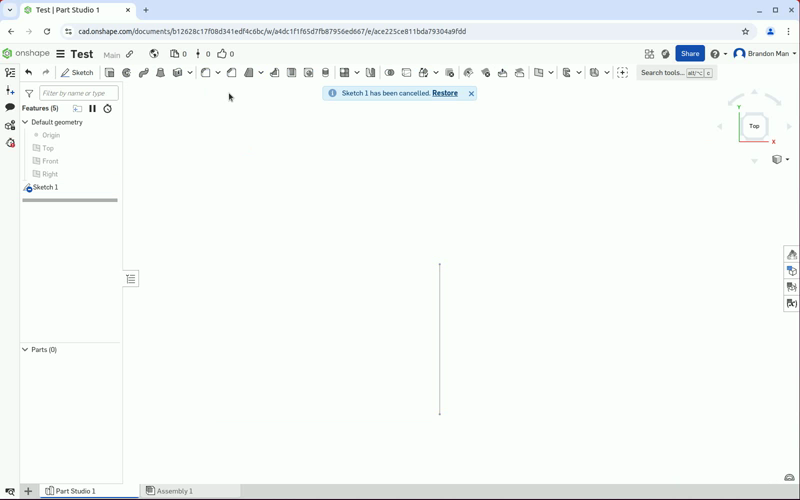
key(shift+h)
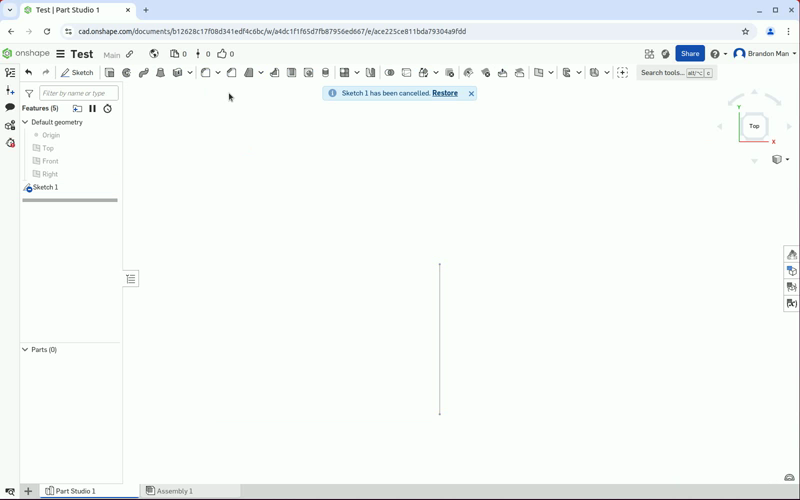
key(shift+s)
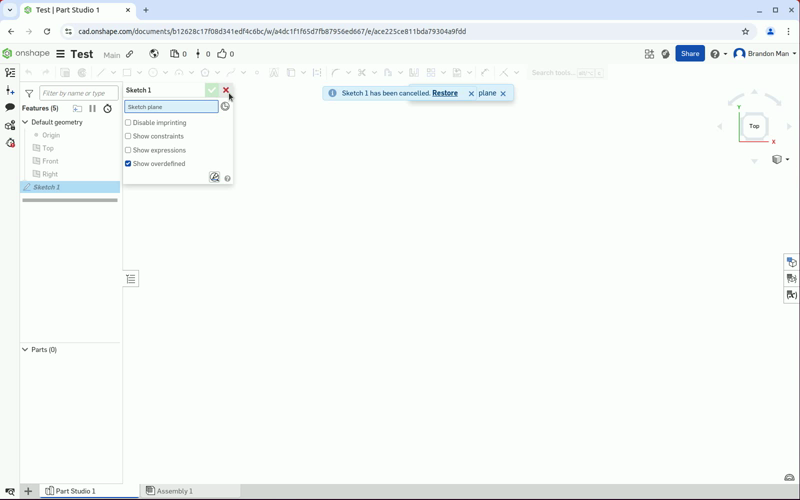
mouse_move(73, 150)
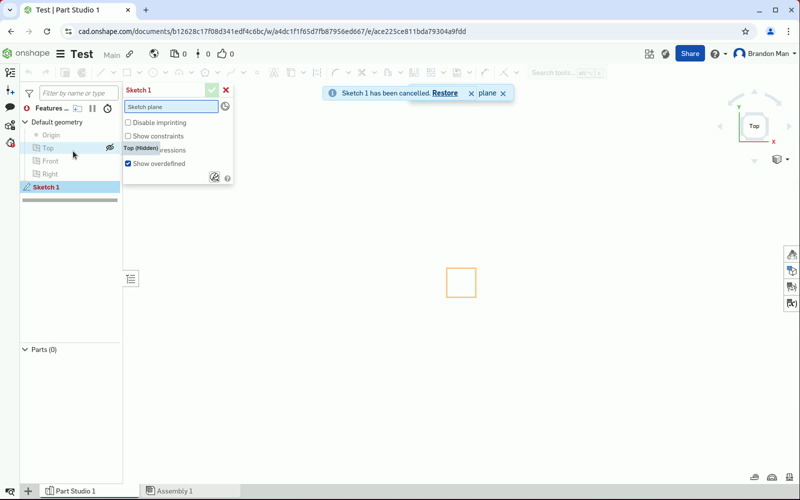
click(73, 150)
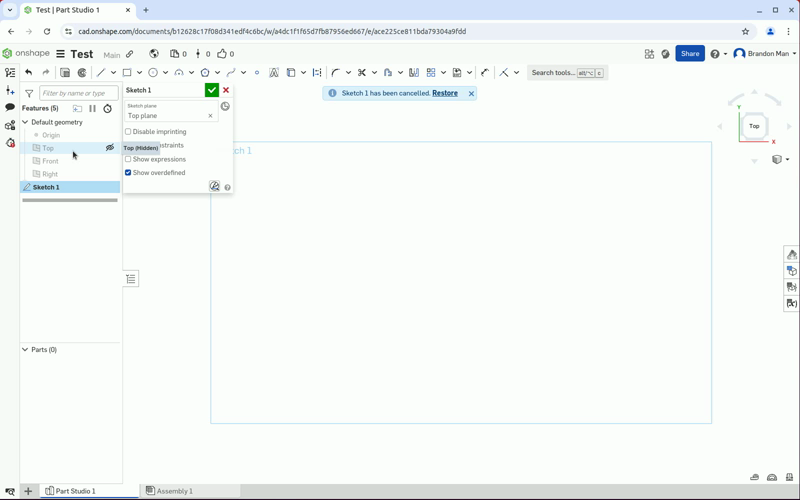
mouse_move(73, 352)
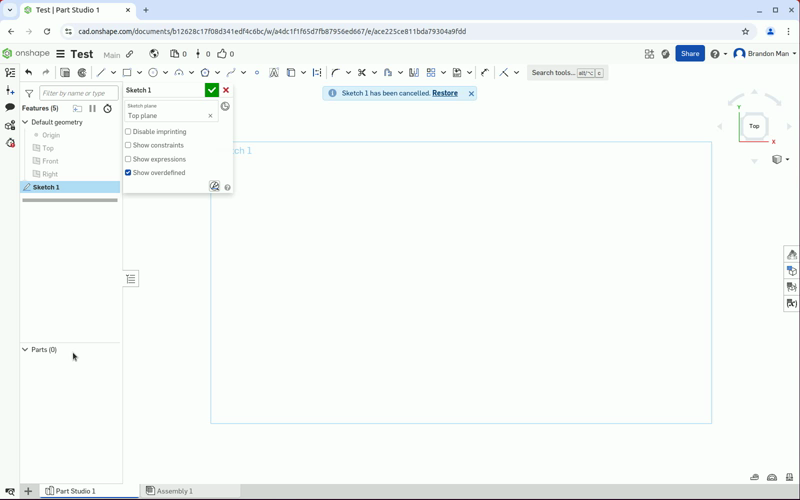
key(y)
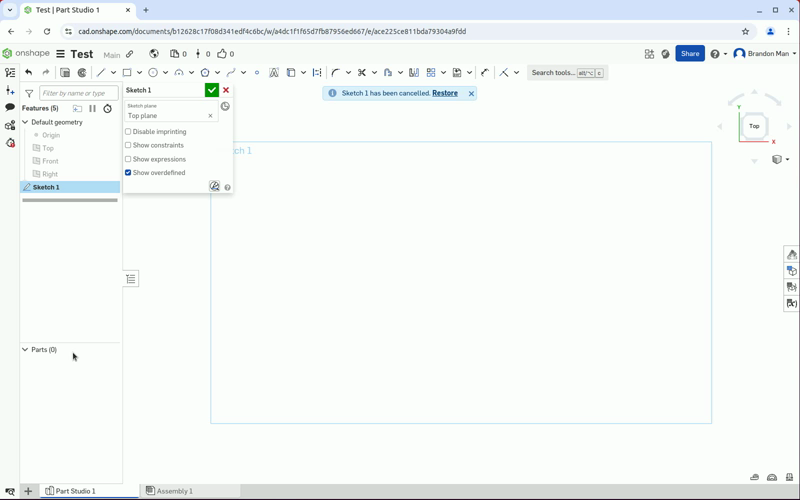
key(l)
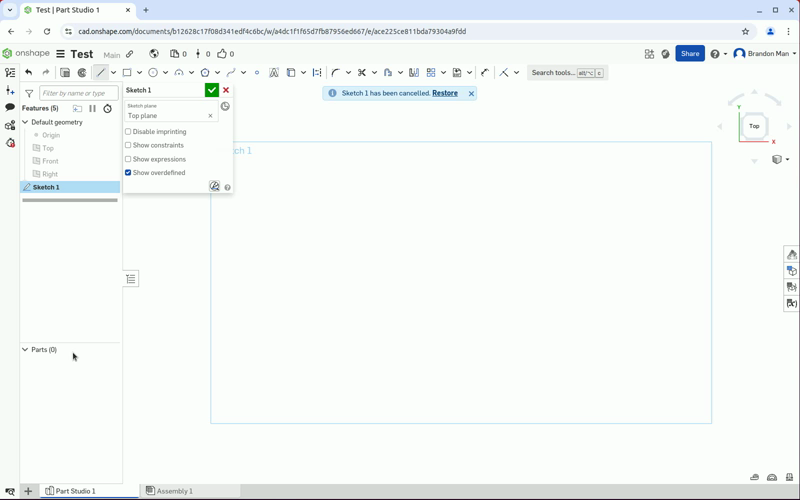
key_down(shift)
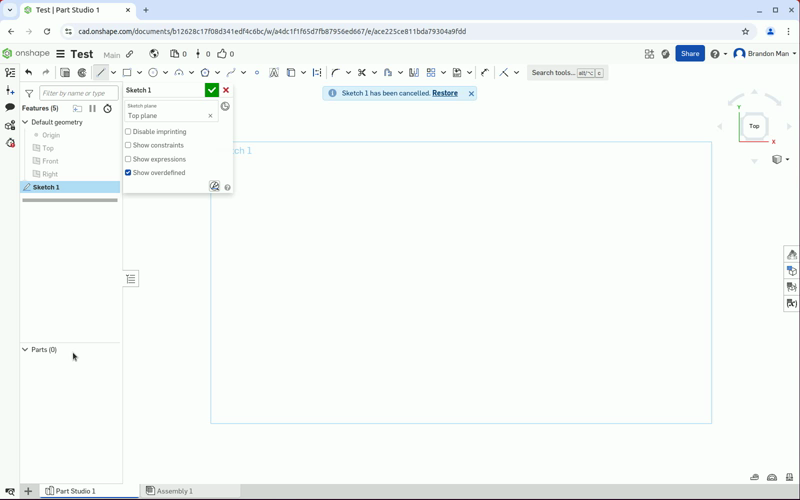
mouse_move(348, 282)
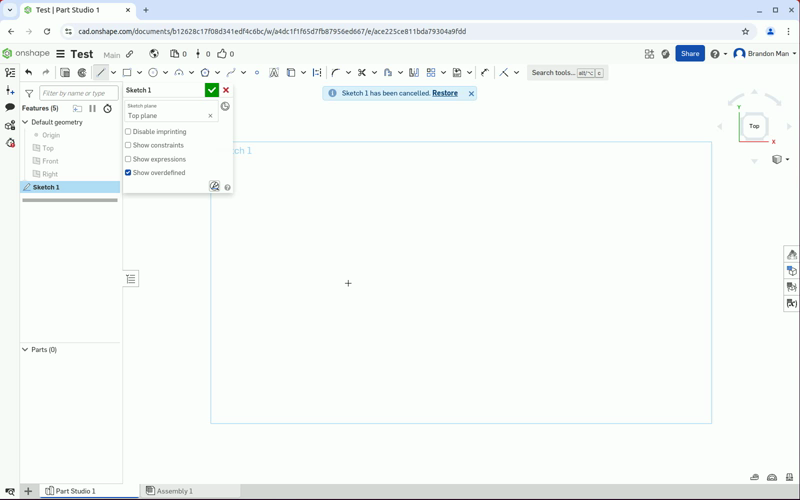
click(348, 282)
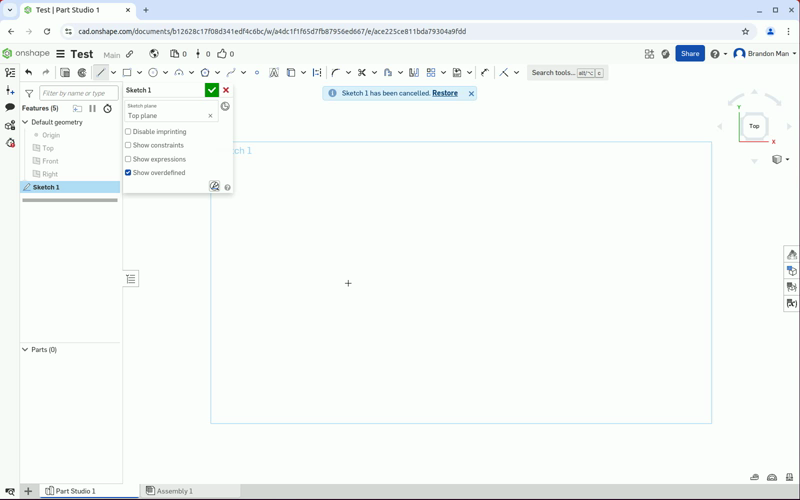
key_up(shift)
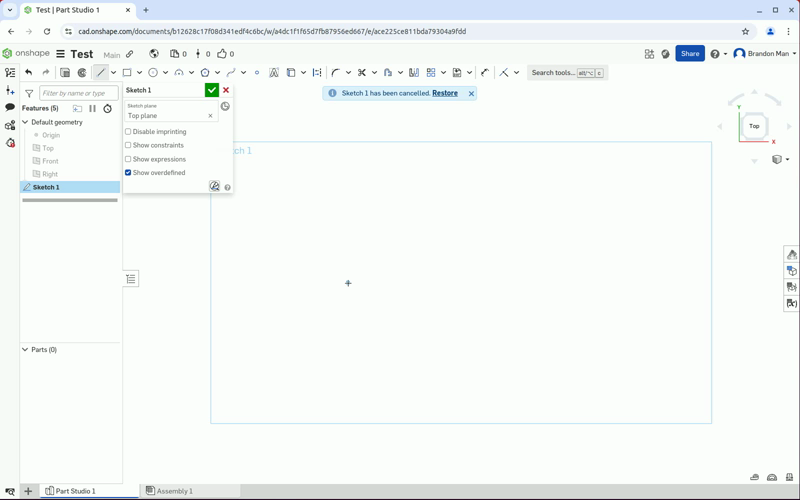
key_down(shift)
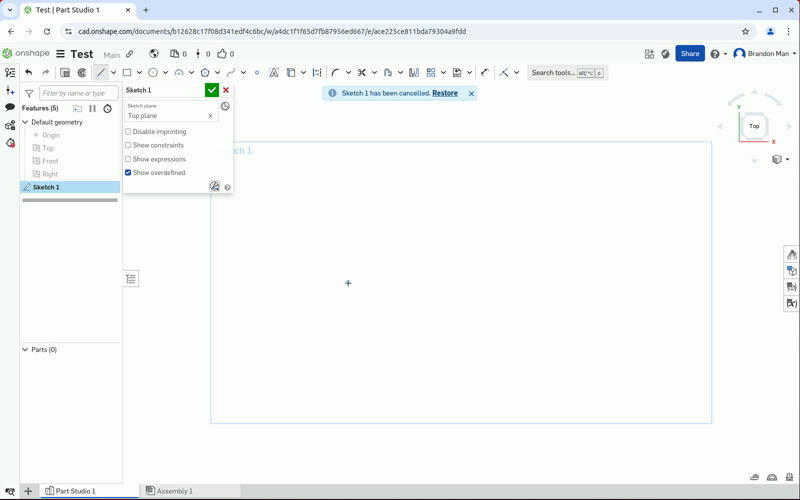
mouse_move(404, 379)
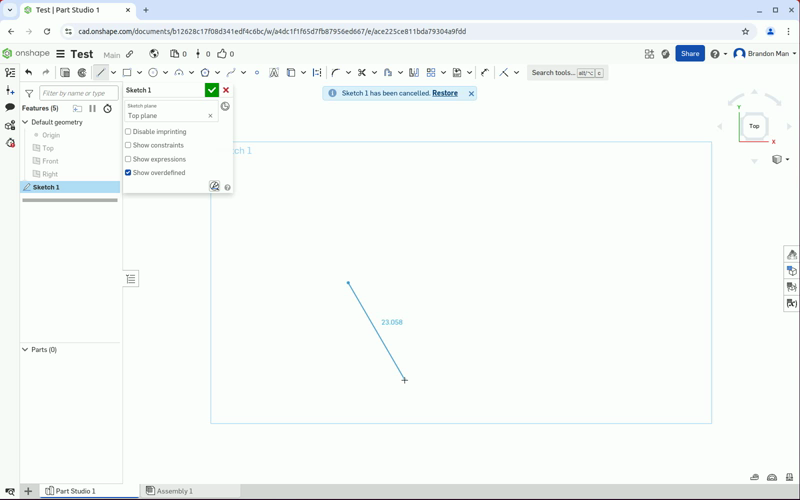
click(404, 379)
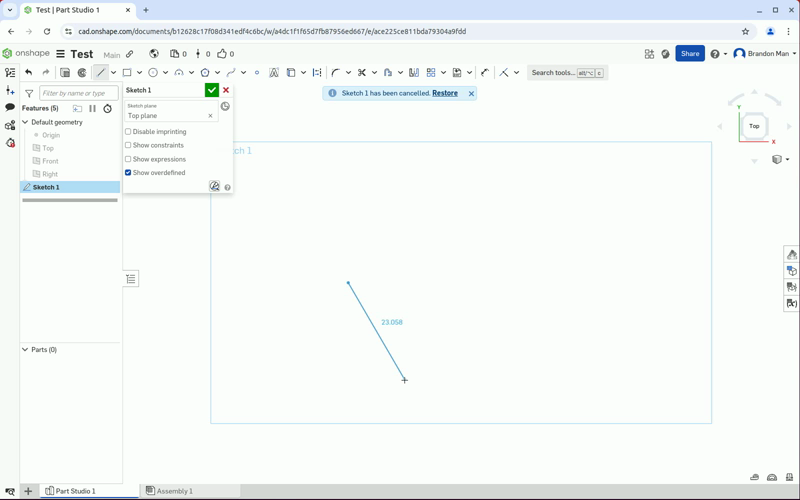
key_up(shift)
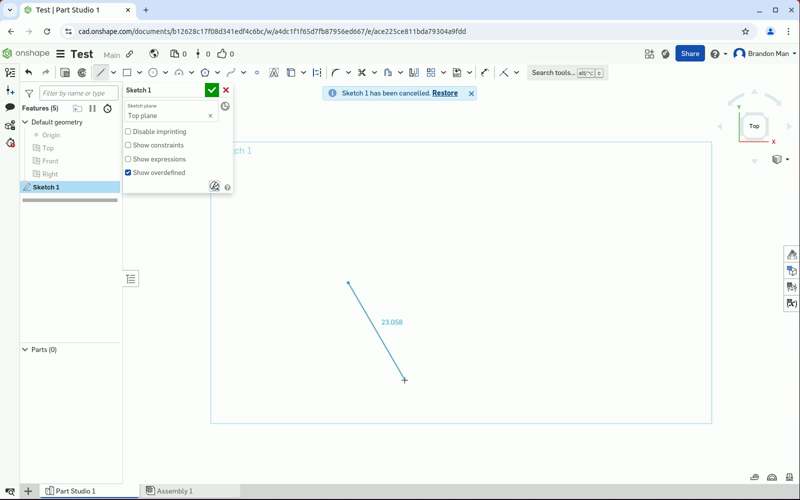
key_down(shift)
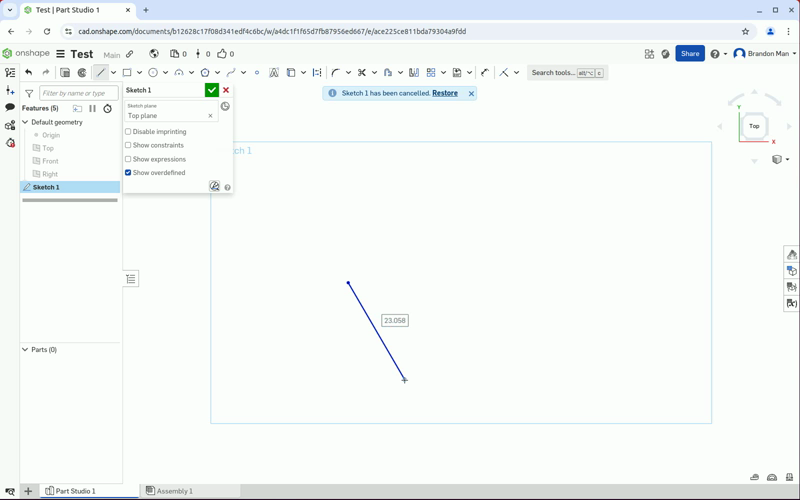
mouse_move(515, 379)
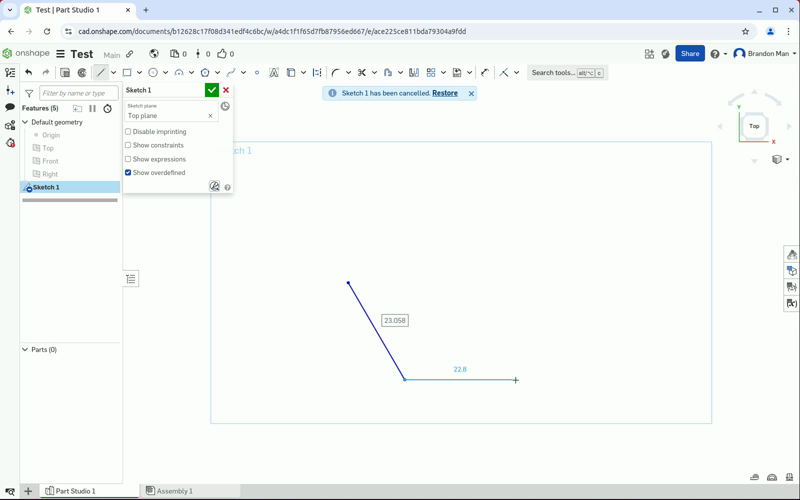
click(515, 379)
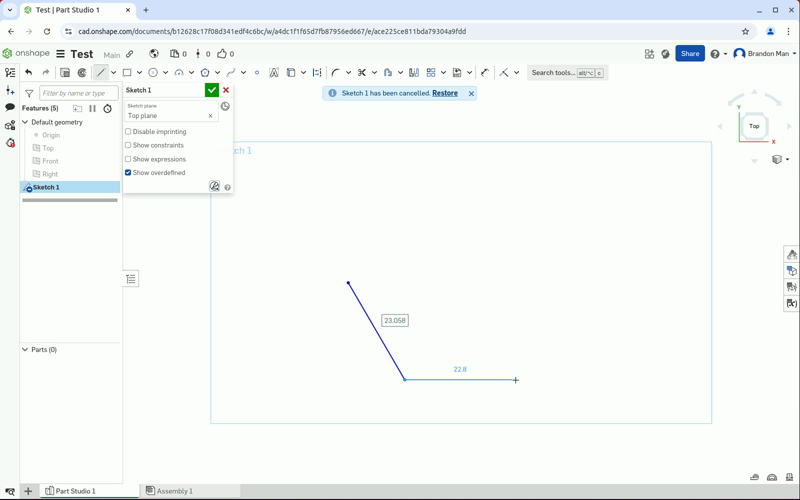
key_up(shift)
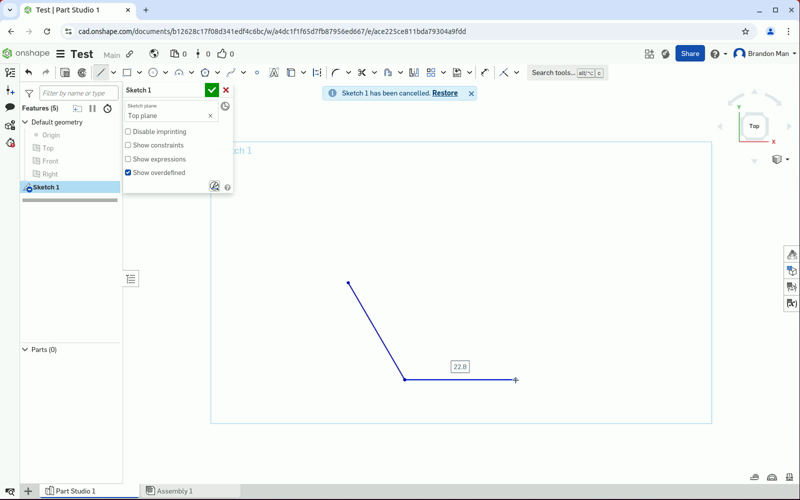
key_down(shift)
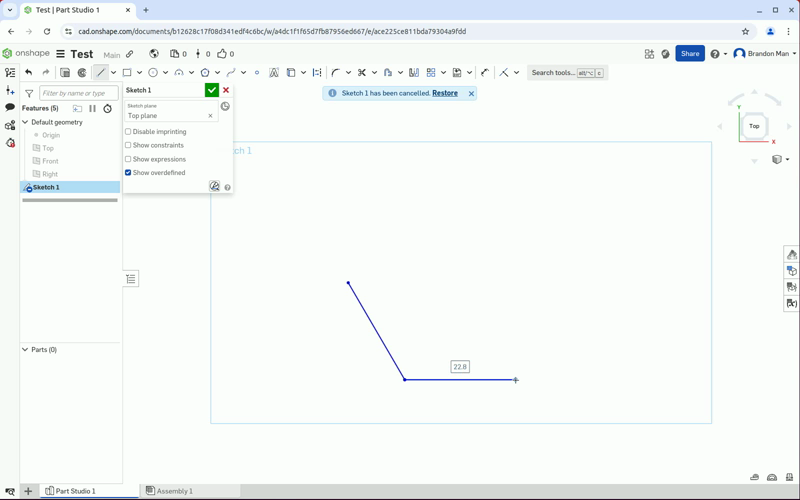
mouse_move(572, 282)
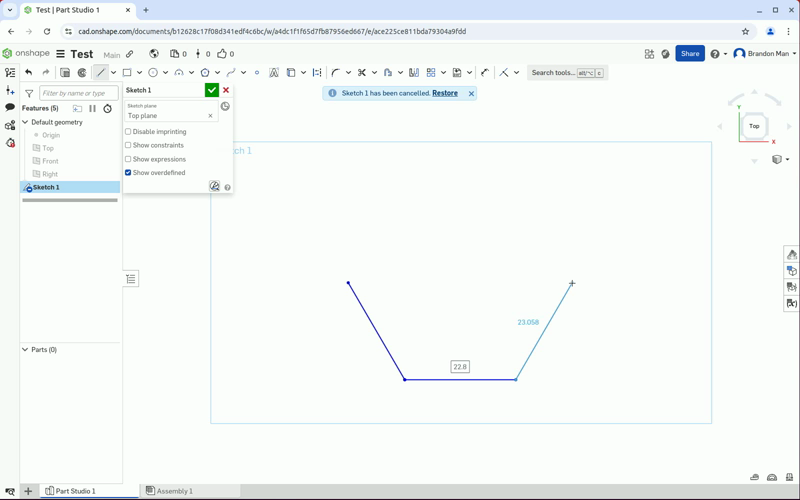
click(572, 282)
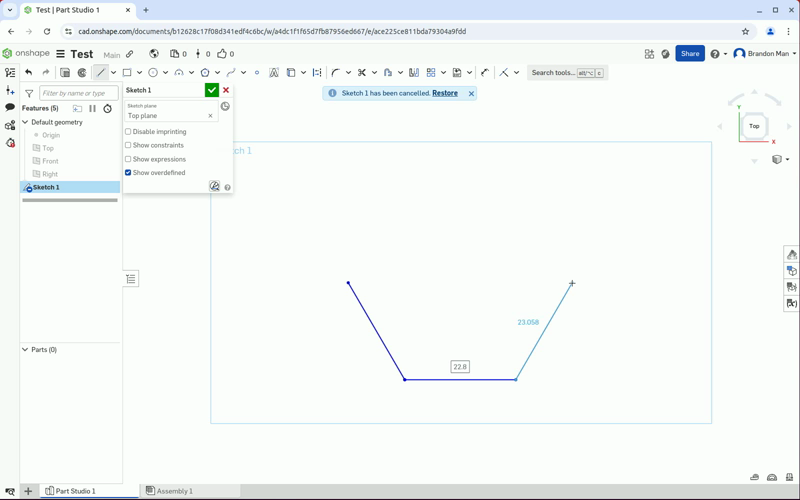
key_up(shift)
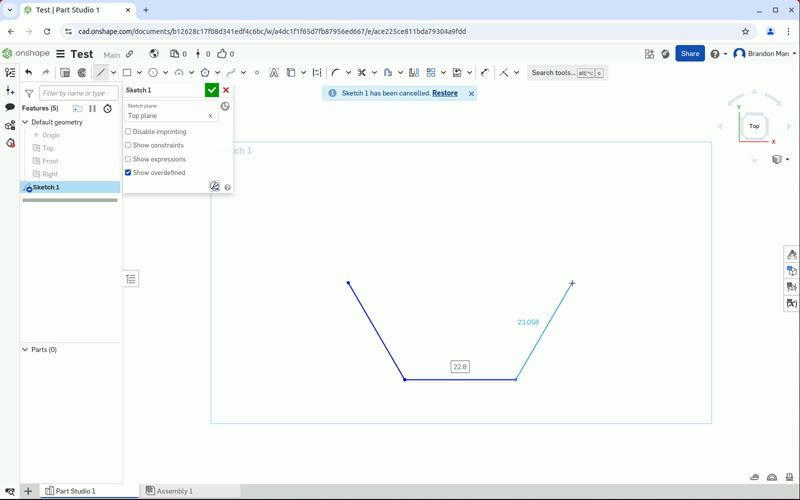
key_down(shift)
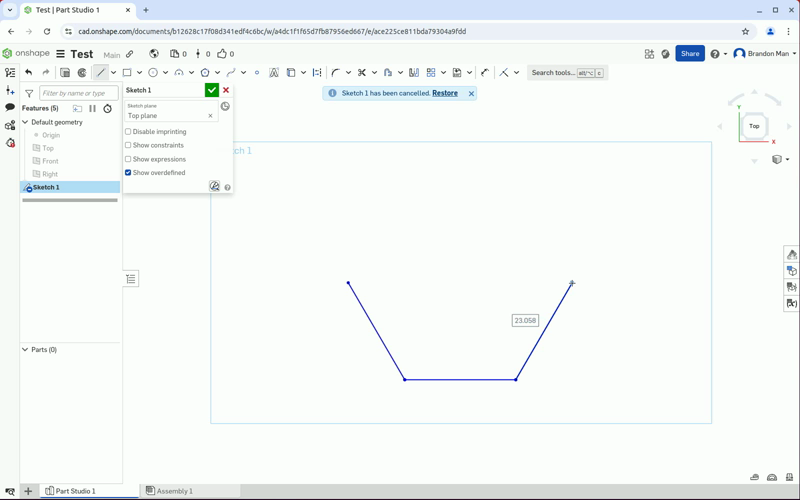
mouse_move(515, 186)
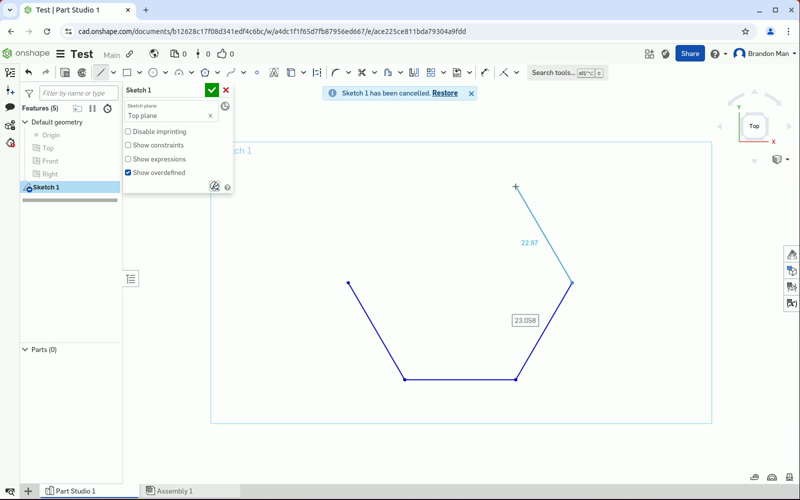
click(515, 186)
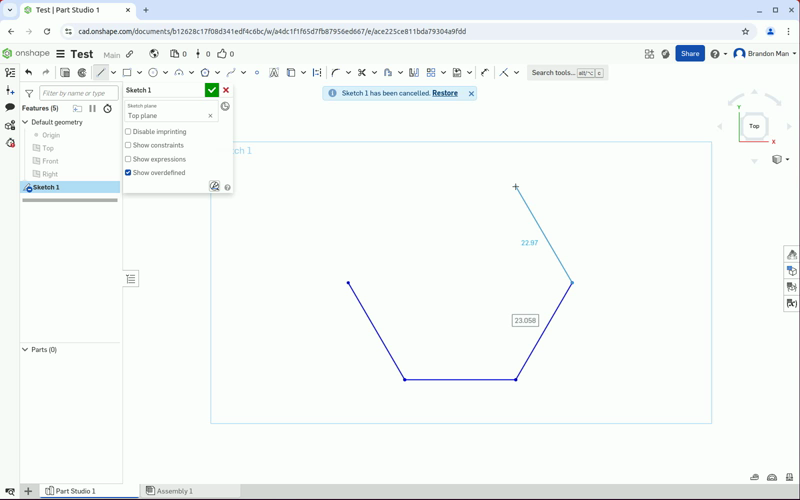
key_up(shift)
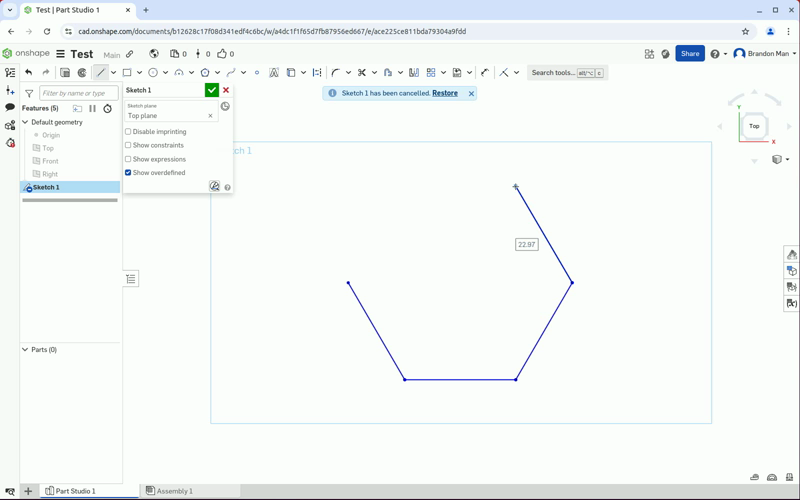
key_down(shift)
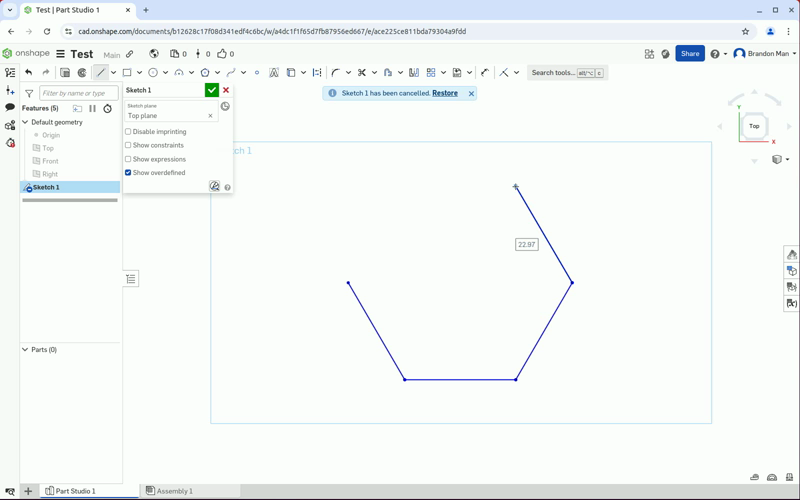
mouse_move(404, 186)
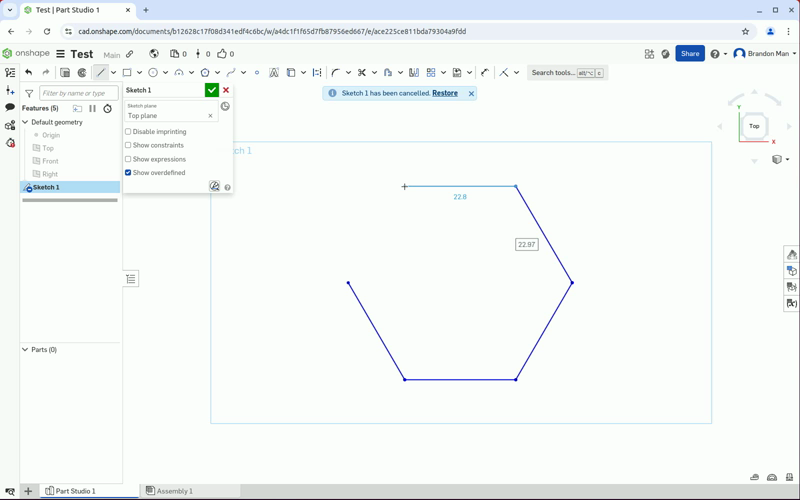
click(404, 186)
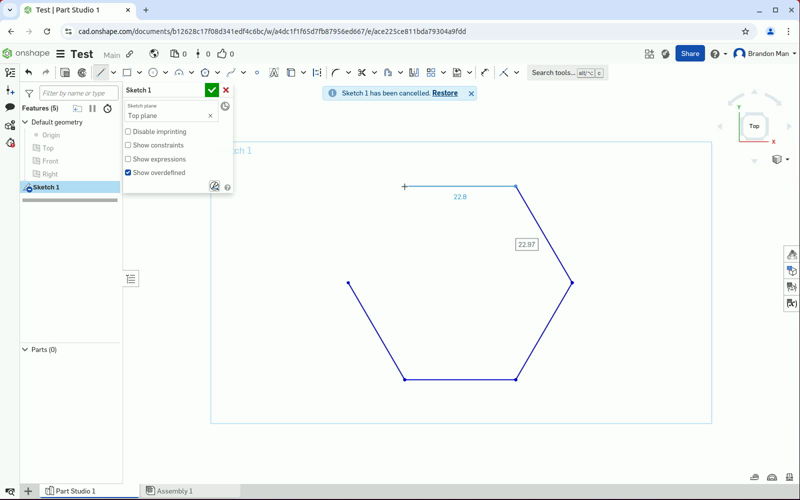
key_up(shift)
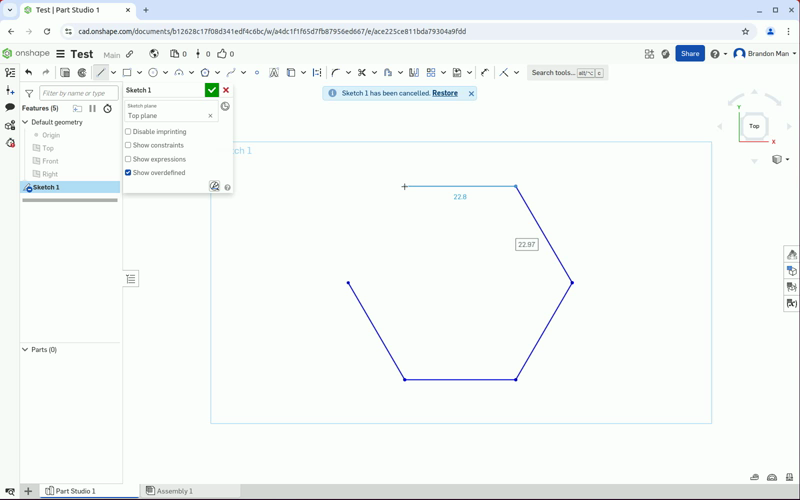
key_down(shift)
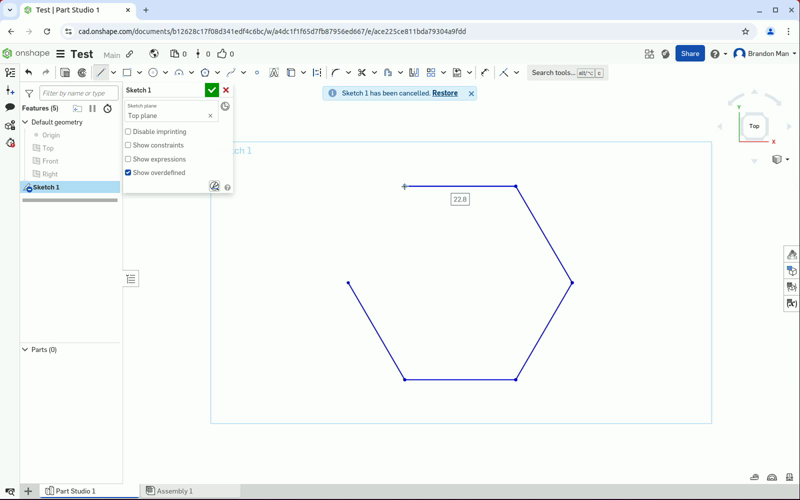
mouse_move(348, 282)
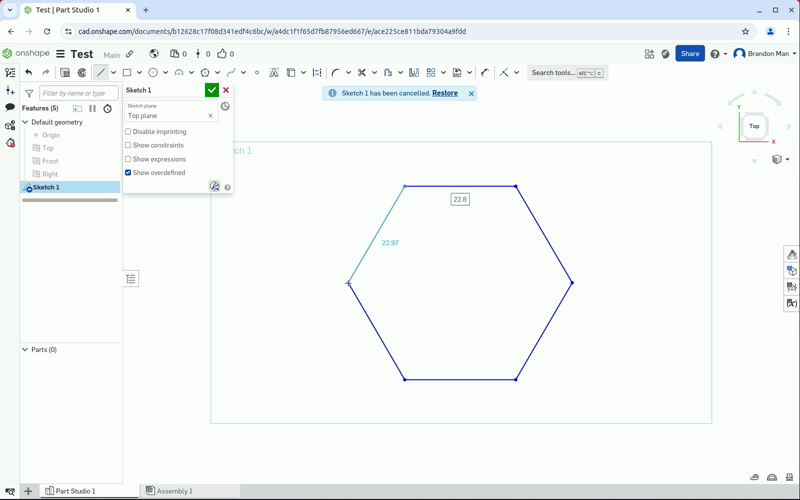
key_up(shift)
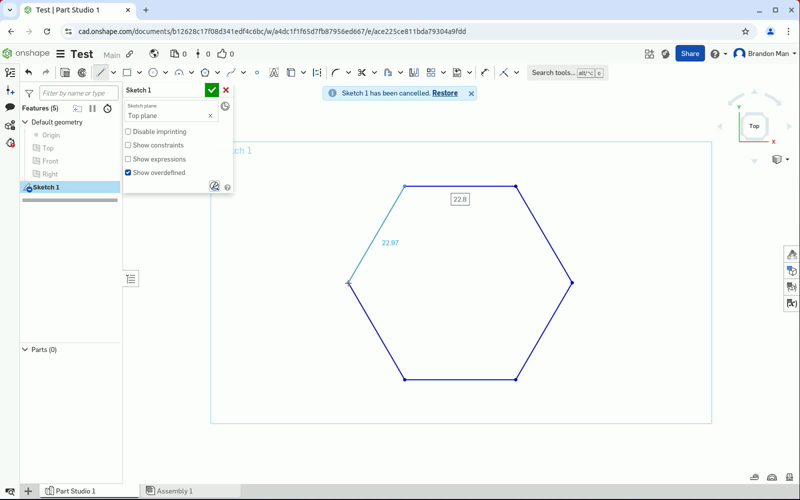
click(348, 282)
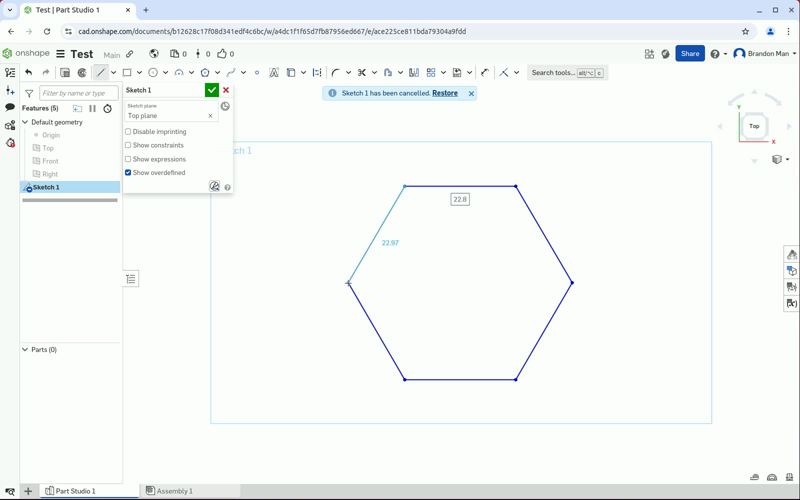
key(esc)
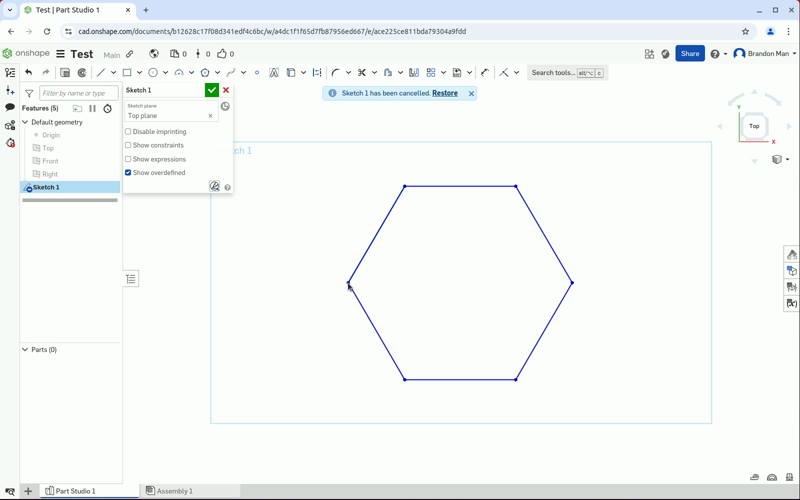
mouse_move(456, 275)
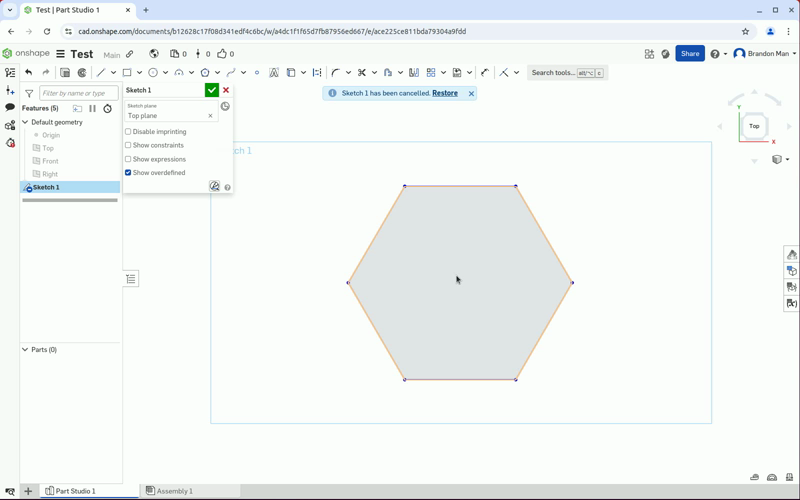
click(456, 275)
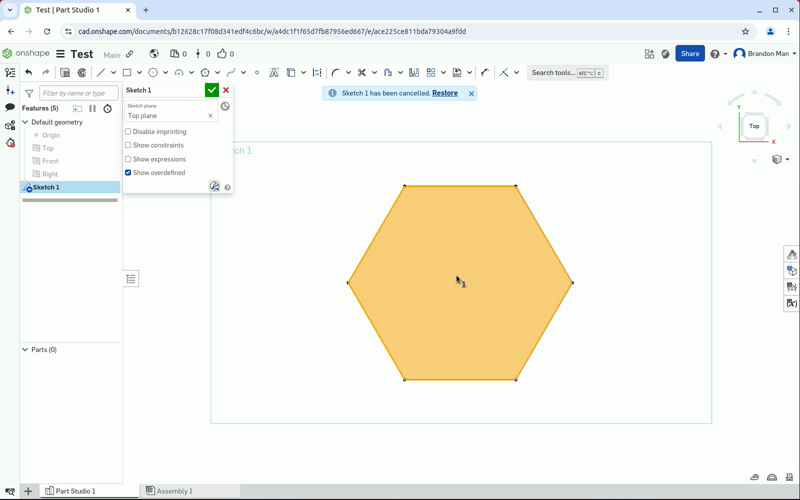
mouse_move(73, 352)
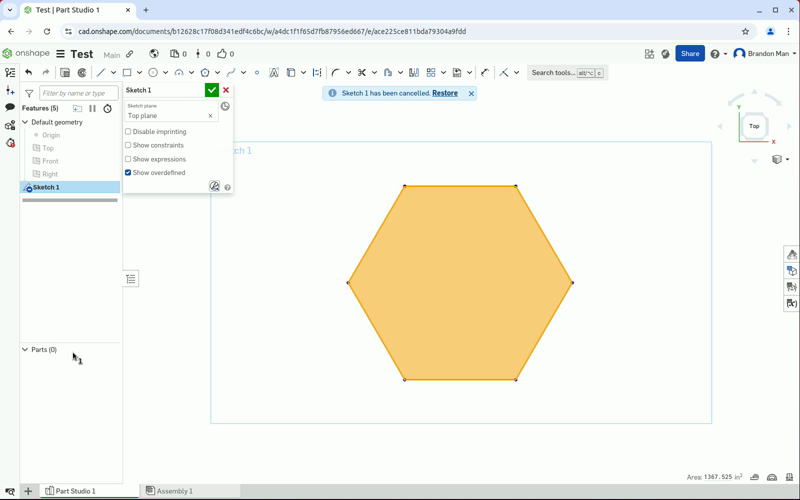
key(shift+y)
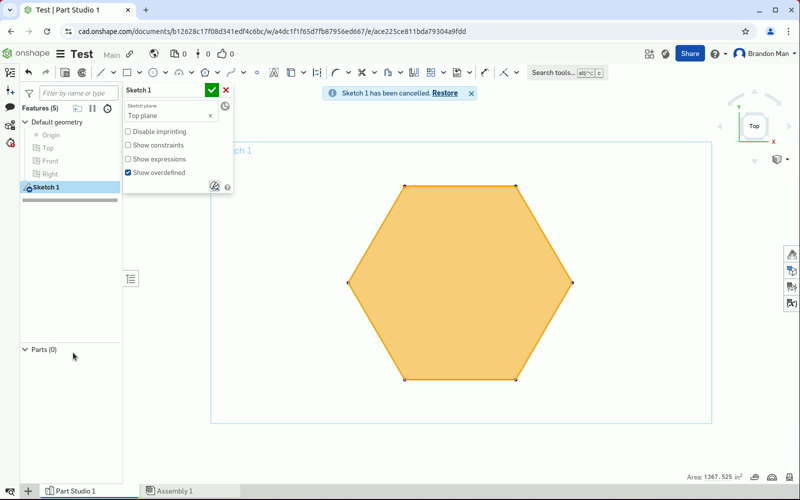
key(shift+e)
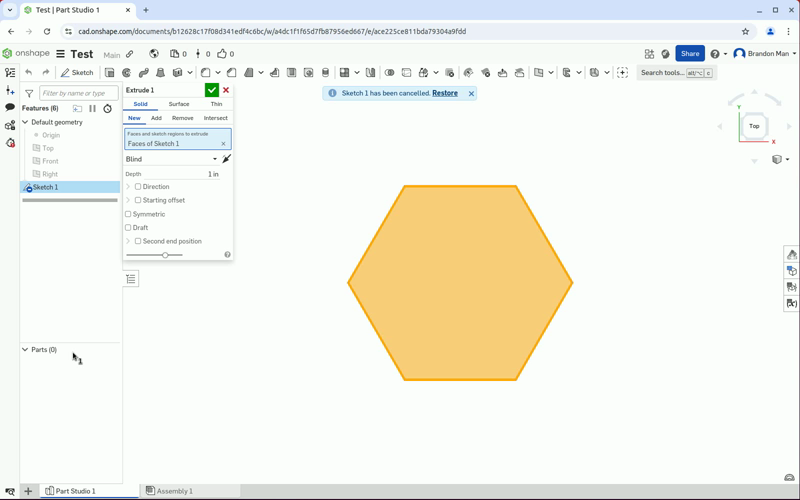
mouse_move(143, 106)
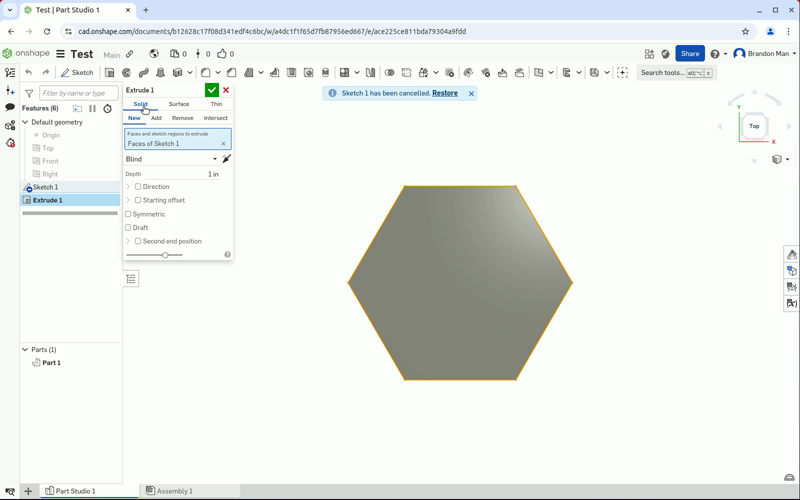
click(143, 106)
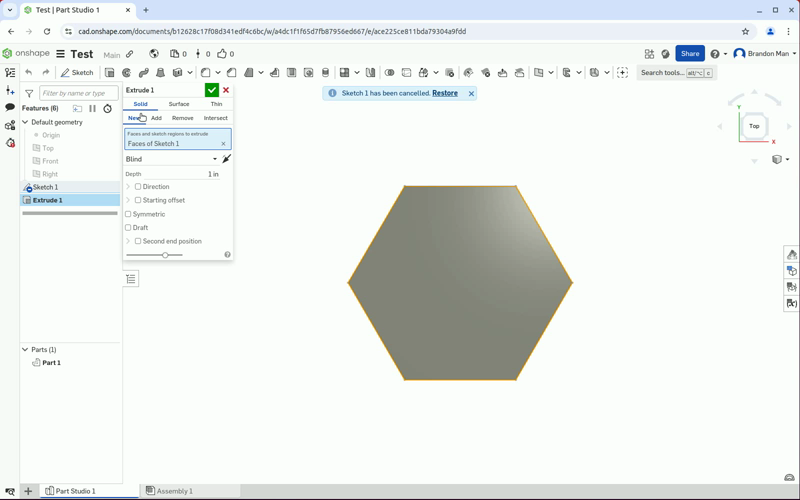
mouse_move(137, 120)
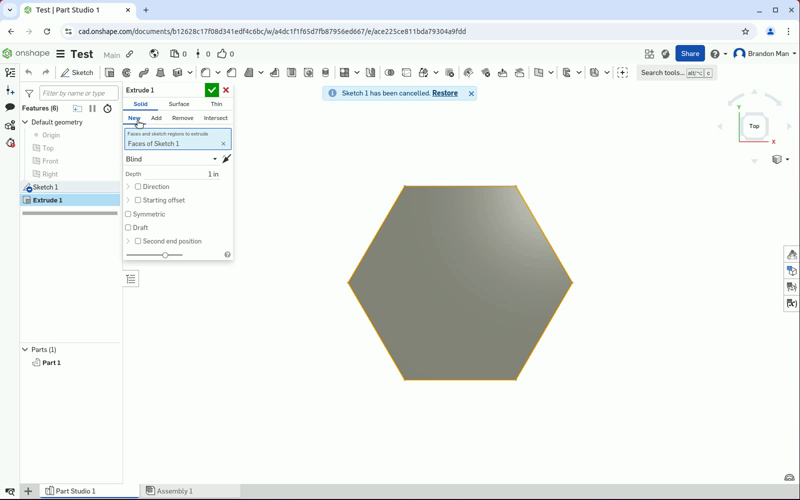
click(137, 120)
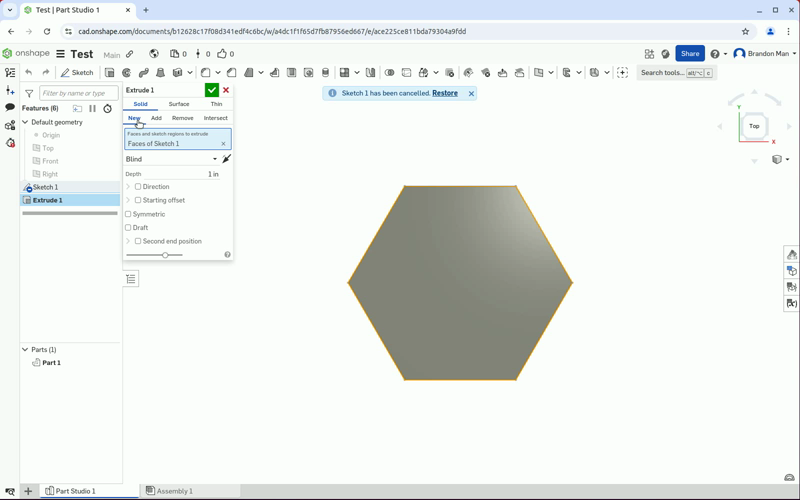
key(tab, 4)
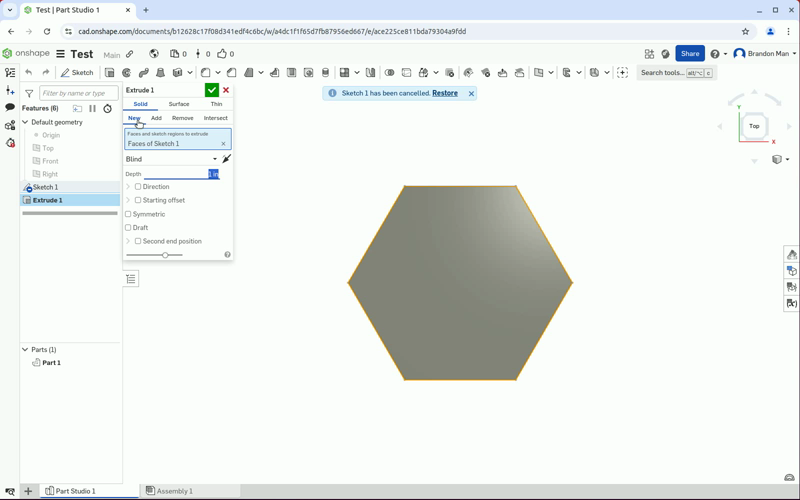
text(5.777)
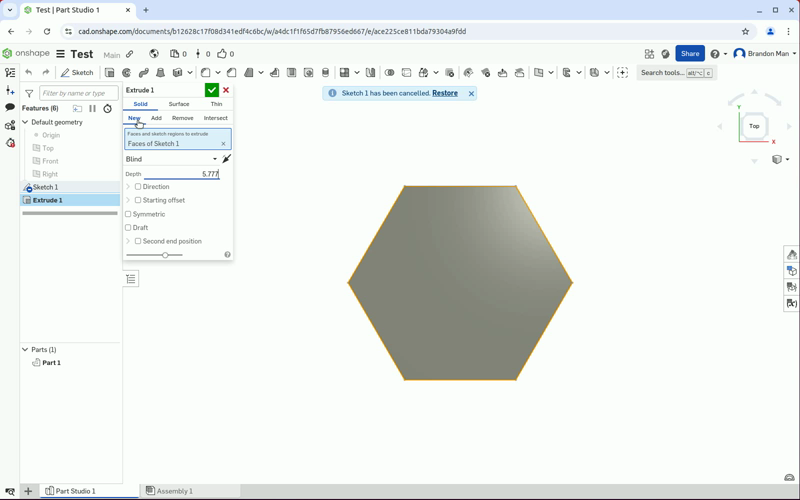
key(enter)
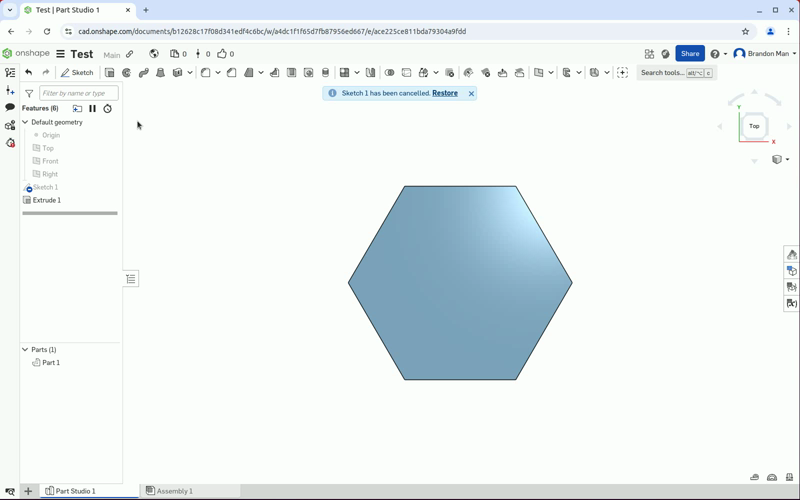
key(shift+h)
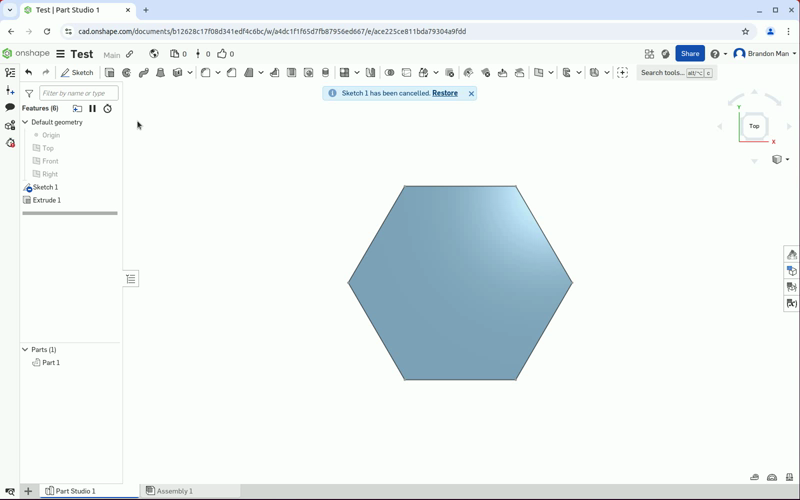
key(shift+h)
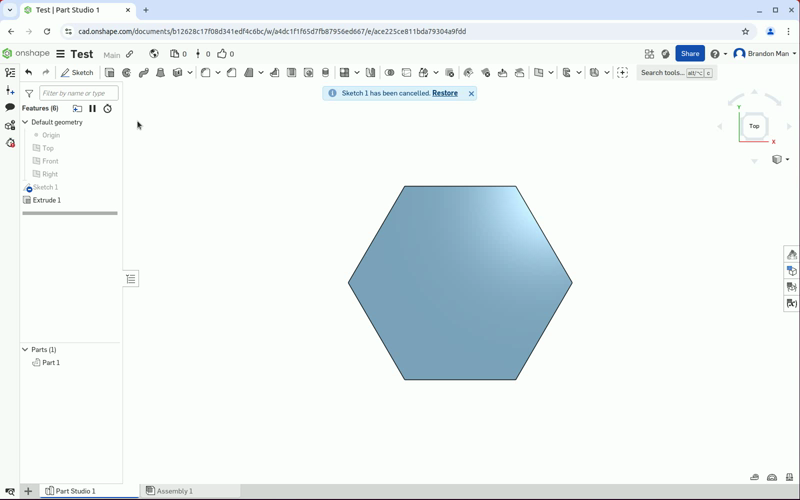
mouse_move(73, 189)
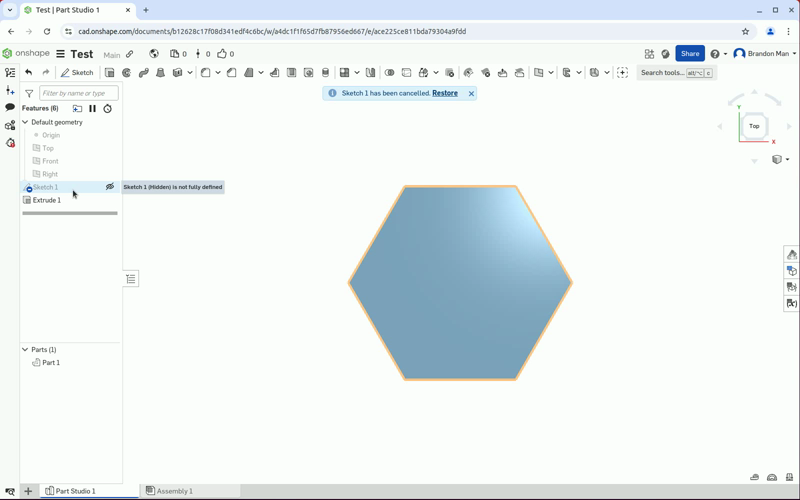
click(73, 189)
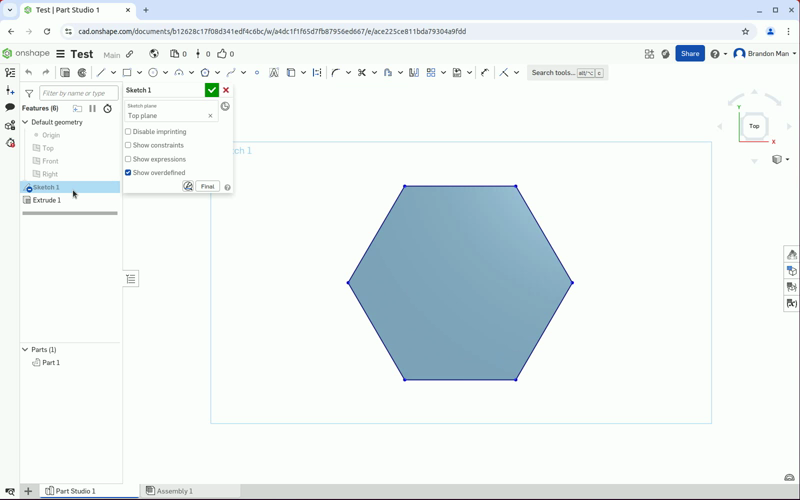
mouse_move(229, 92)
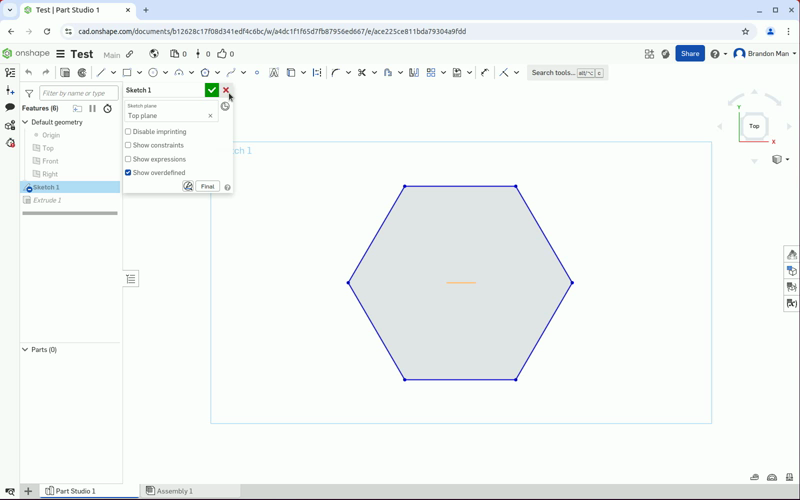
click(229, 92)
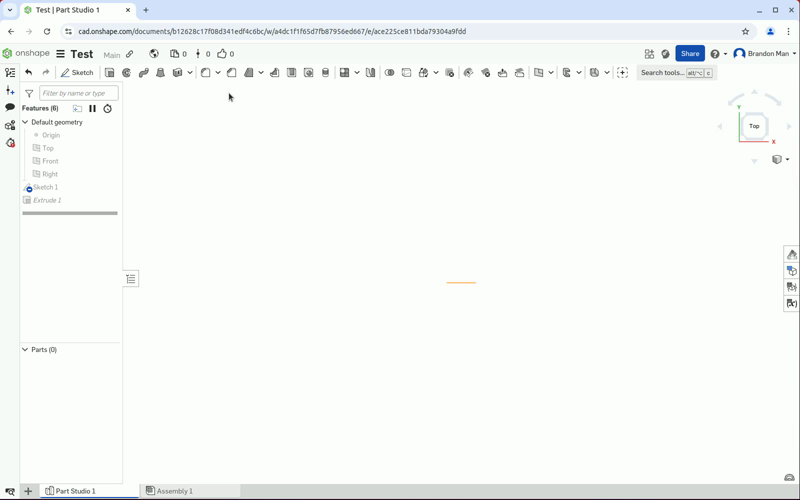
mouse_move(541, 75)
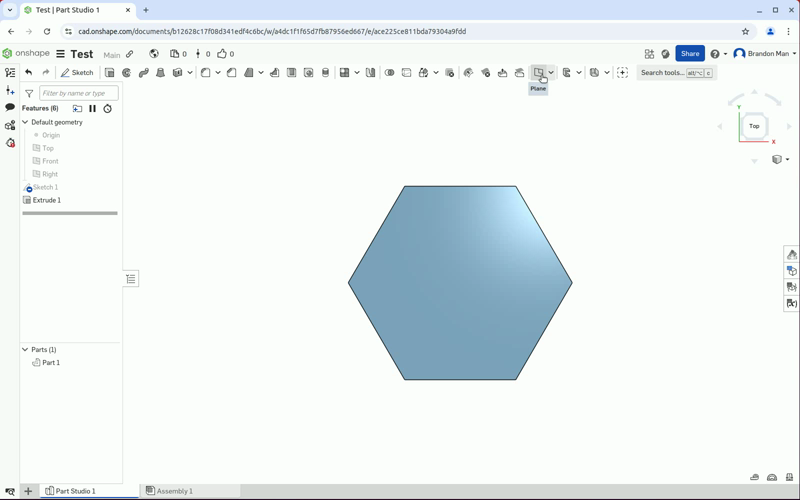
click(541, 75)
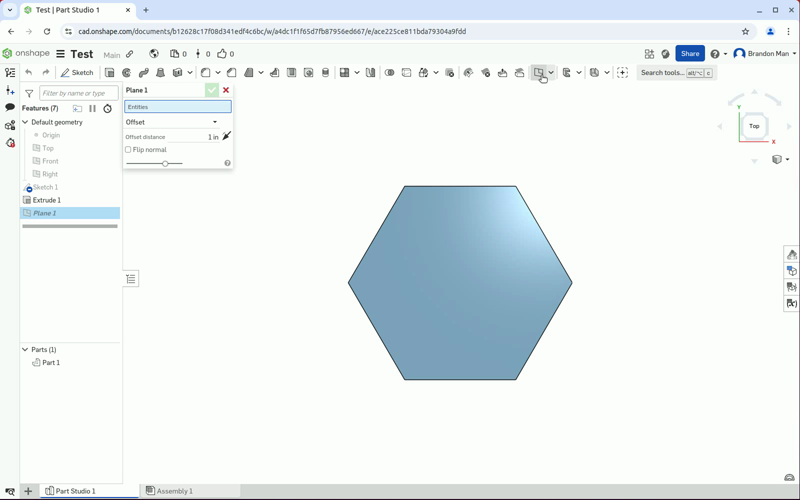
mouse_move(73, 150)
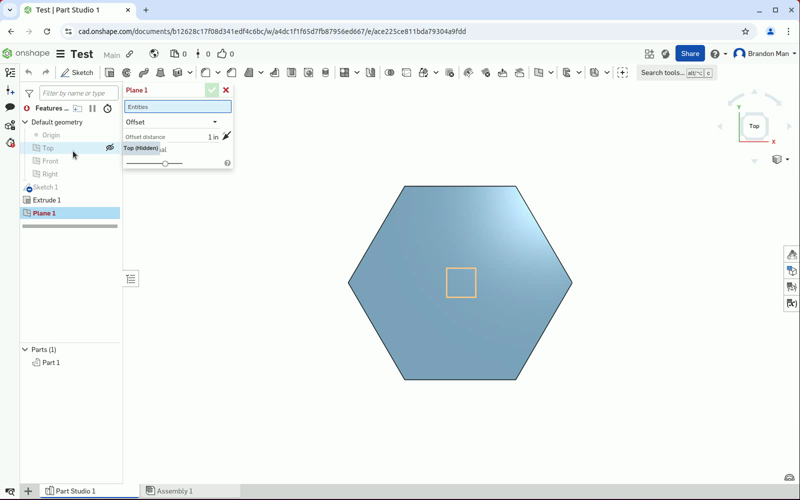
click(73, 150)
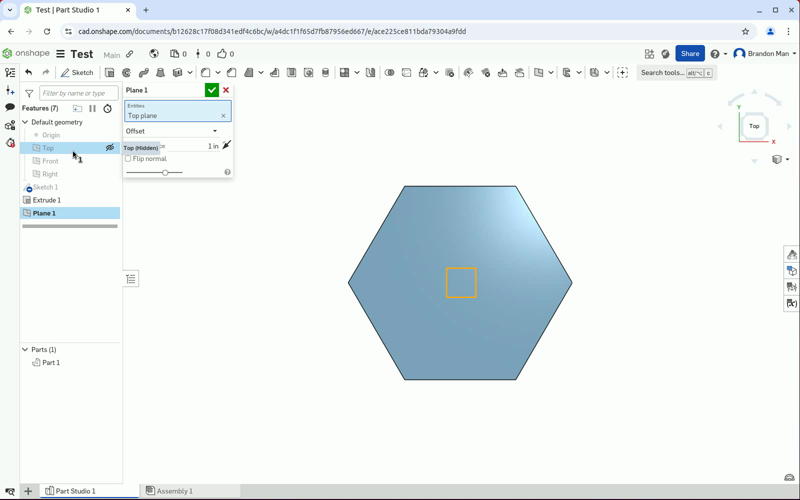
key(tab, 2)
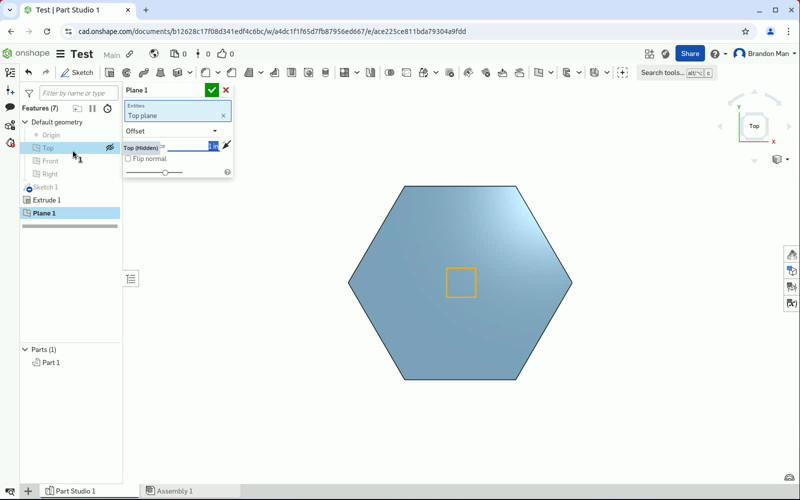
text(5.792)
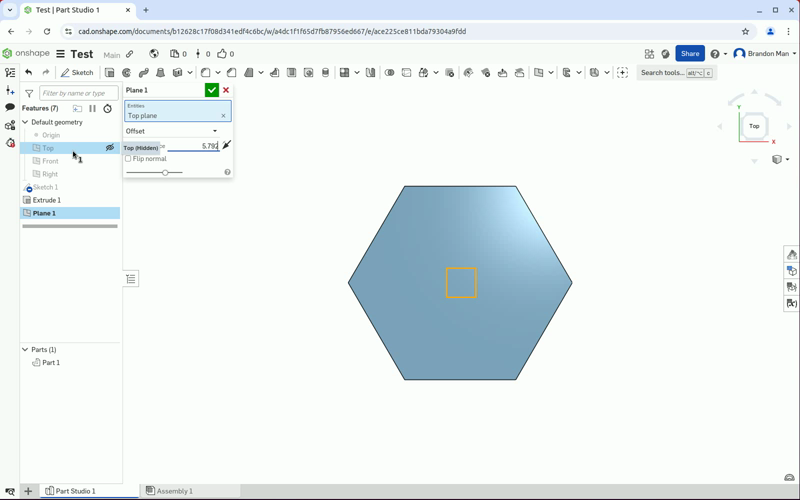
key(enter, 2)
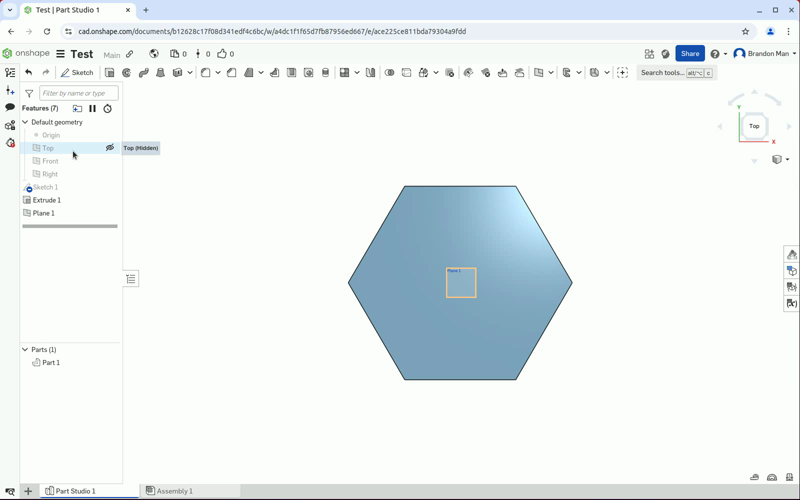
key(shift+s)
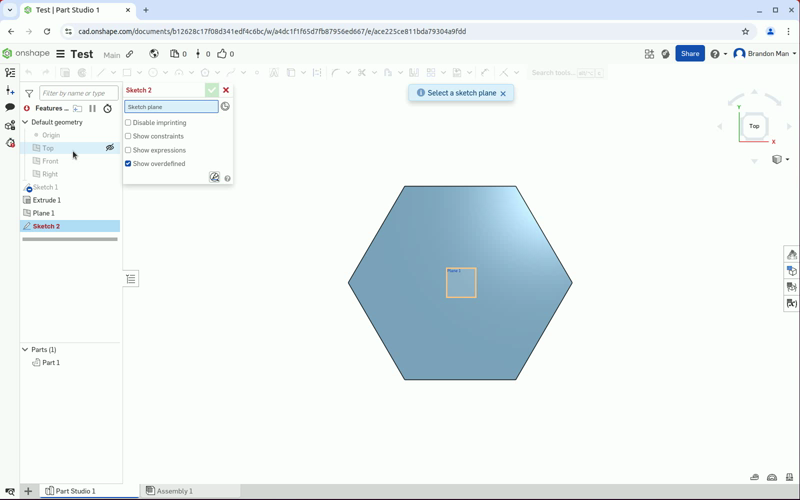
mouse_move(73, 215)
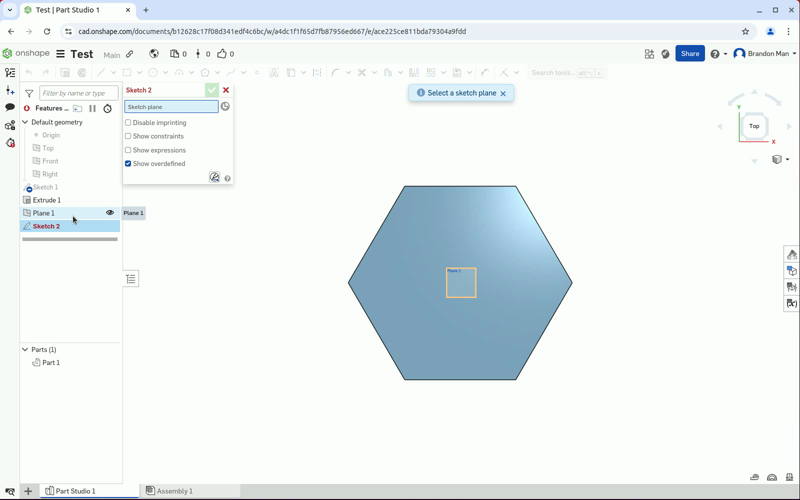
click(73, 215)
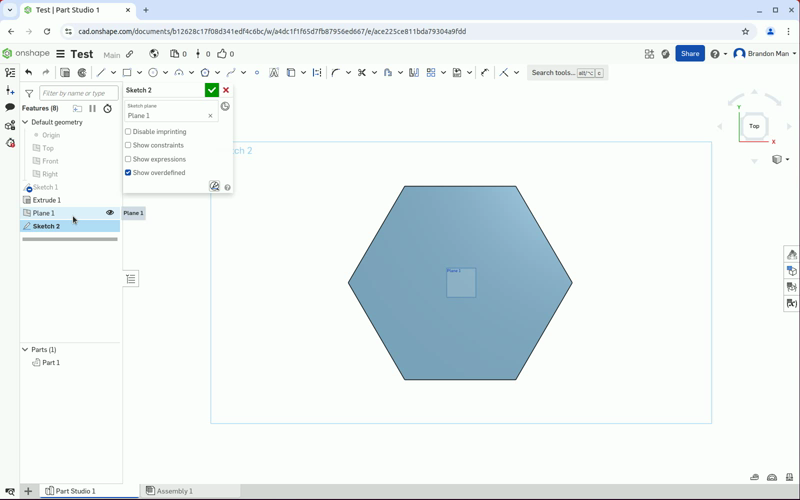
mouse_move(73, 352)
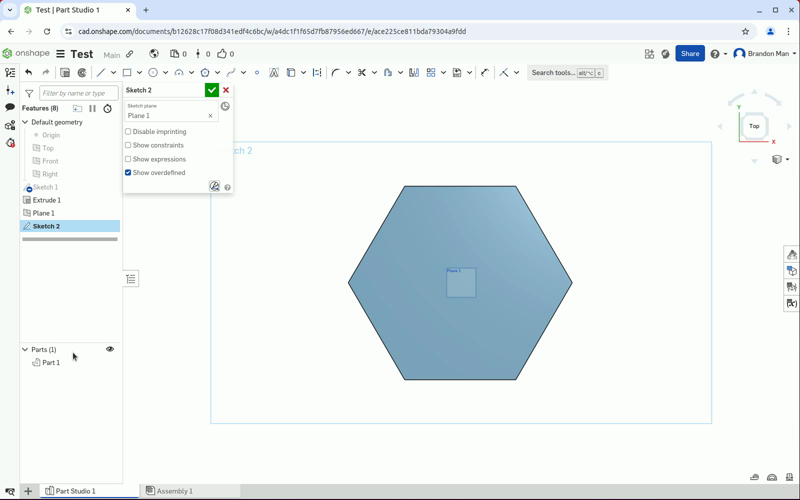
key(y)
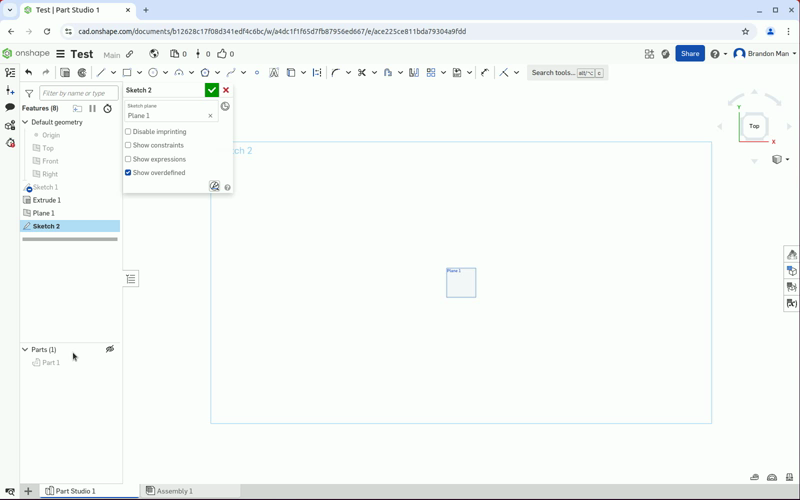
key(l)
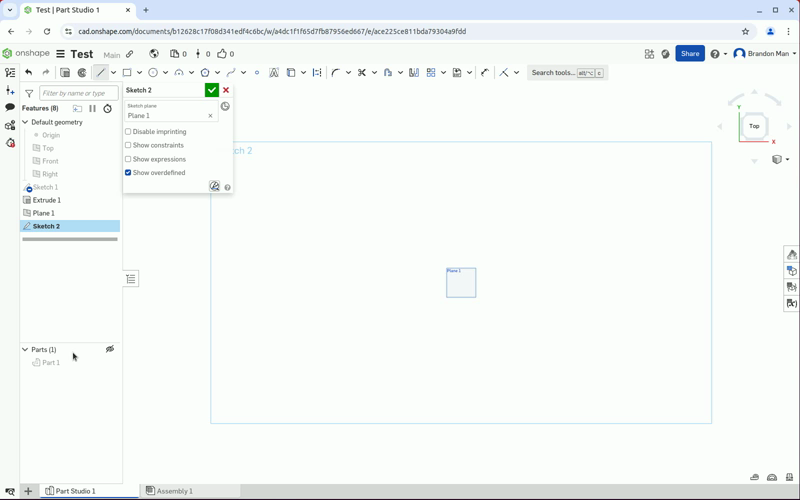
key_down(shift)
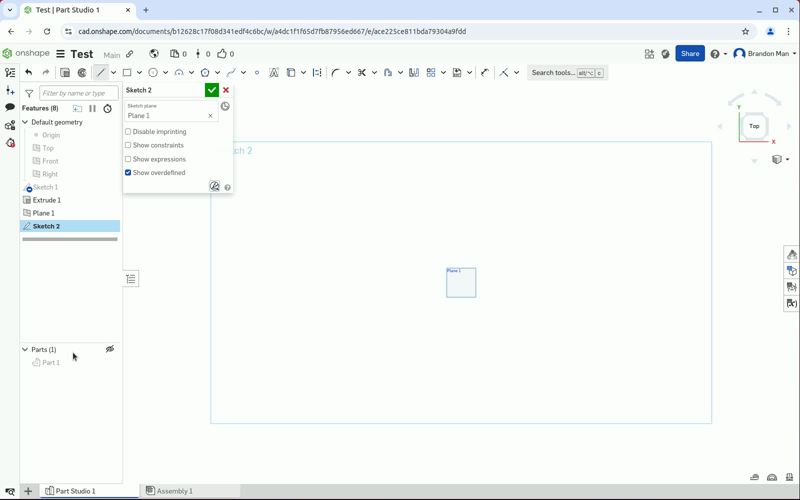
mouse_move(426, 340)
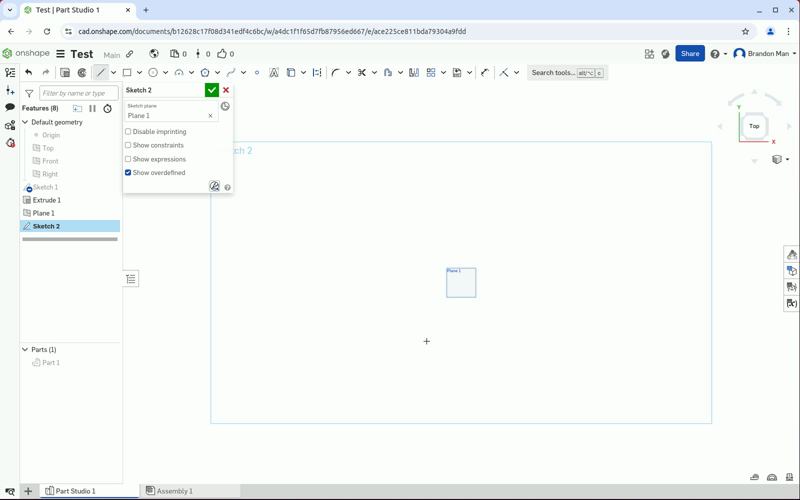
click(426, 340)
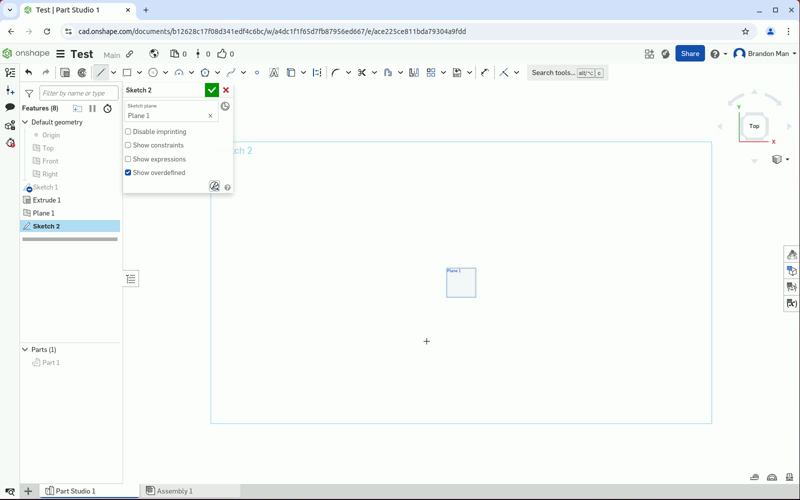
key_up(shift)
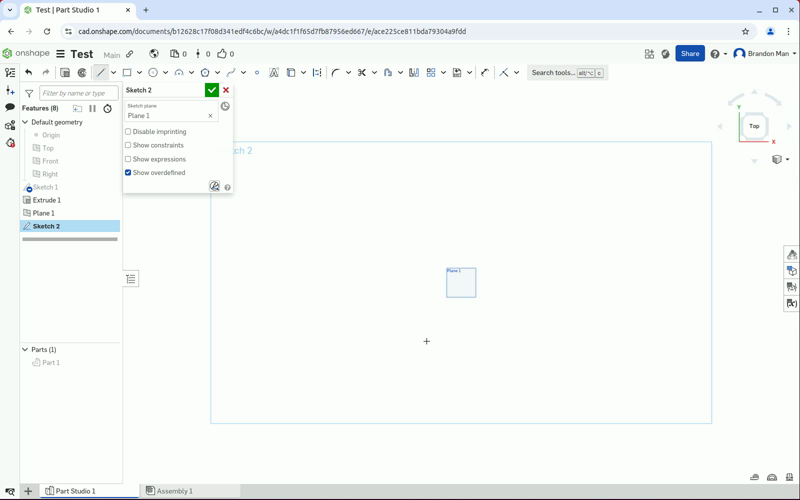
key_down(shift)
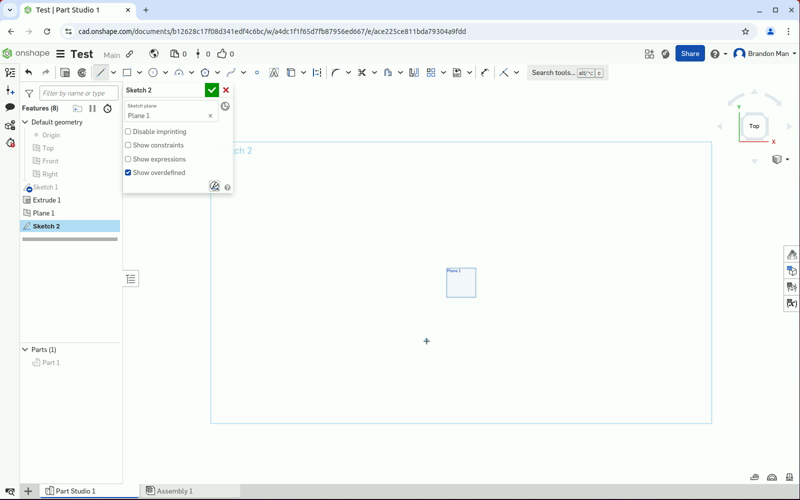
mouse_move(526, 281)
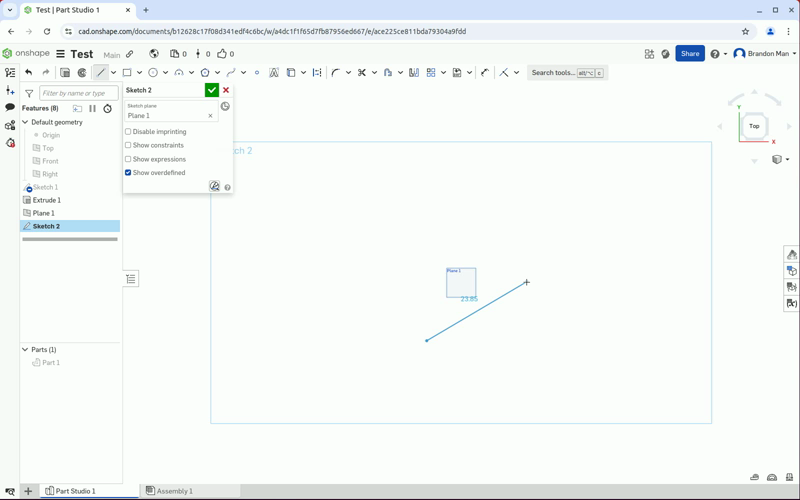
click(526, 281)
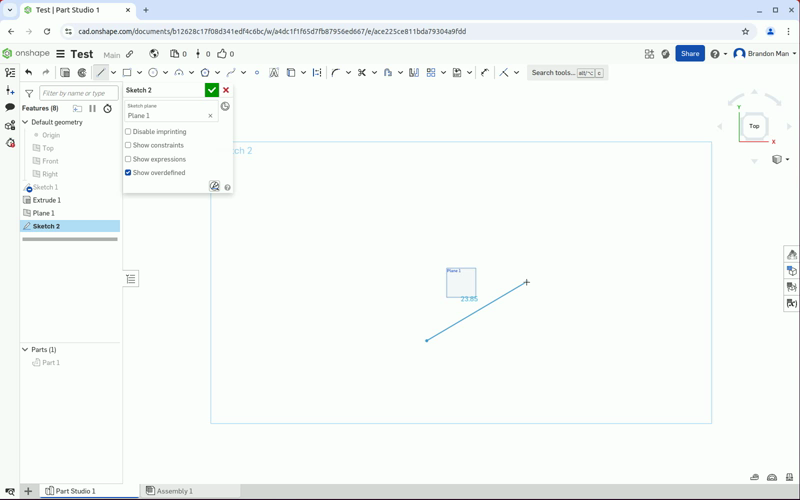
key_up(shift)
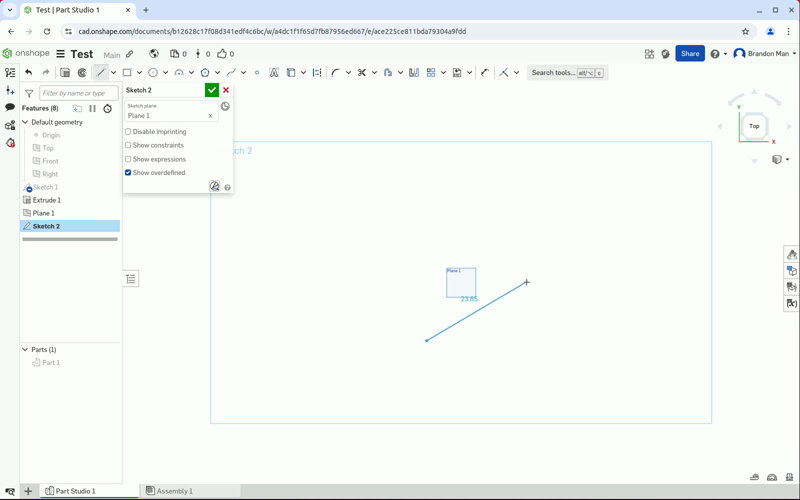
key_down(shift)
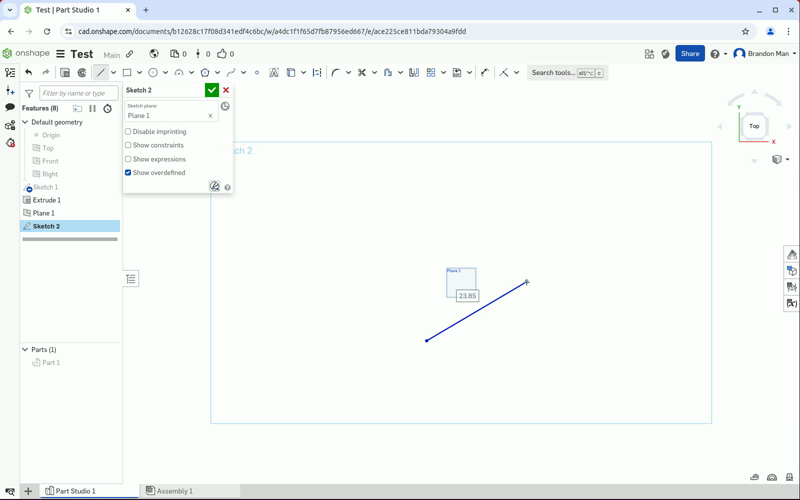
mouse_move(426, 224)
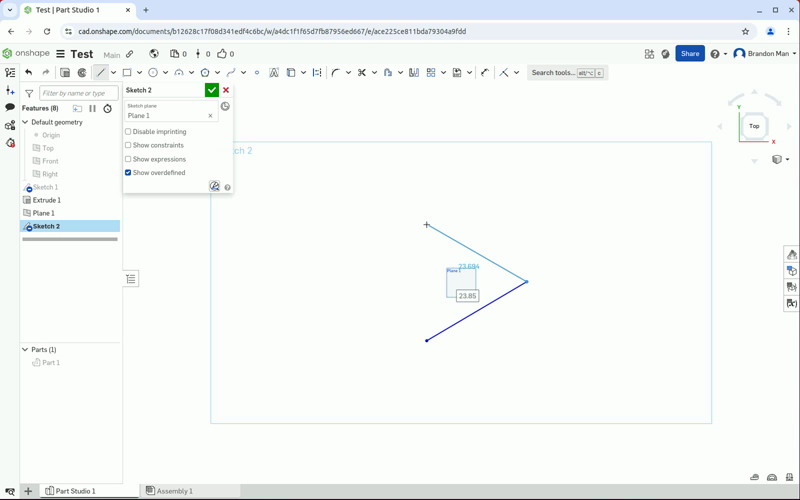
click(426, 224)
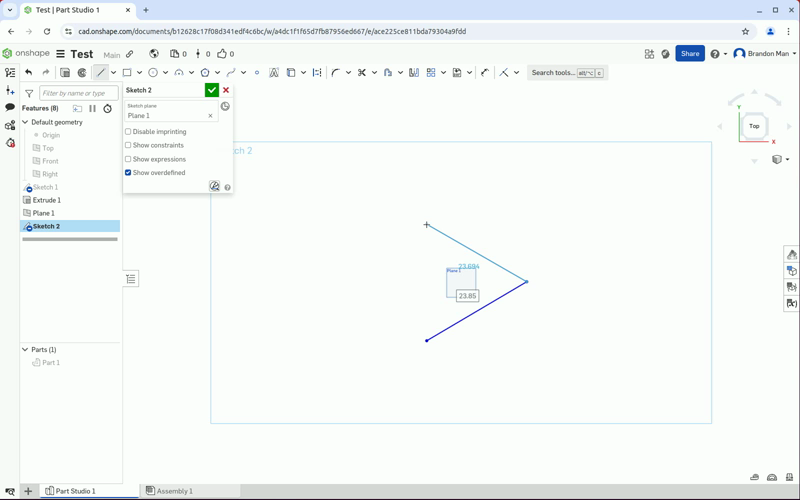
key_up(shift)
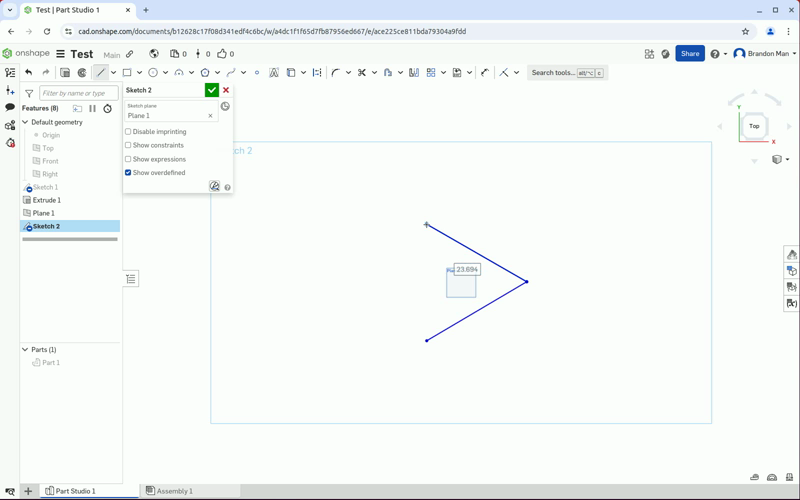
key_down(shift)
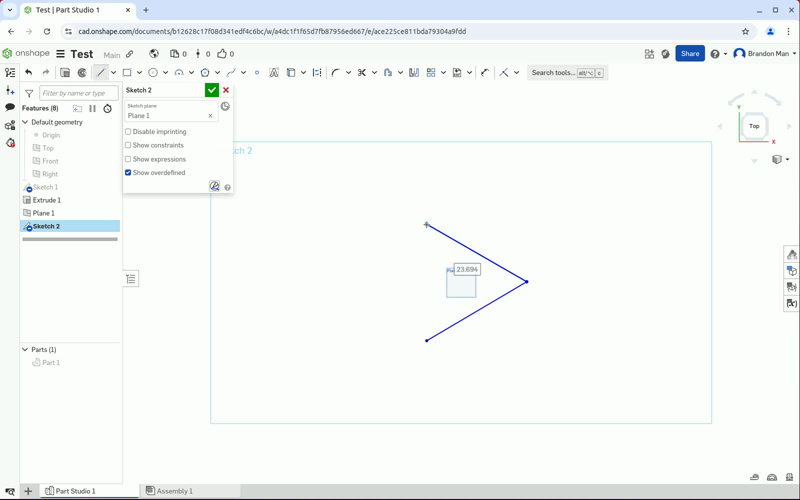
mouse_move(426, 340)
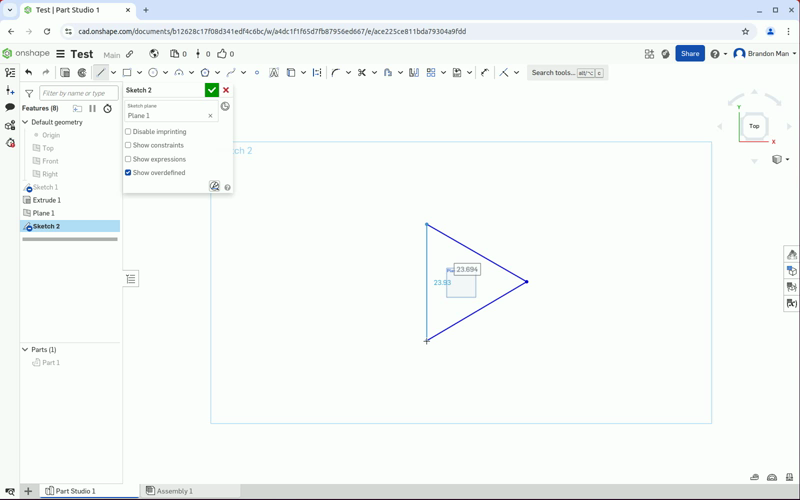
key_up(shift)
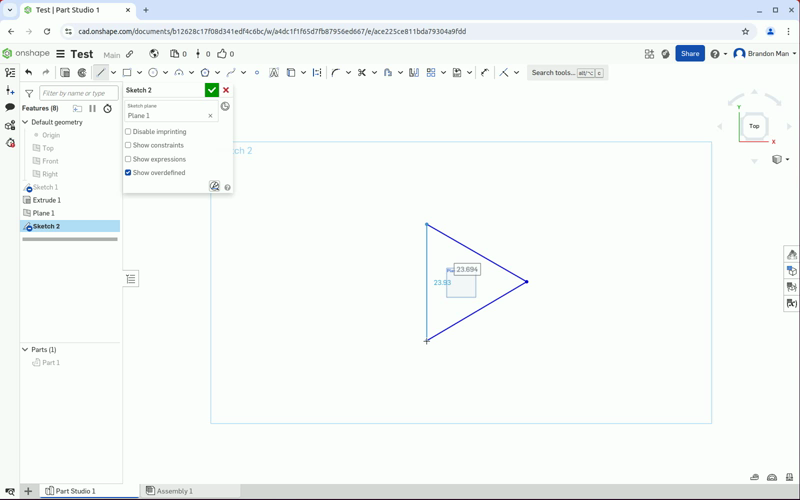
click(426, 340)
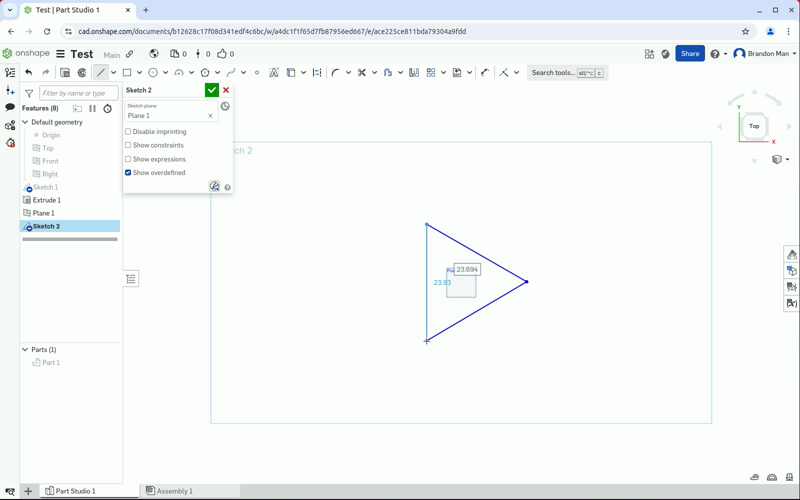
key(esc)
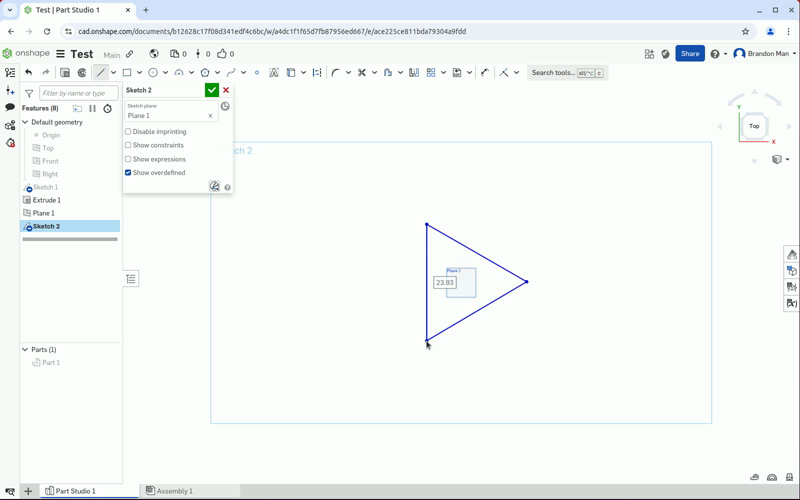
mouse_move(468, 274)
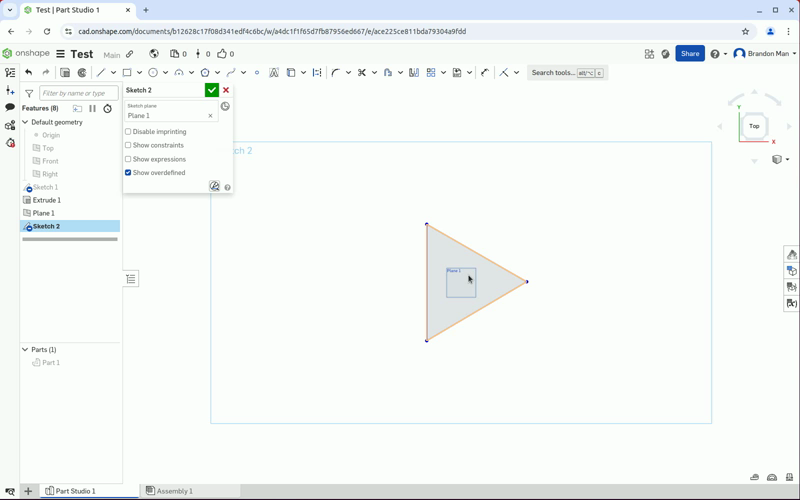
click(468, 274)
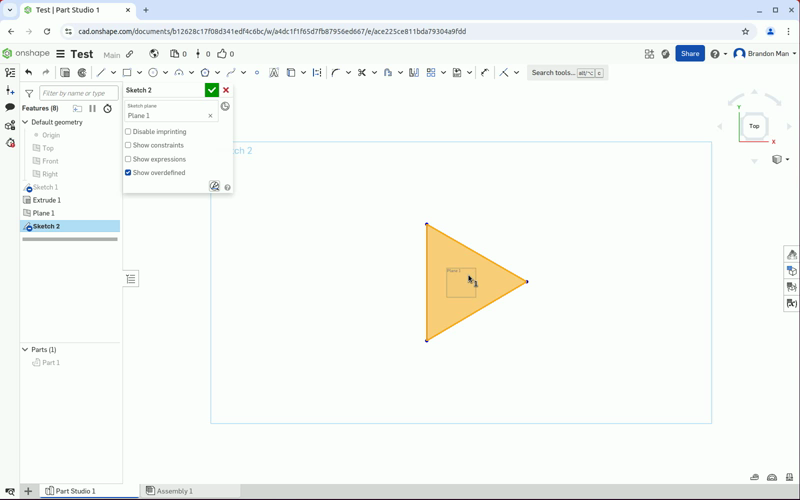
mouse_move(73, 352)
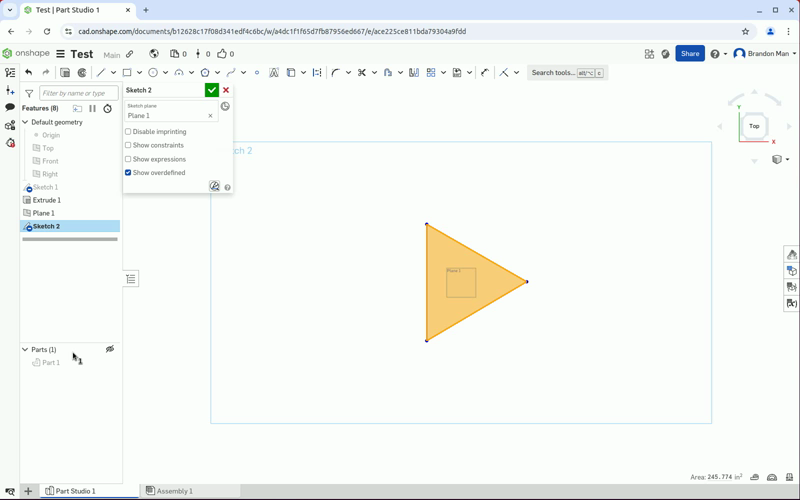
key(shift+y)
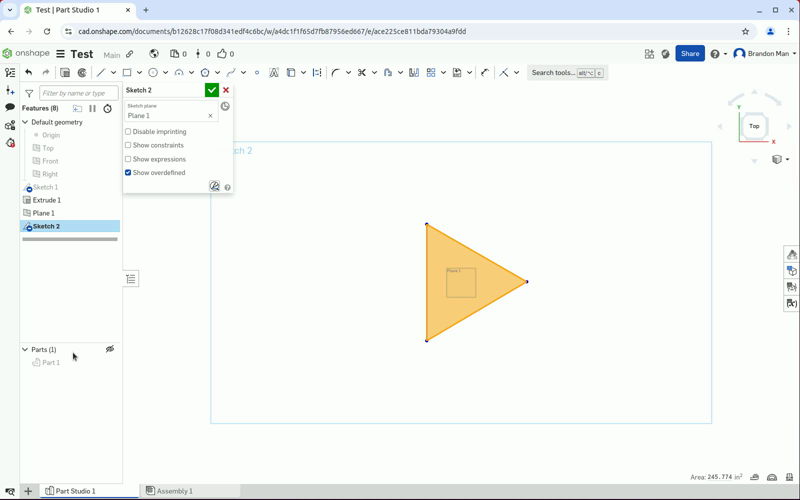
key(shift+e)
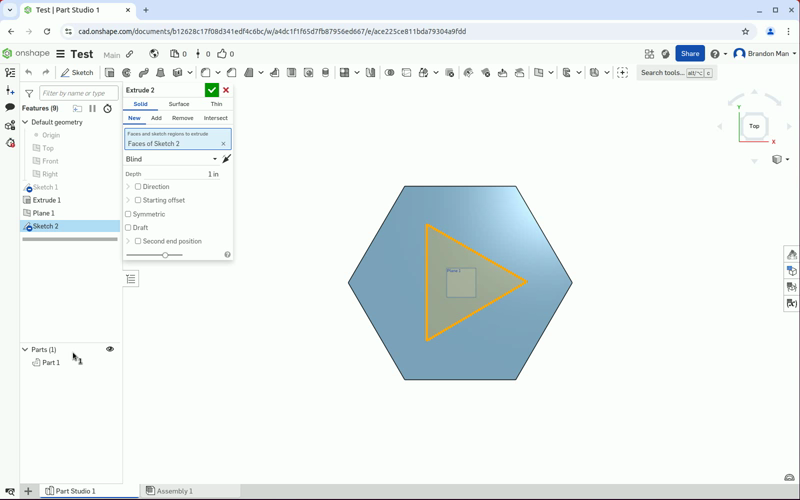
mouse_move(143, 106)
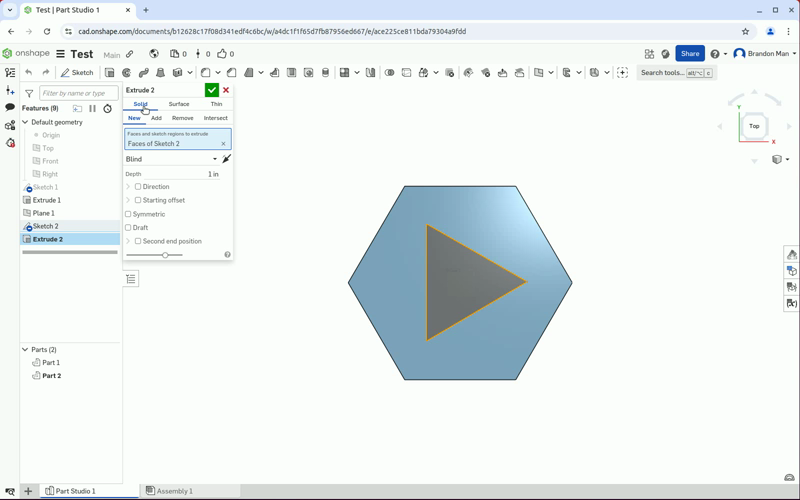
click(143, 106)
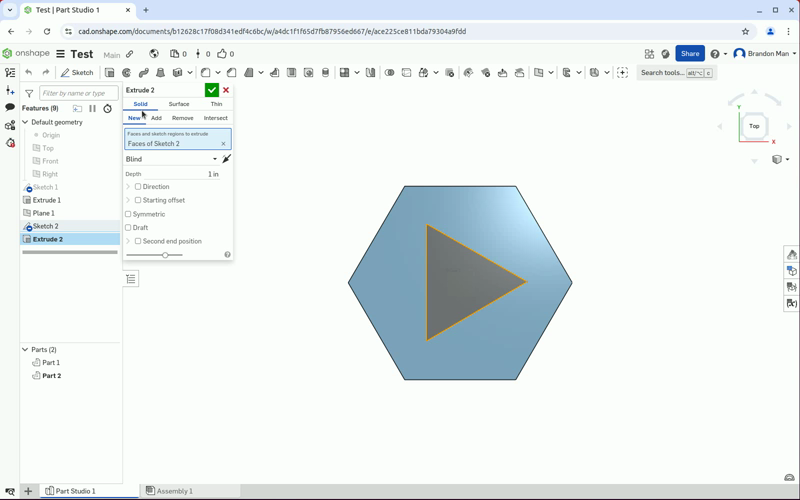
mouse_move(137, 120)
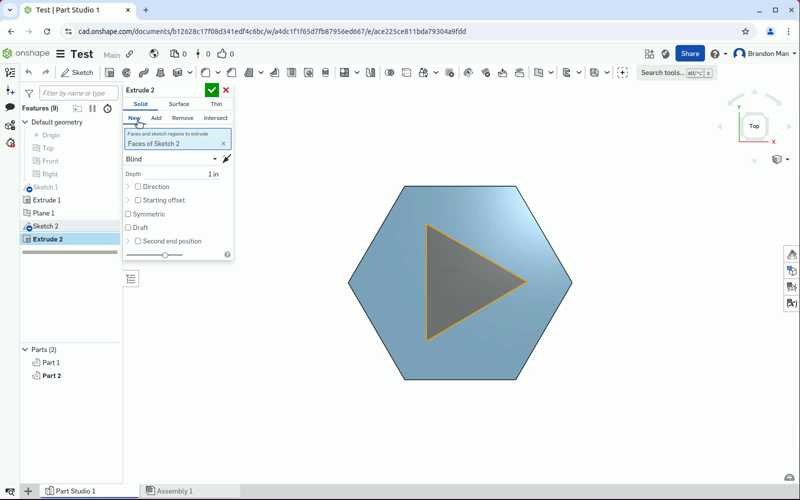
click(137, 120)
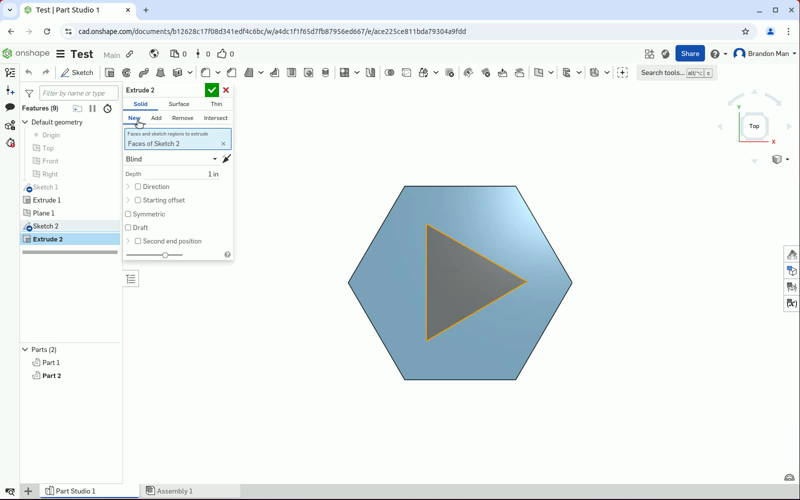
key(tab, 4)
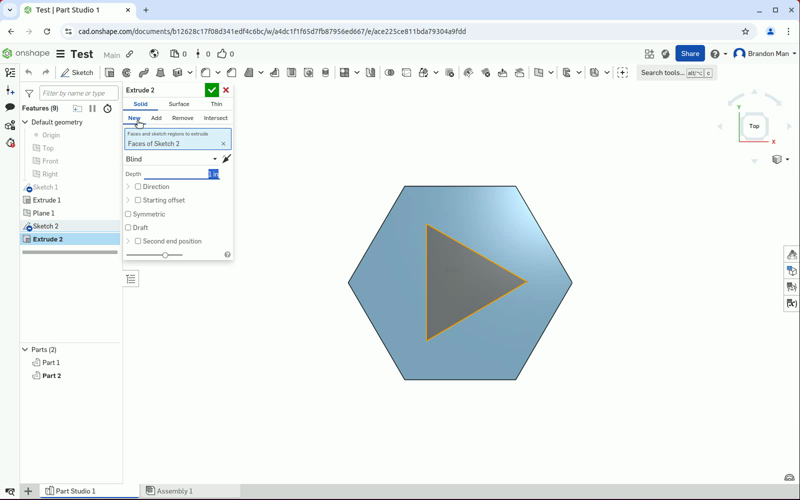
text(4.574)
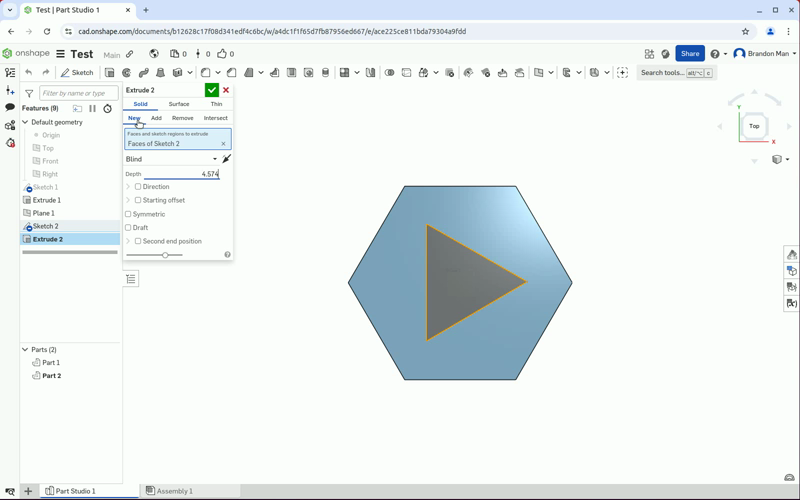
key(enter)
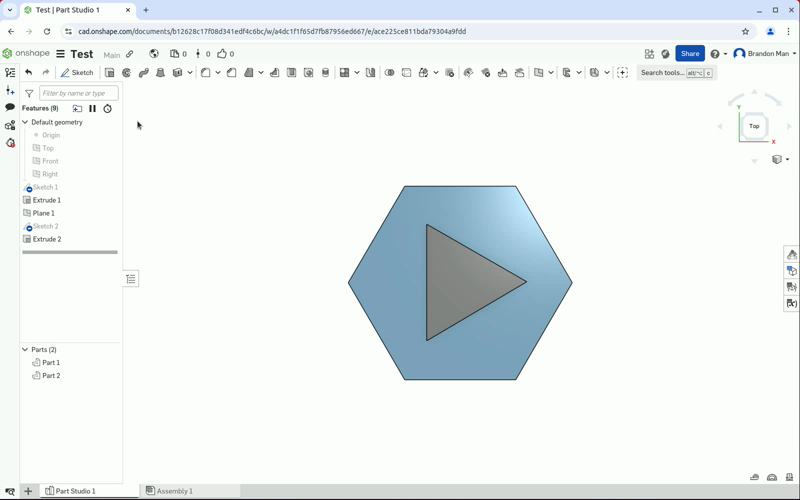
key(shift+h)
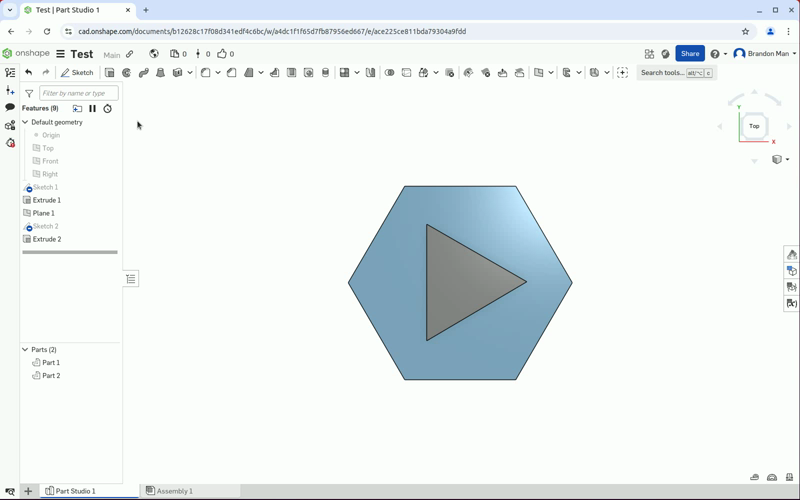
key(shift+h)
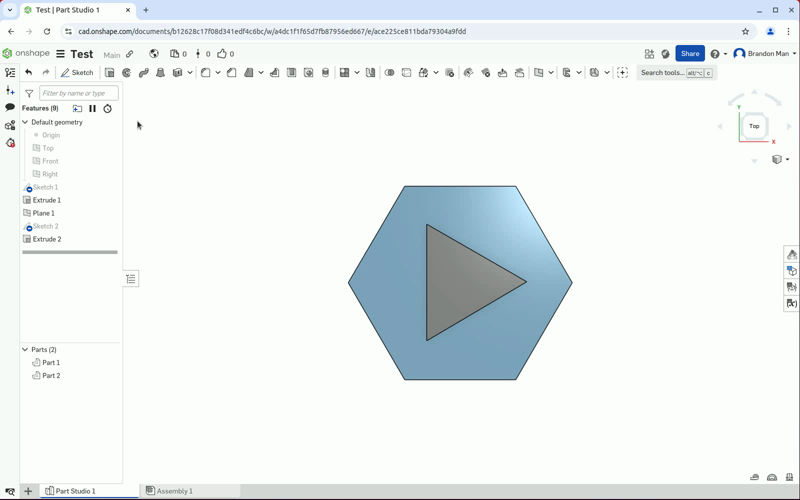
mouse_move(73, 189)
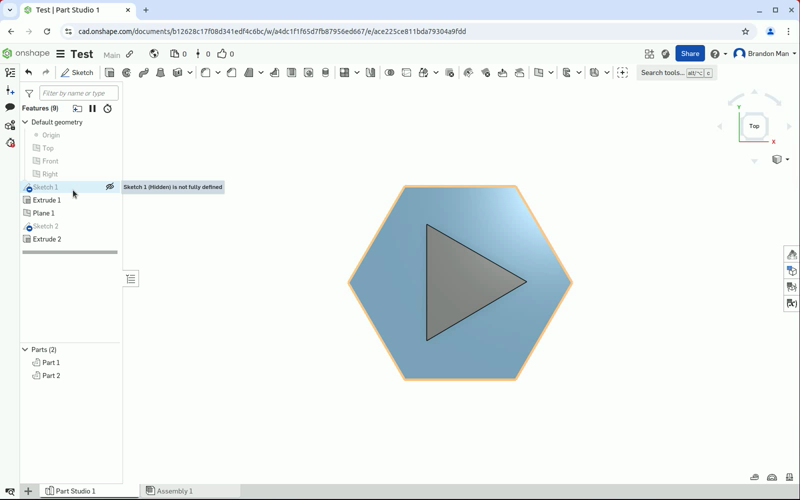
click(73, 189)
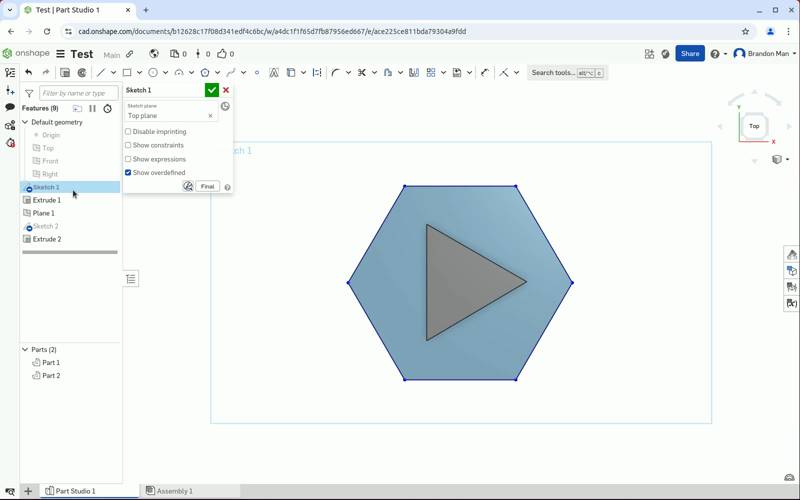
mouse_move(229, 92)
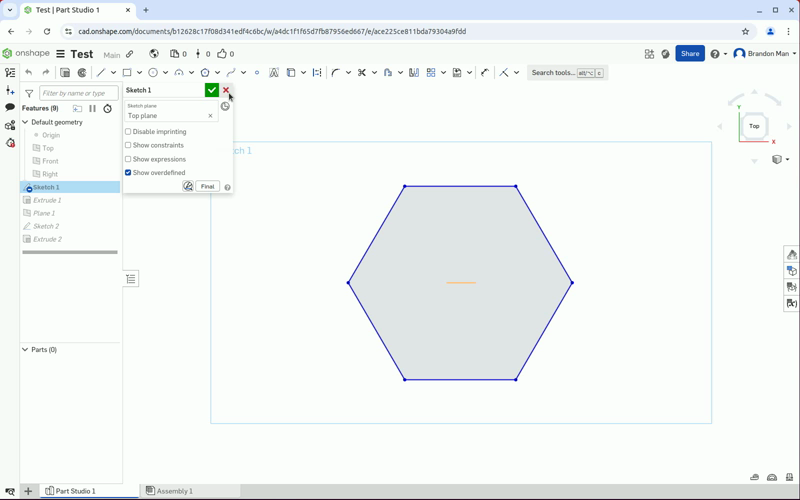
click(229, 92)
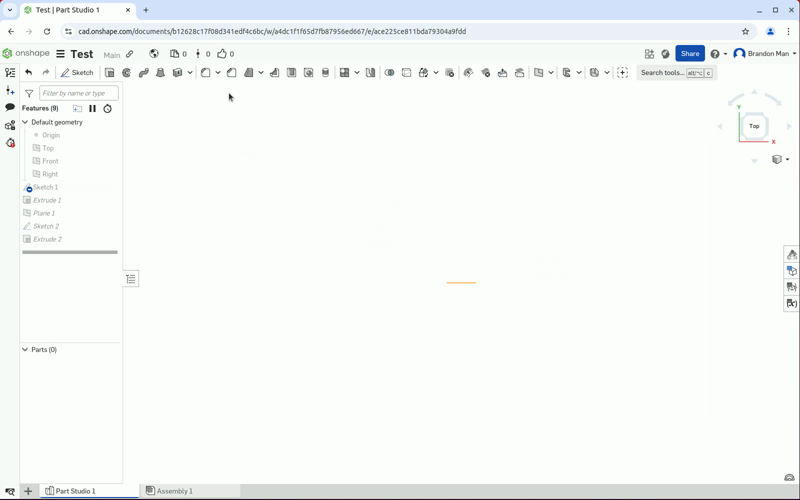
key(shift+s)
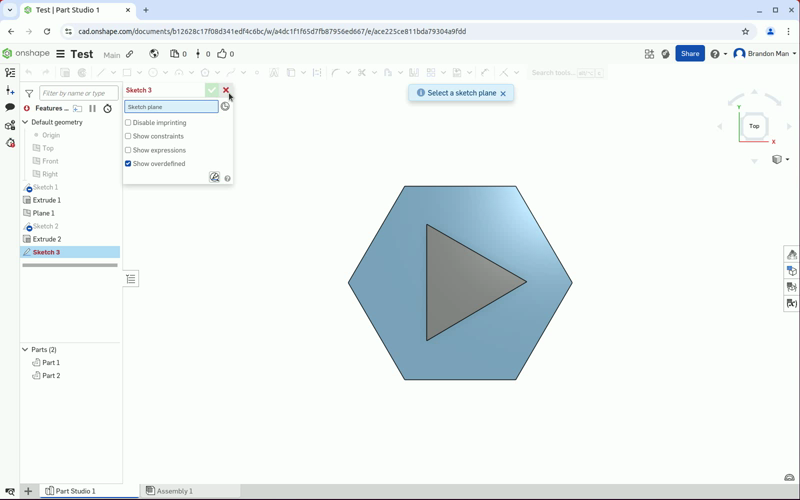
mouse_move(73, 215)
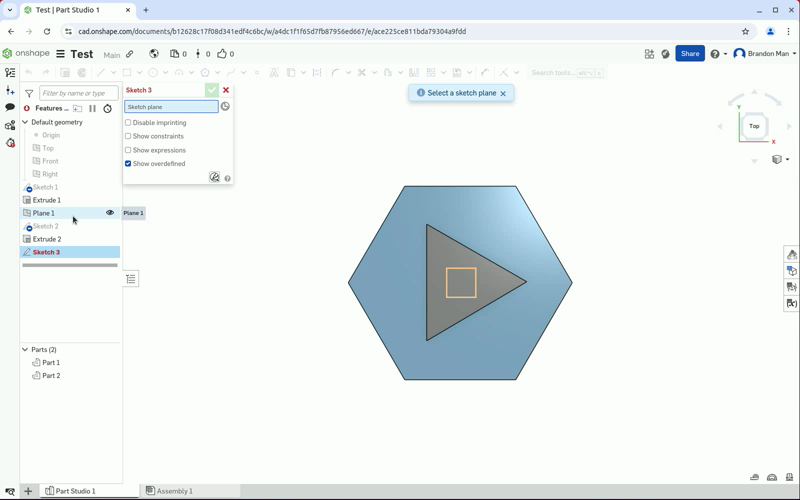
click(73, 215)
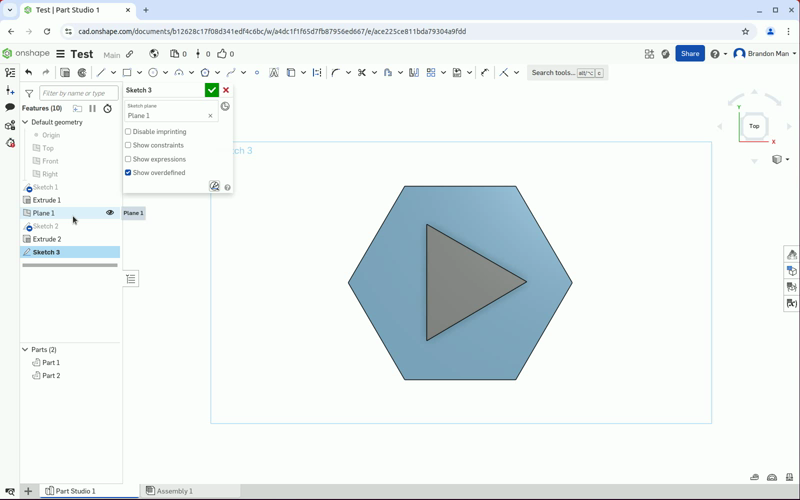
mouse_move(73, 352)
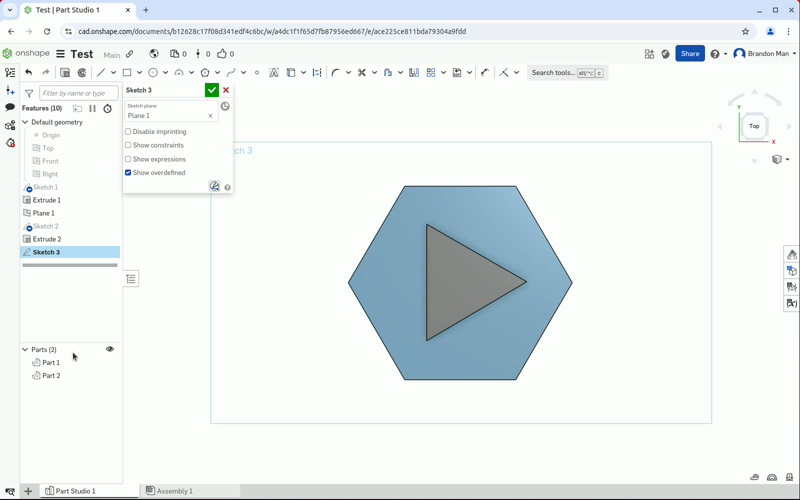
key(y)
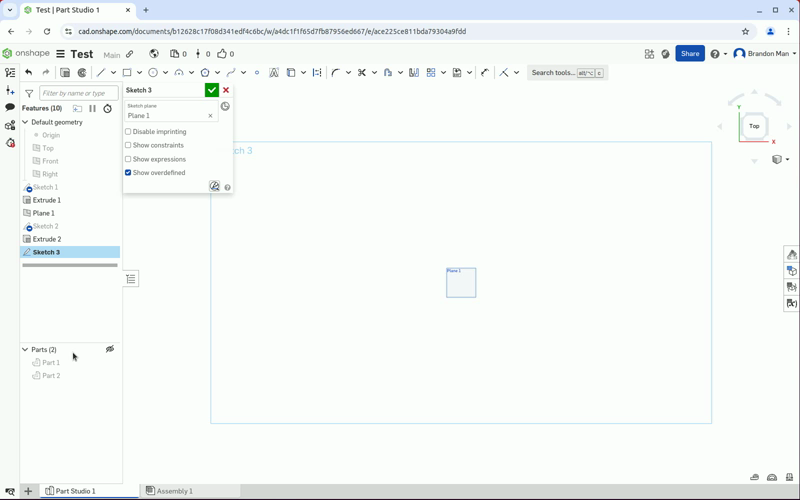
key(l)
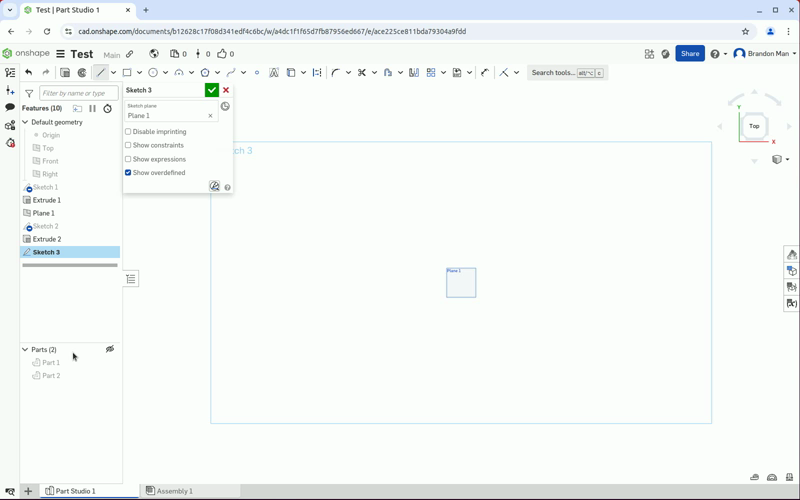
key_down(shift)
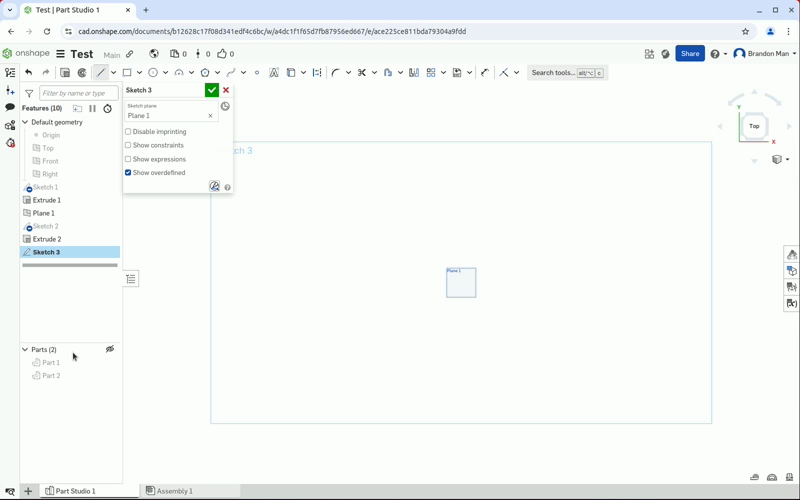
mouse_move(460, 244)
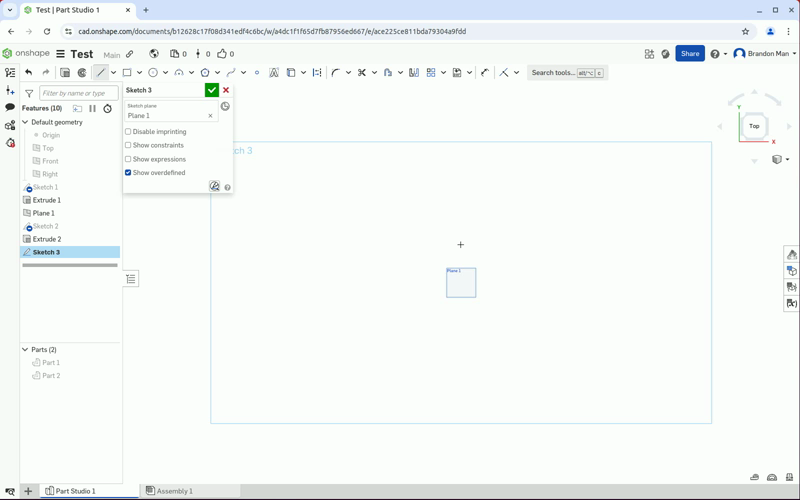
click(460, 244)
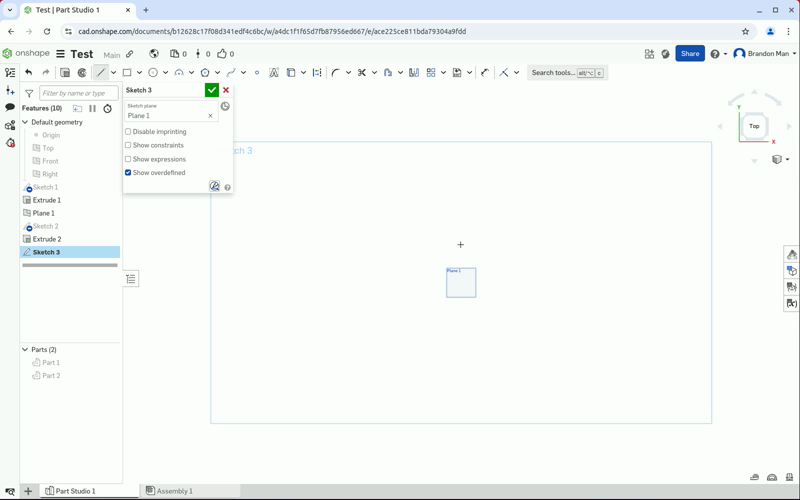
key_up(shift)
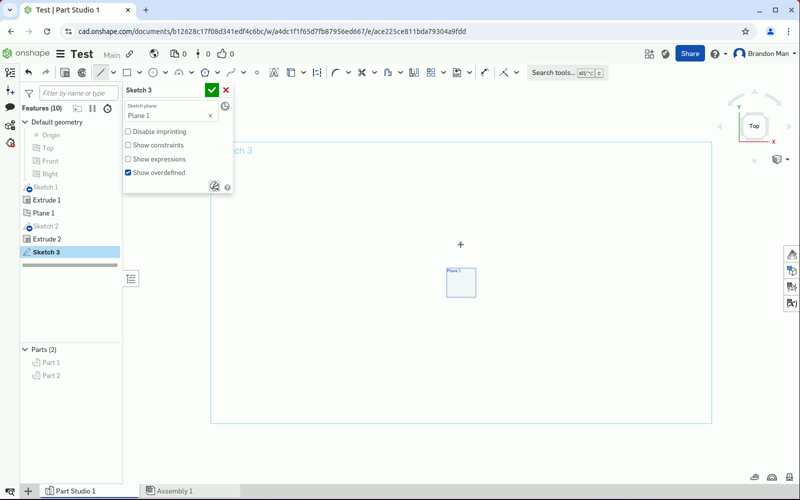
key_down(shift)
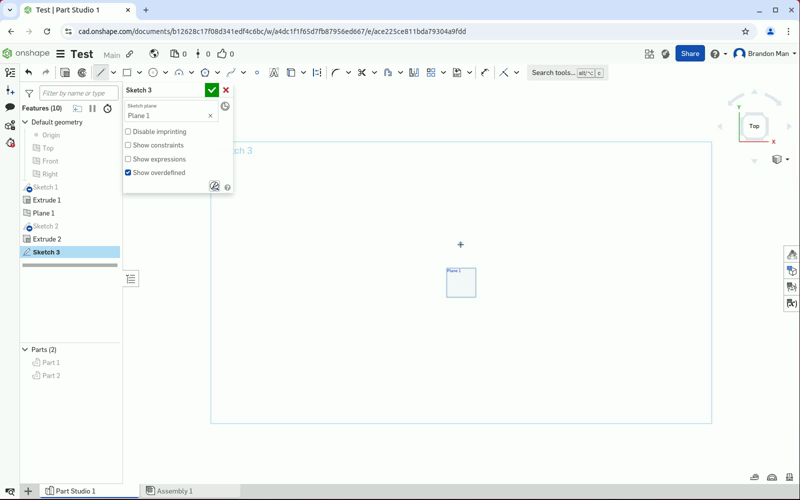
mouse_move(490, 244)
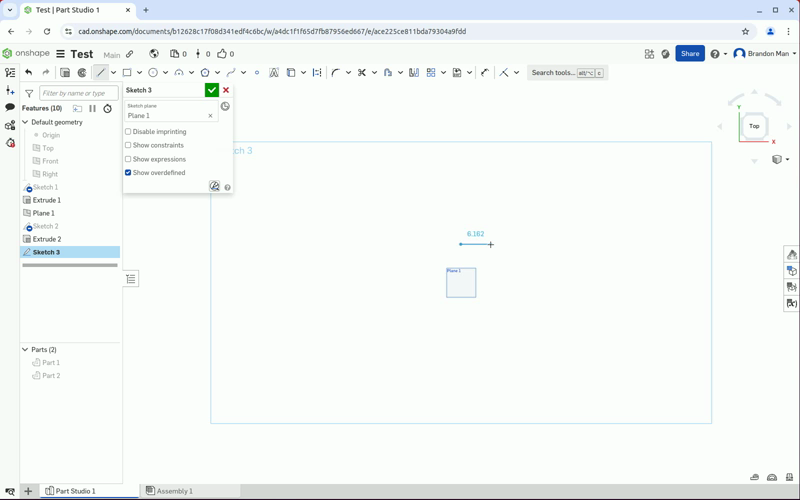
mouse_move(495, 264)
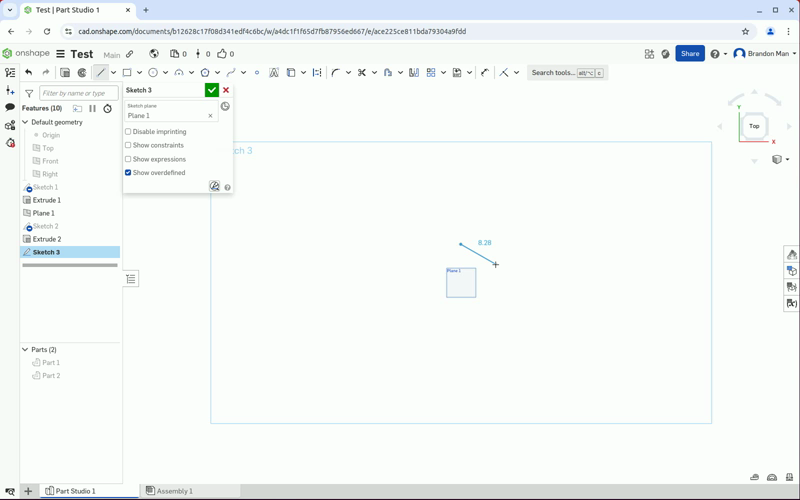
click(495, 264)
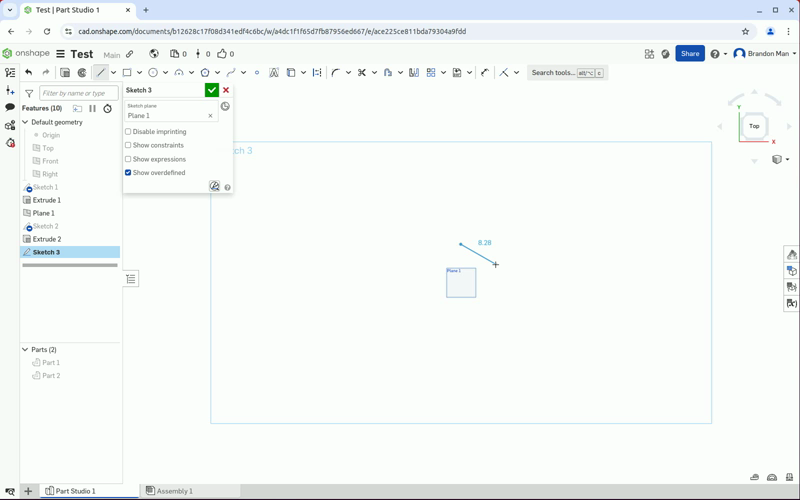
key_up(shift)
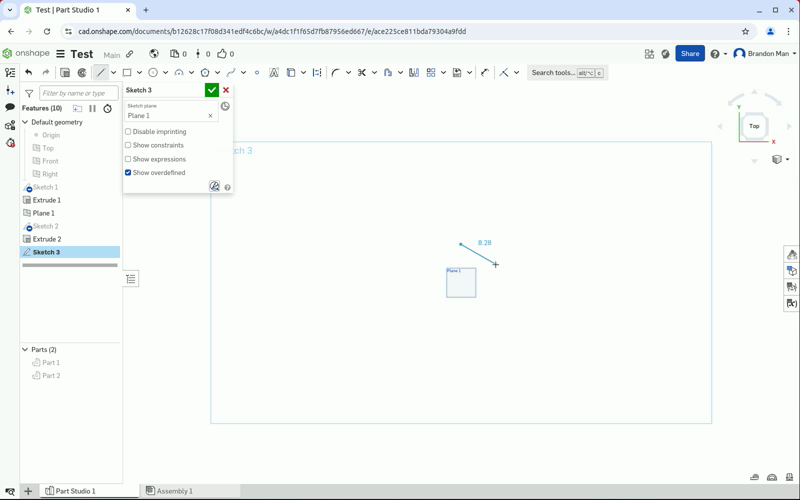
key_down(shift)
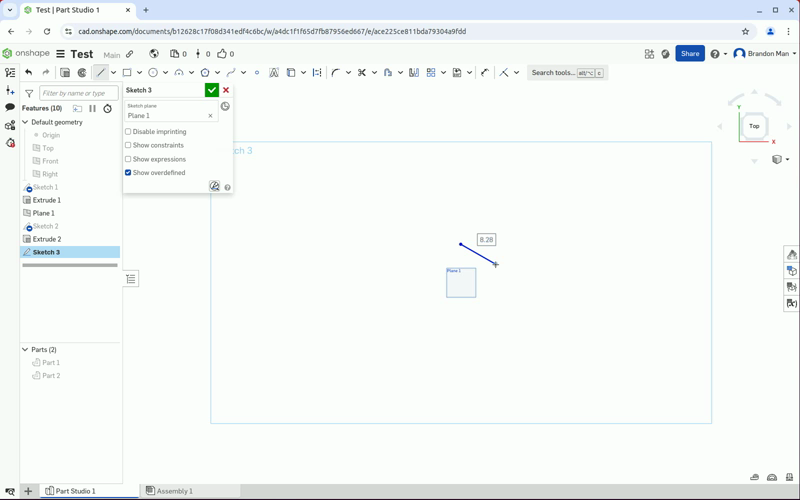
mouse_move(525, 264)
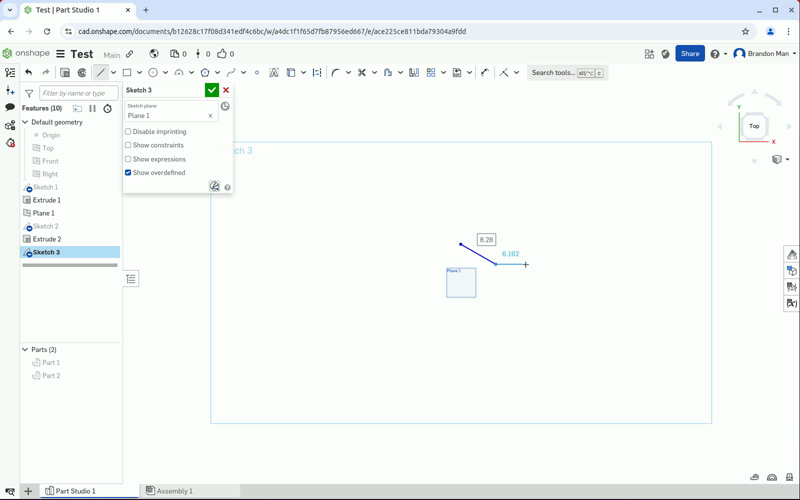
mouse_move(495, 224)
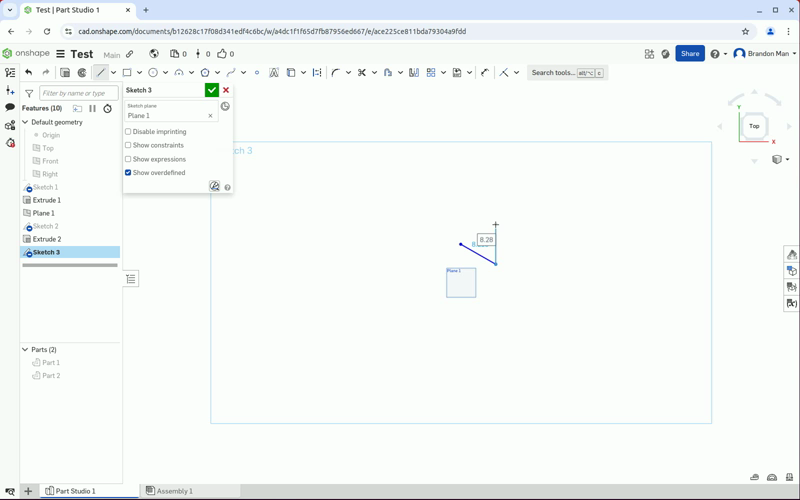
click(495, 224)
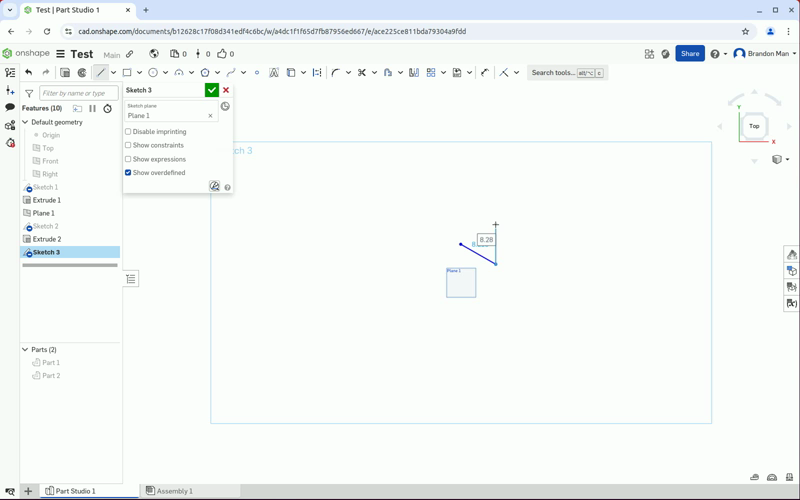
key_up(shift)
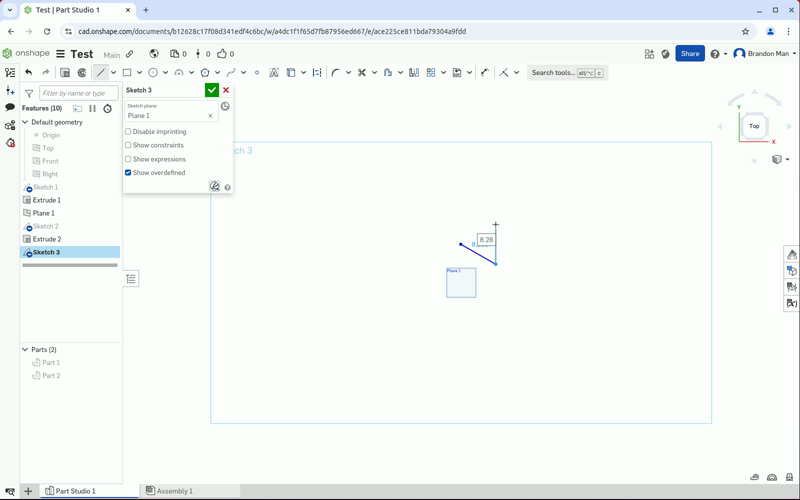
mouse_move(525, 224)
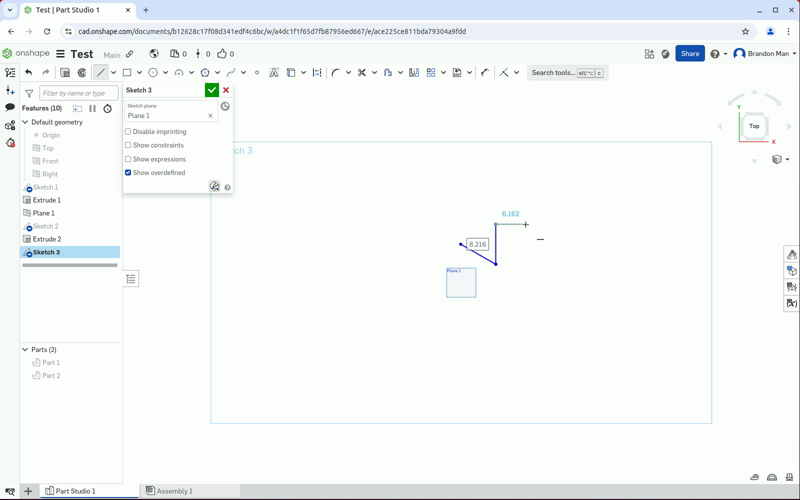
key_down(shift)
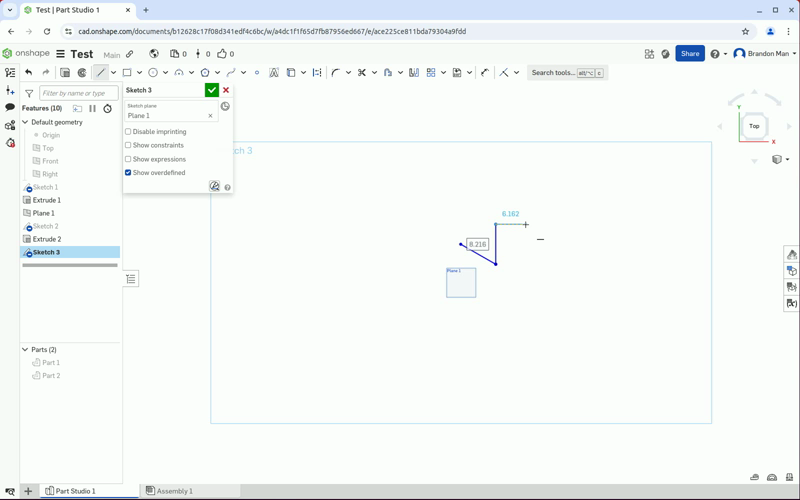
mouse_move(460, 244)
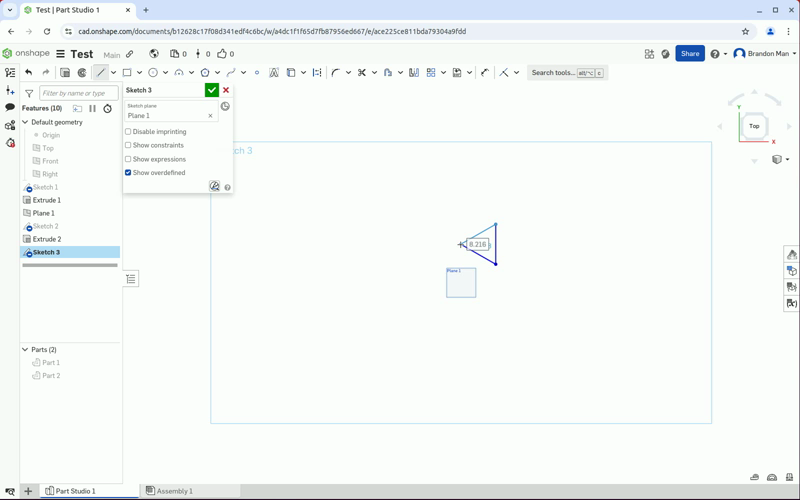
key_up(shift)
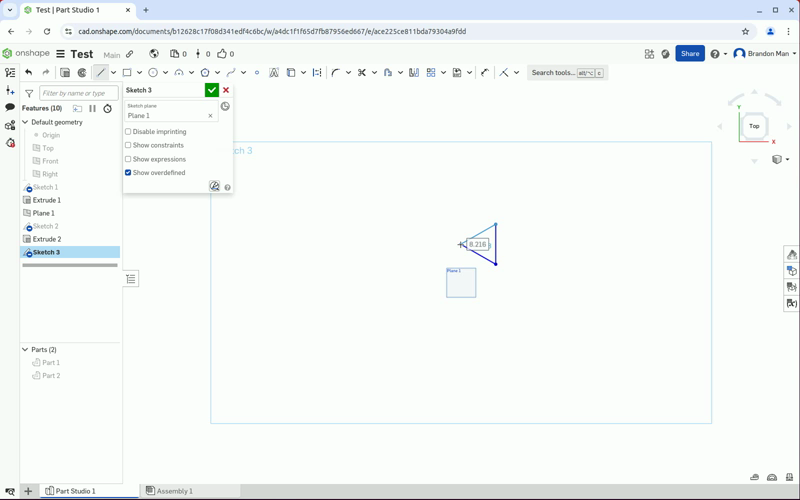
click(460, 244)
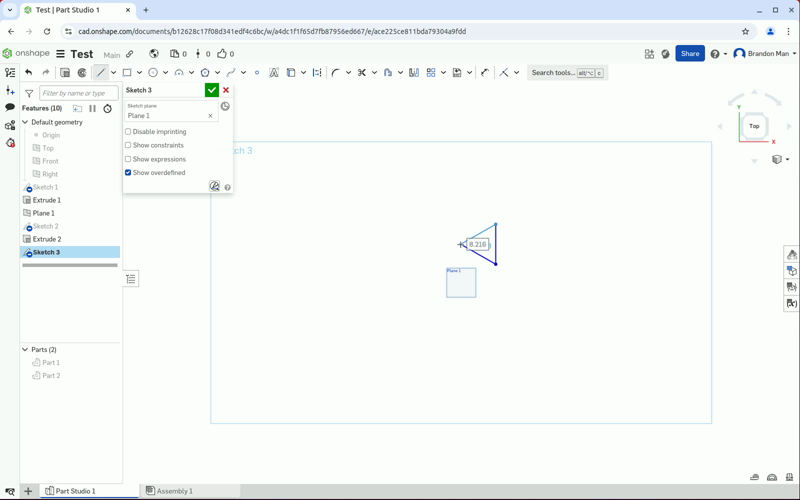
key(esc)
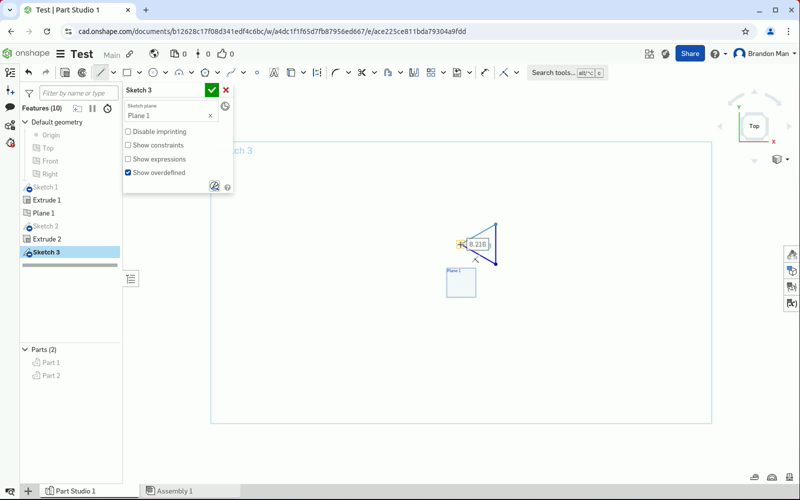
mouse_move(472, 248)
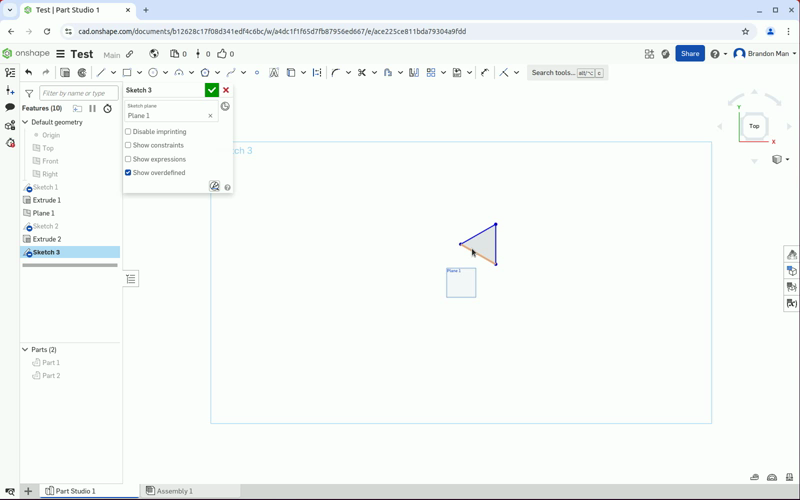
scroll(6)
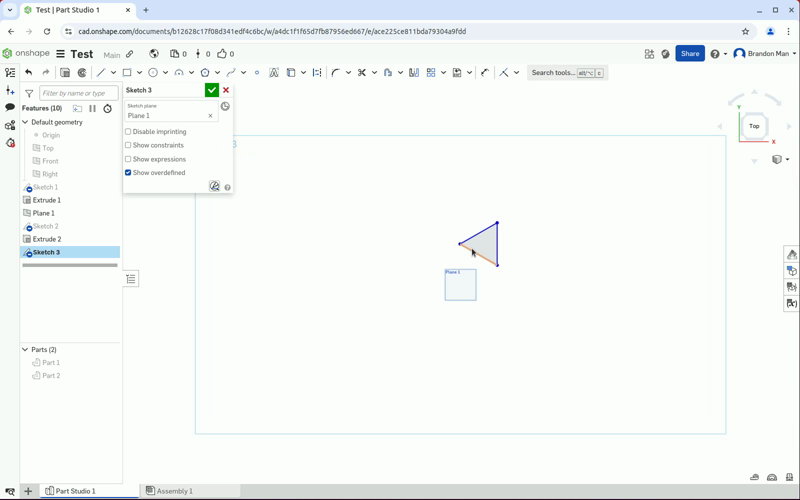
scroll(6)
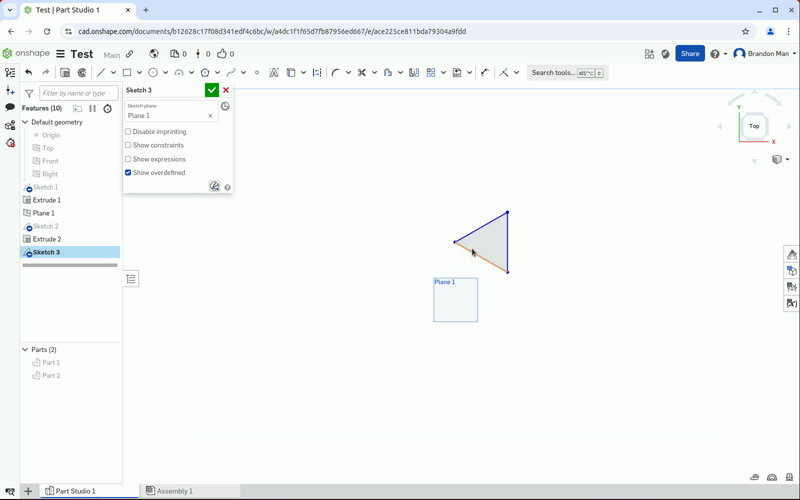
scroll(6)
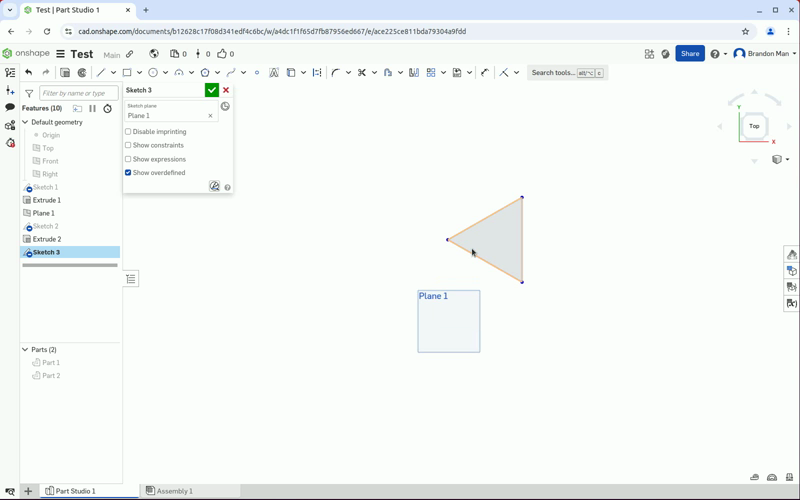
scroll(6)
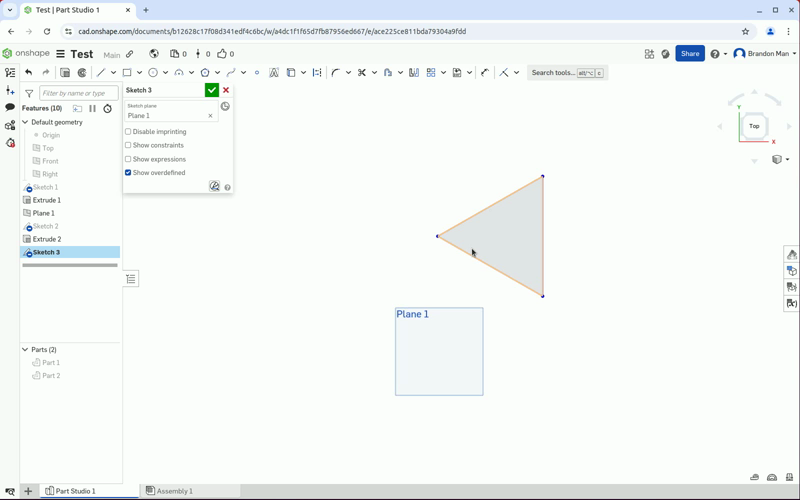
scroll(6)
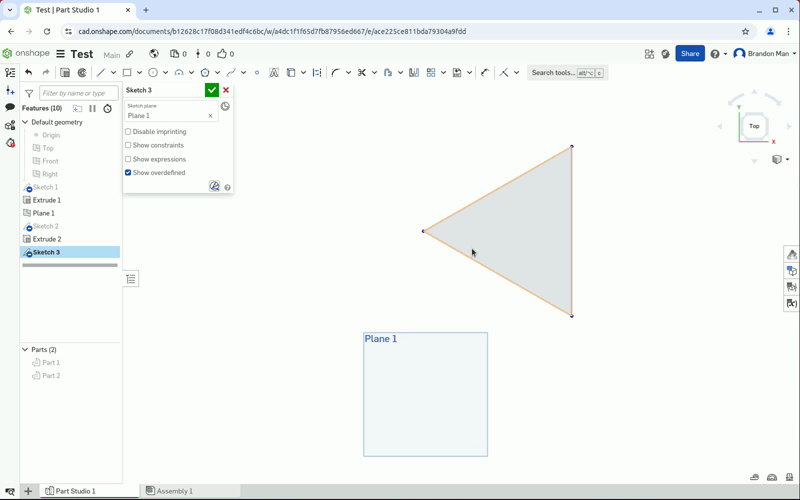
scroll(6)
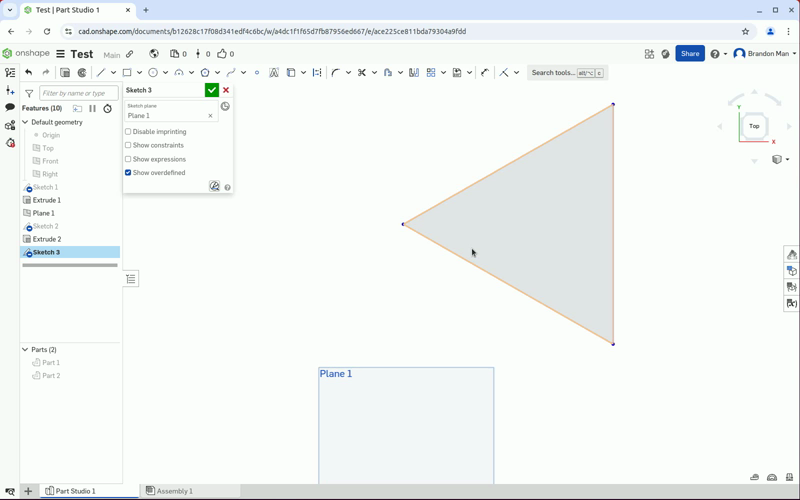
scroll(6)
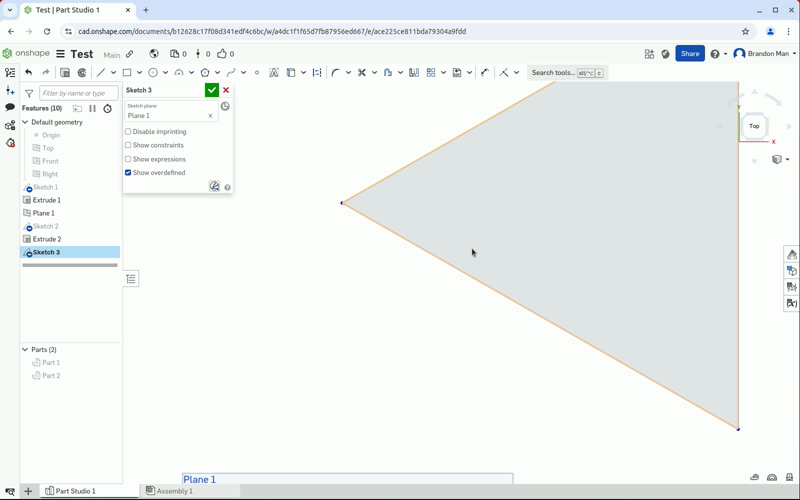
click(472, 248)
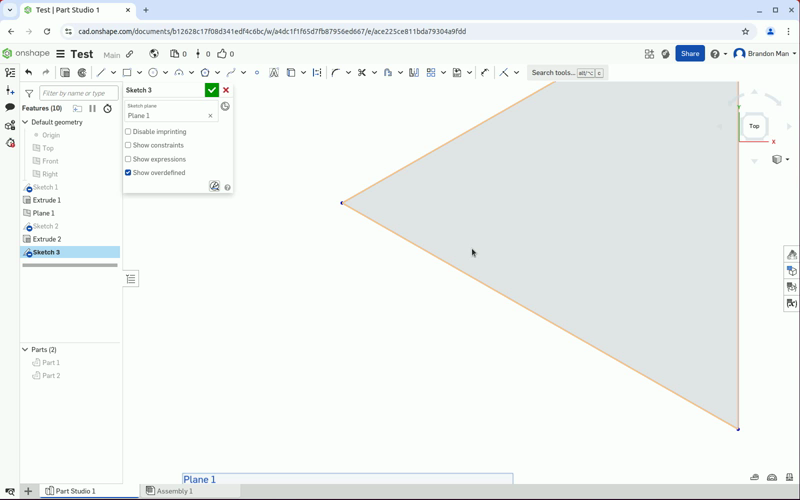
scroll(-6)
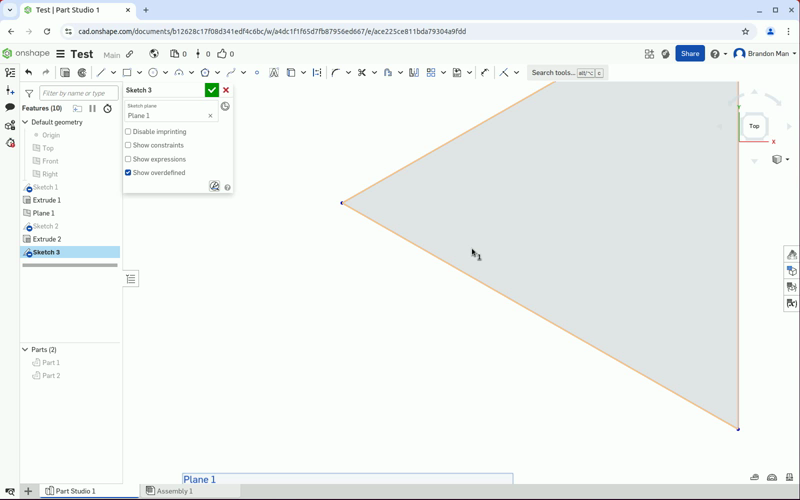
scroll(-6)
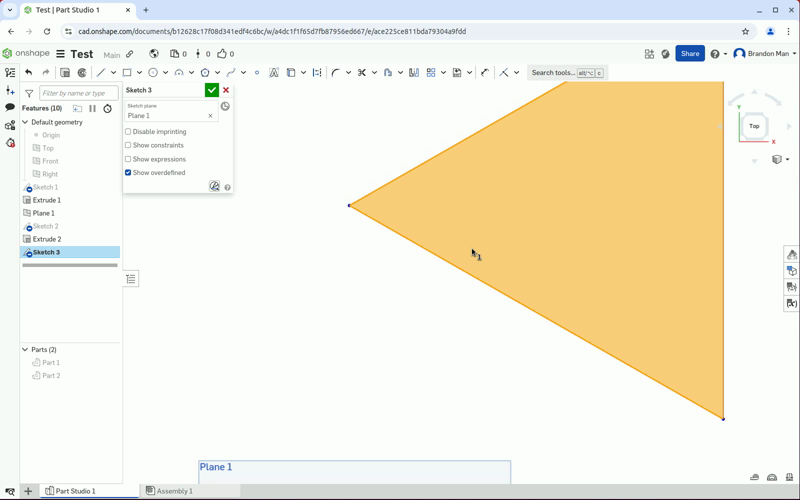
scroll(-6)
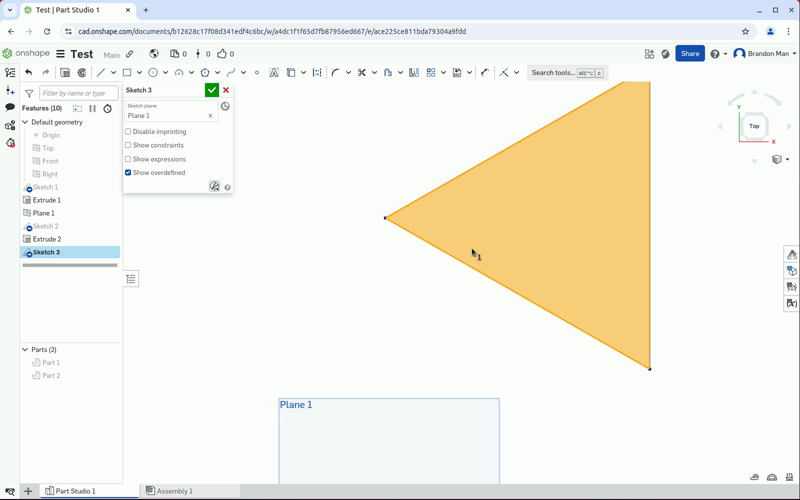
scroll(-6)
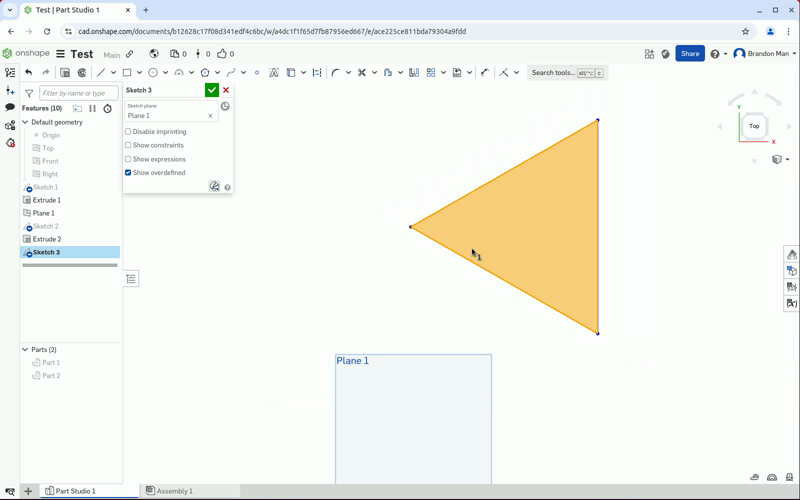
scroll(-6)
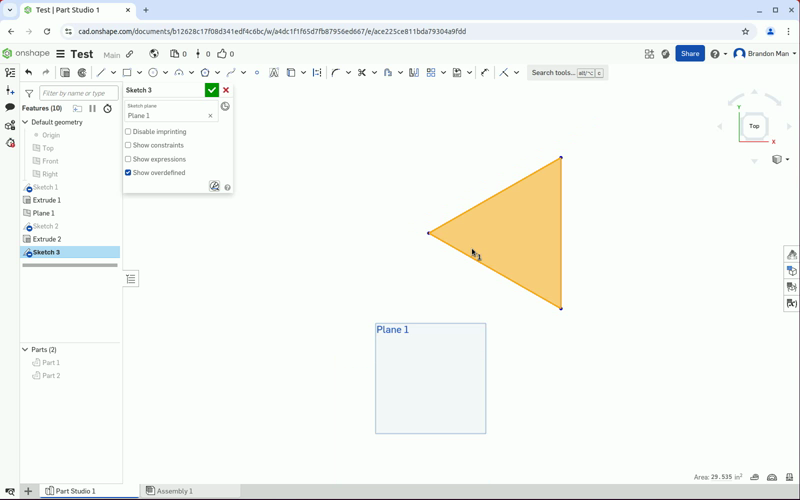
scroll(-6)
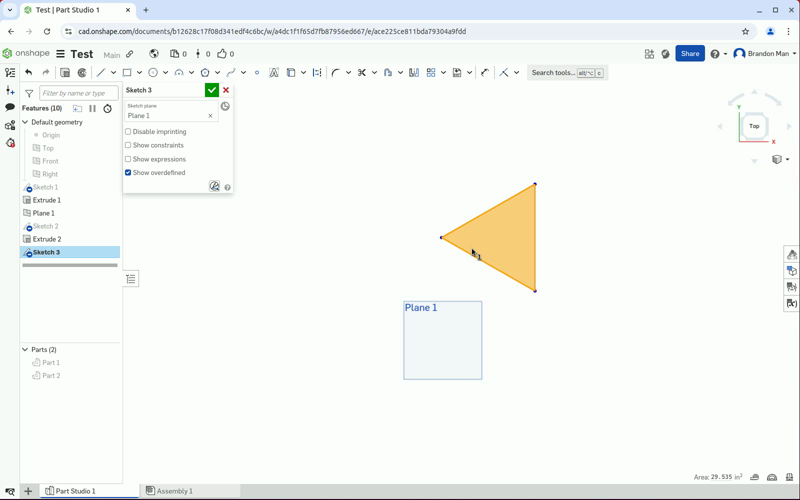
scroll(-6)
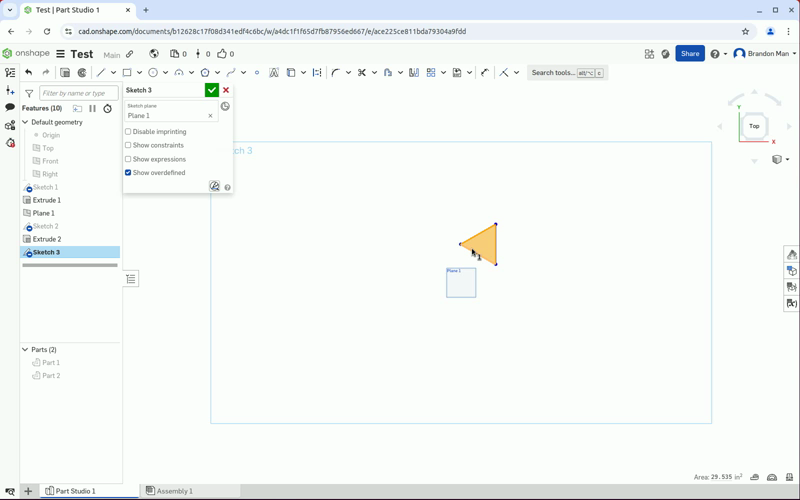
mouse_move(73, 352)
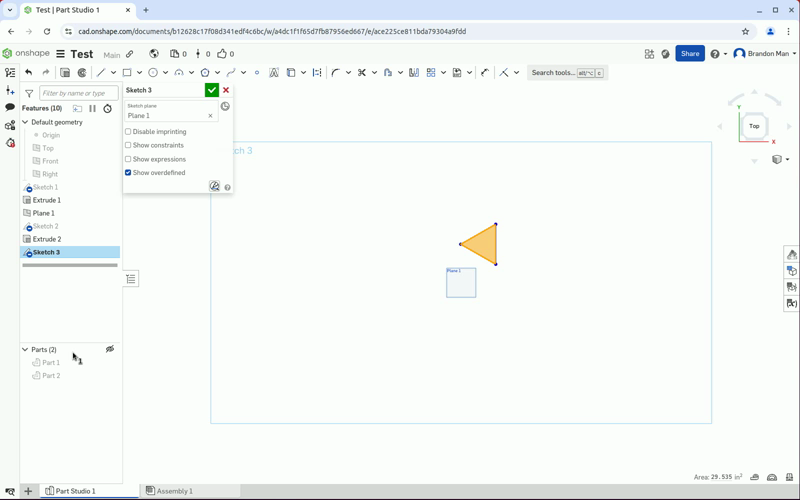
key(shift+y)
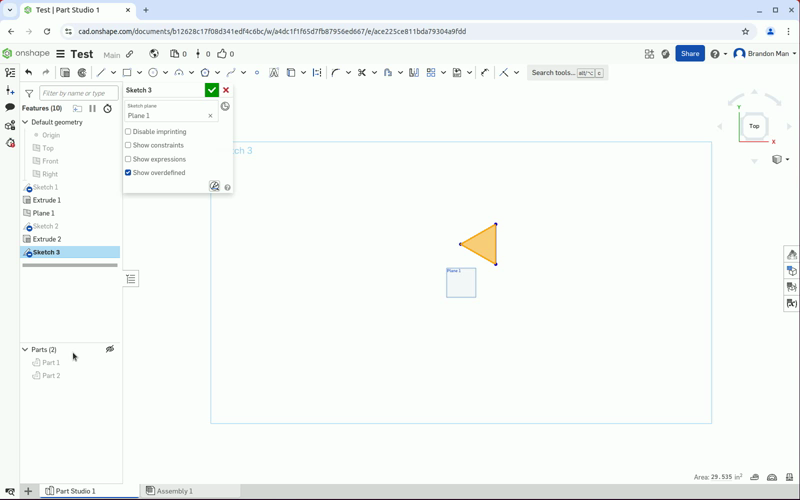
key(shift+e)
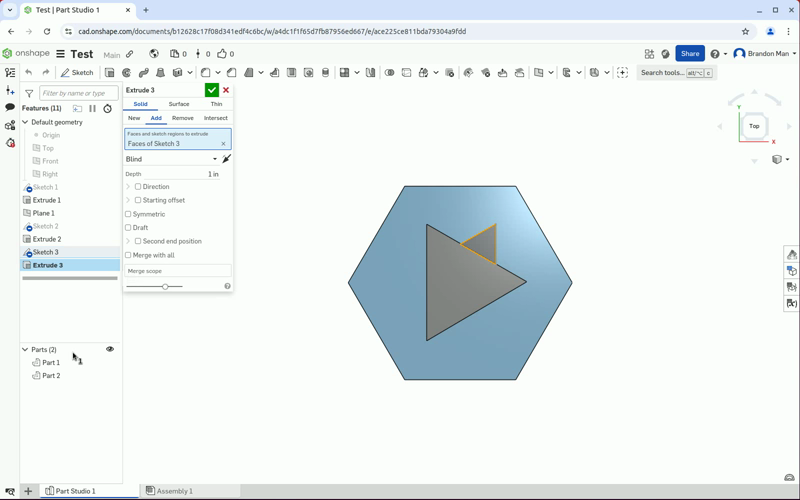
mouse_move(143, 106)
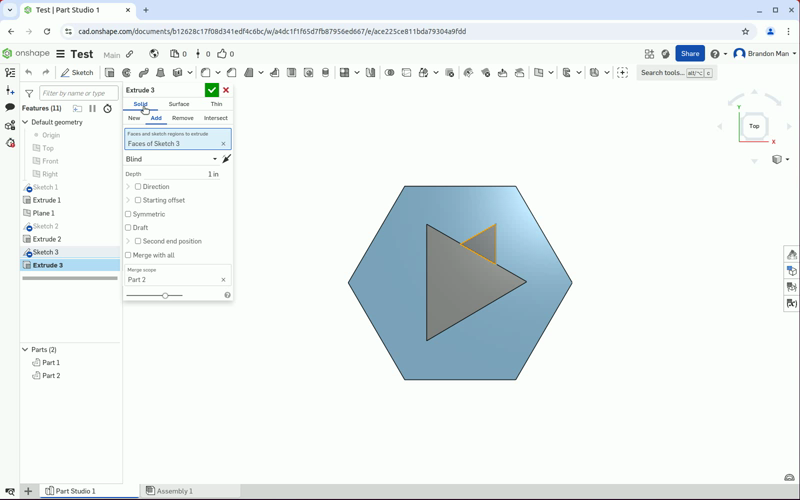
click(143, 106)
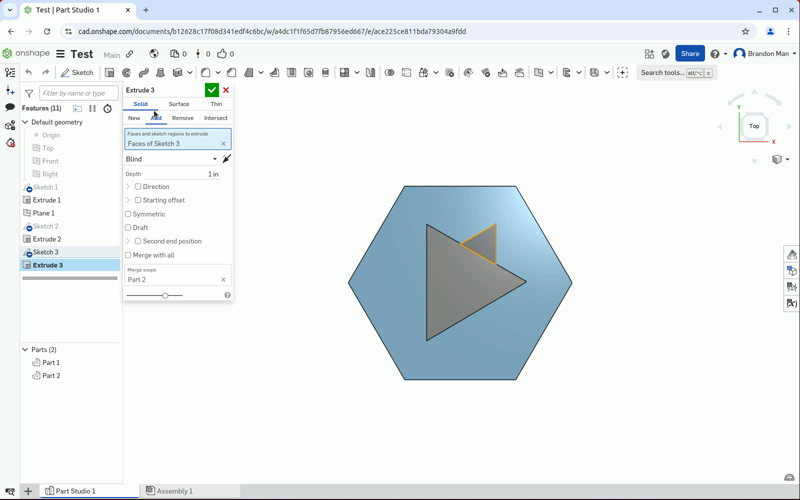
mouse_move(186, 120)
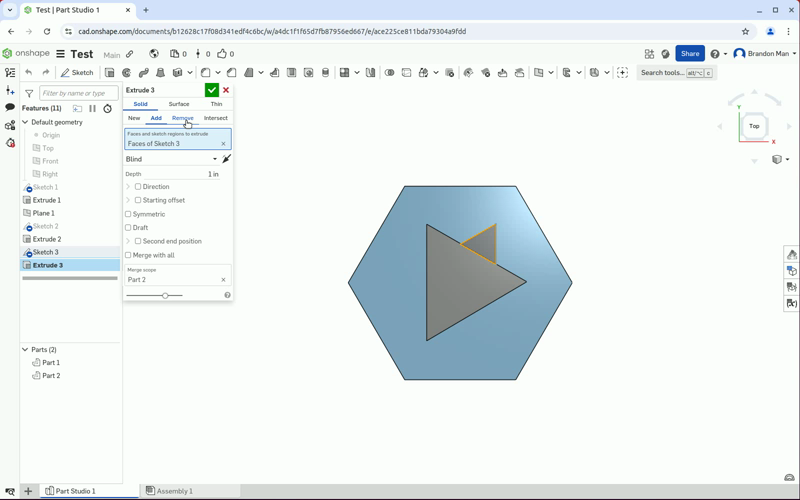
click(186, 120)
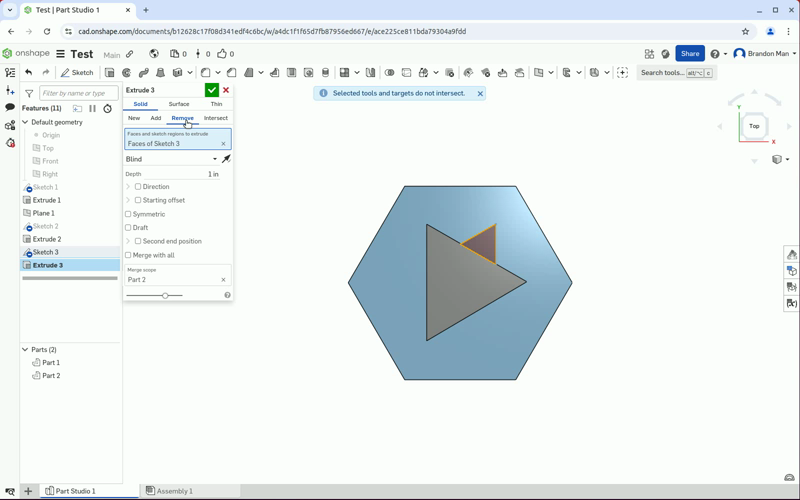
key(tab, 4)
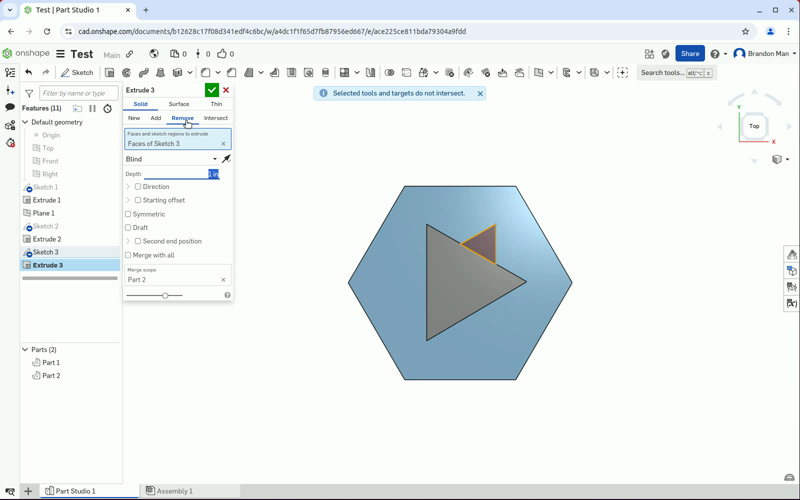
text(-2.407)
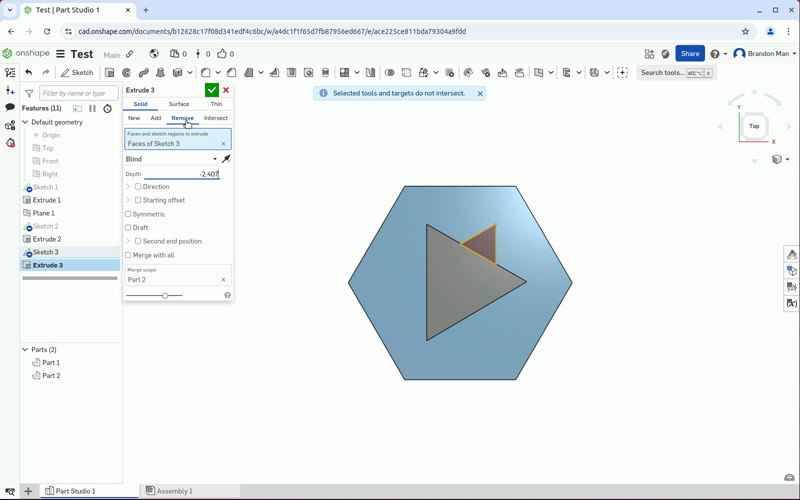
key(tab, 6)
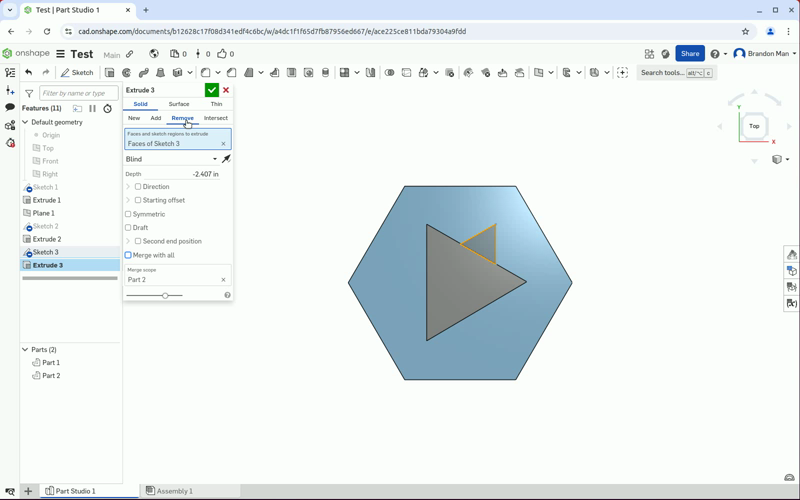
key(space)
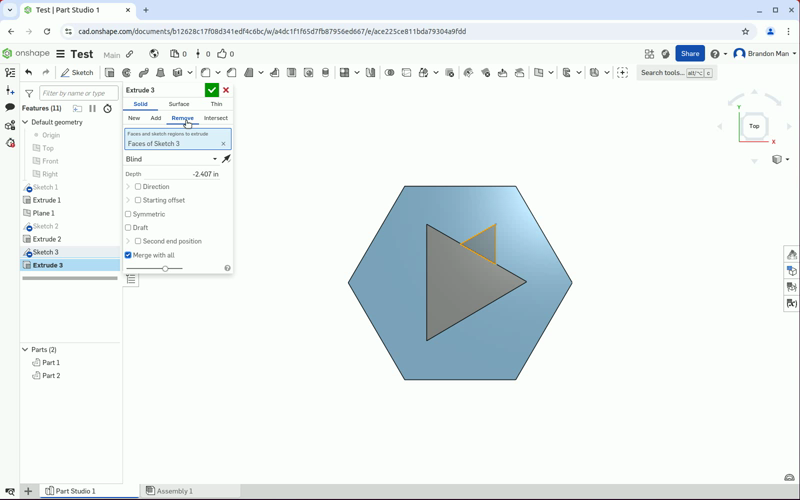
key(enter)
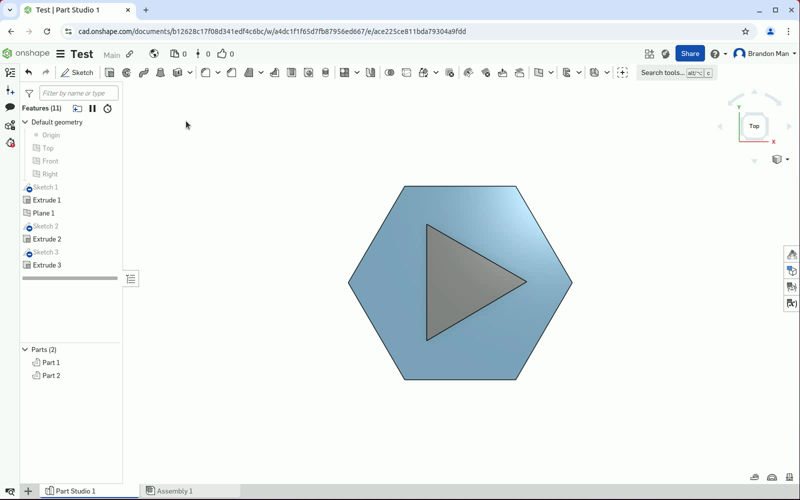
key(shift+h)
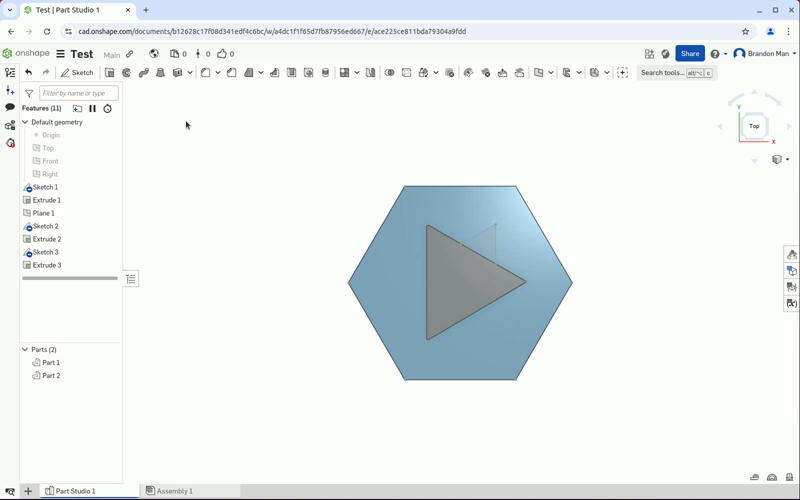
key(shift+h)
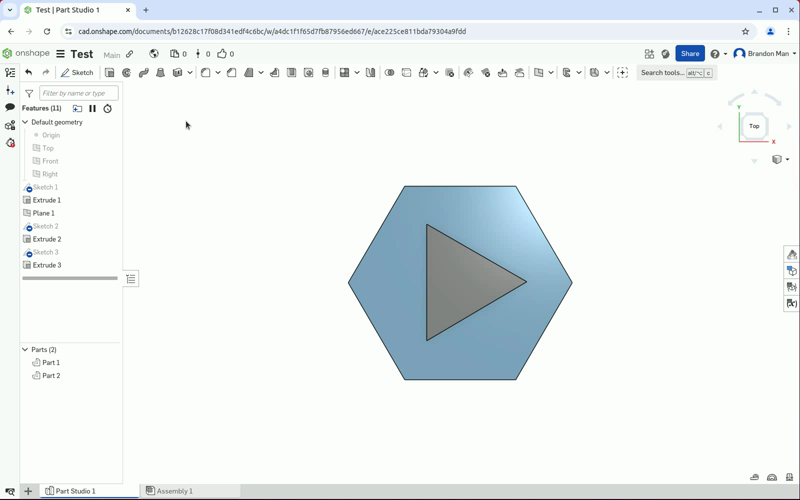
mouse_move(73, 189)
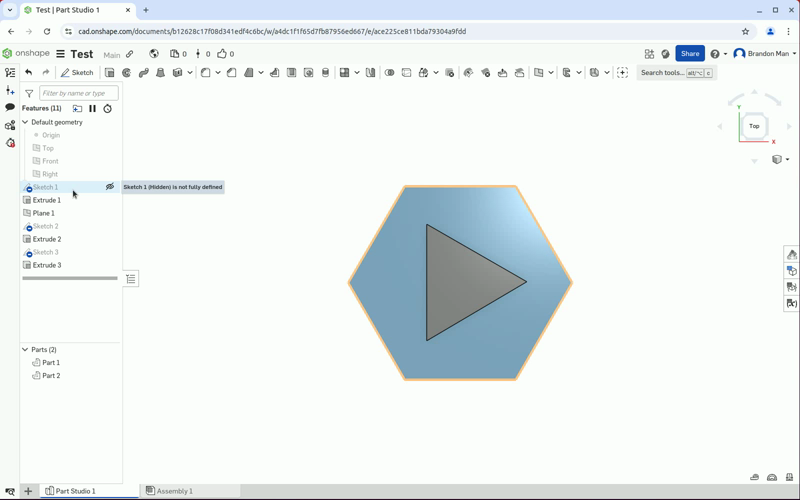
click(73, 189)
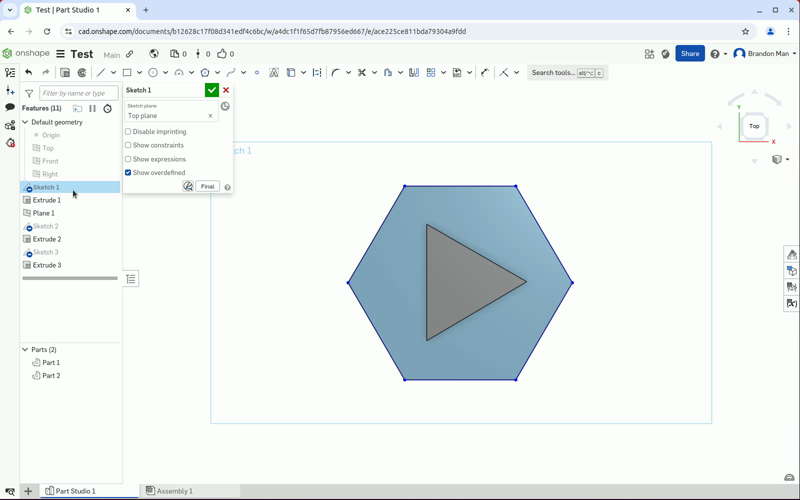
mouse_move(229, 92)
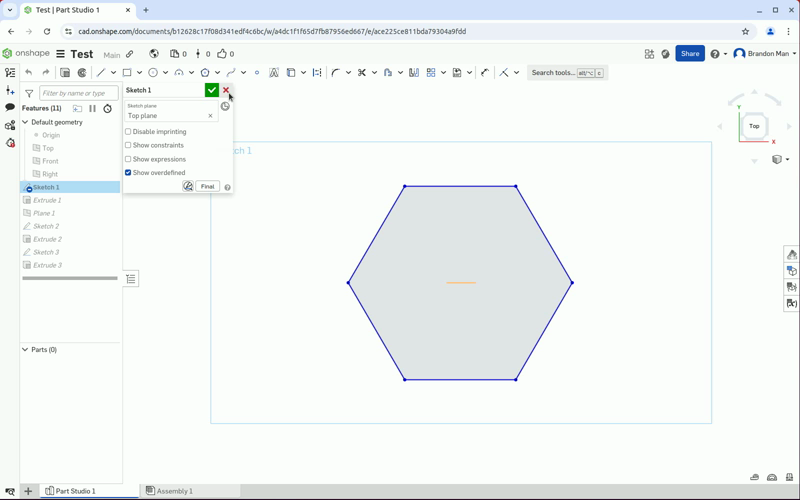
click(229, 92)
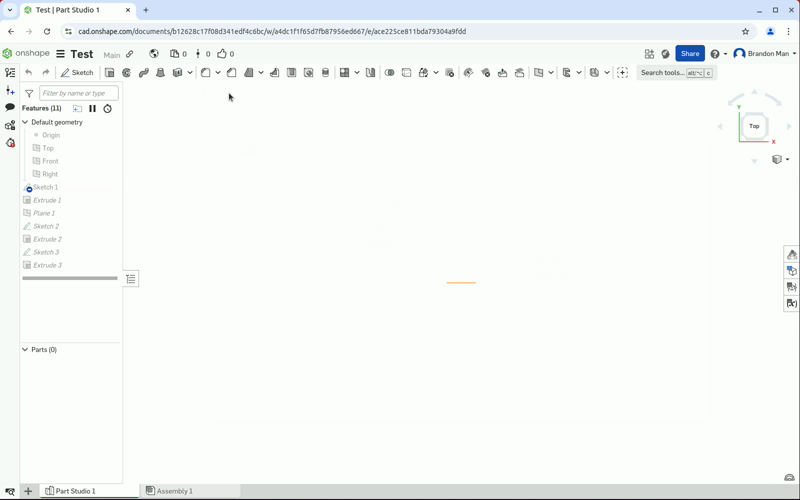
key(shift+s)
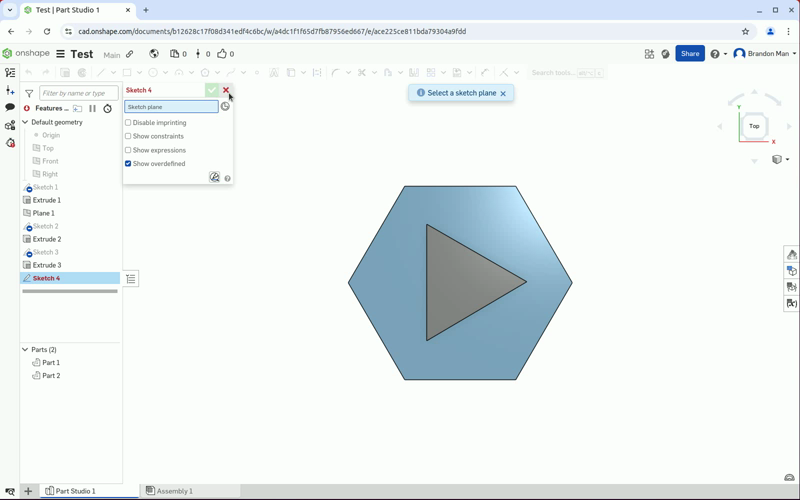
mouse_move(73, 215)
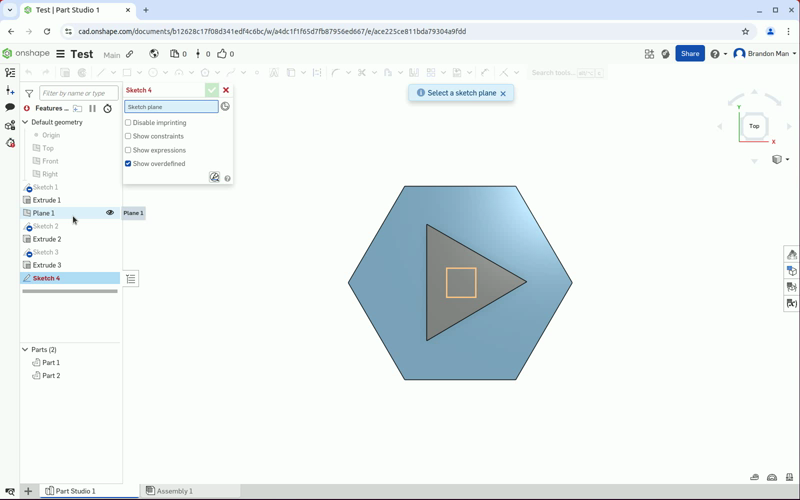
click(73, 215)
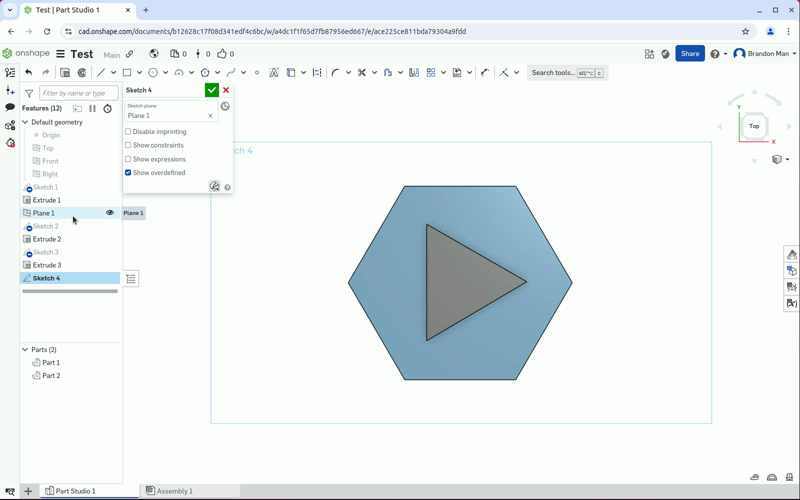
mouse_move(73, 352)
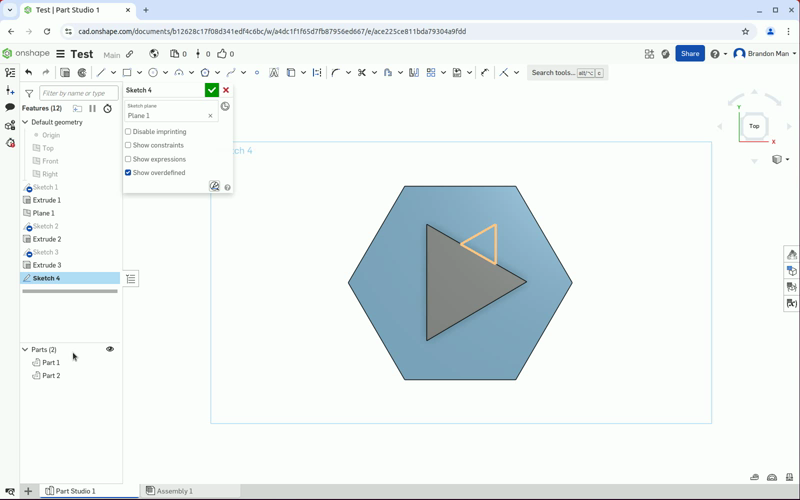
key(y)
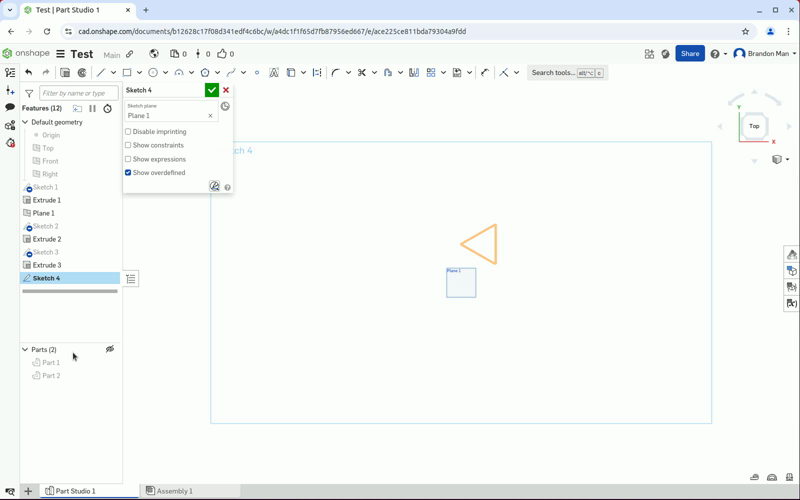
key(l)
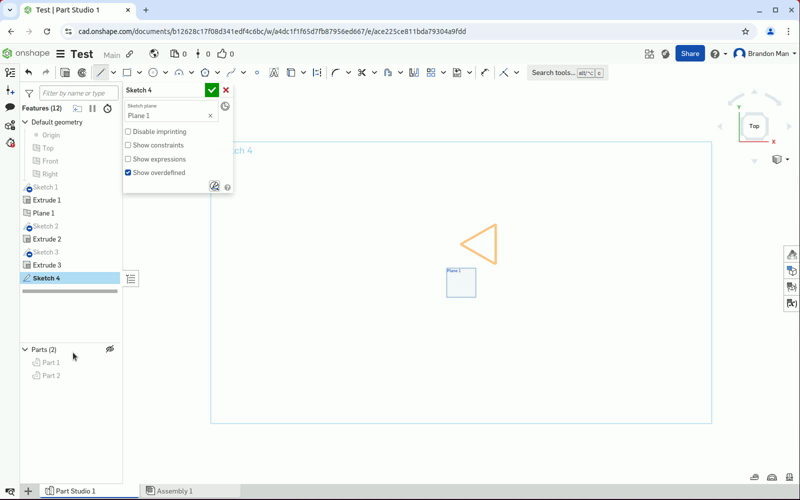
key_down(shift)
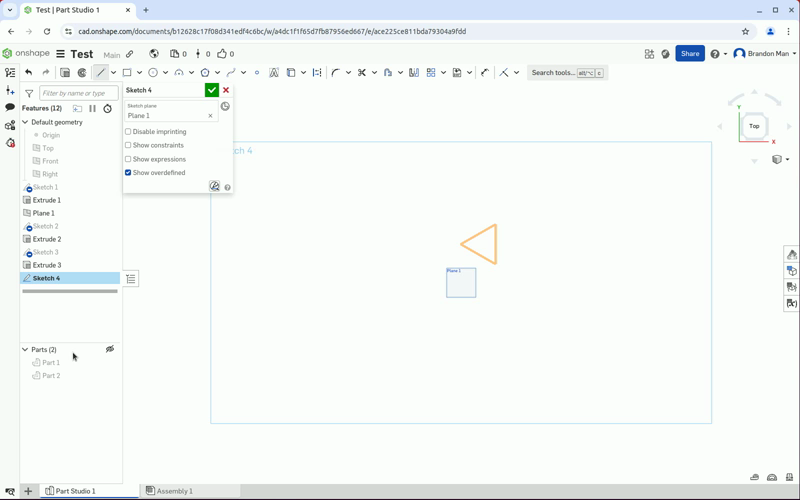
mouse_move(460, 321)
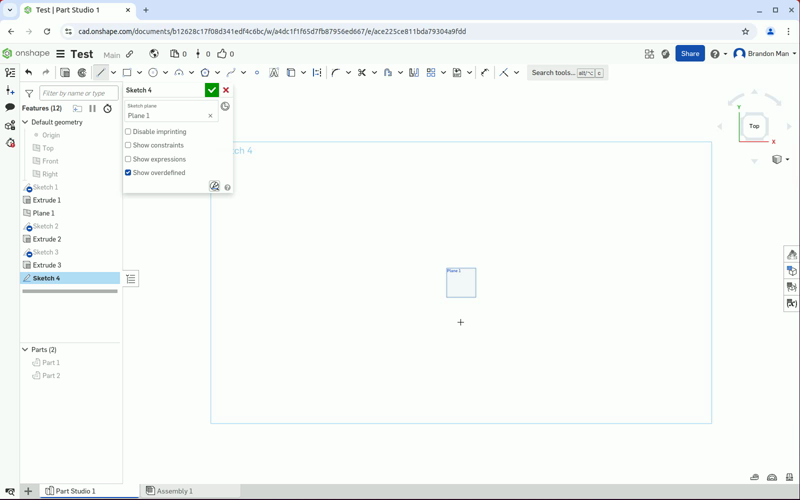
click(460, 321)
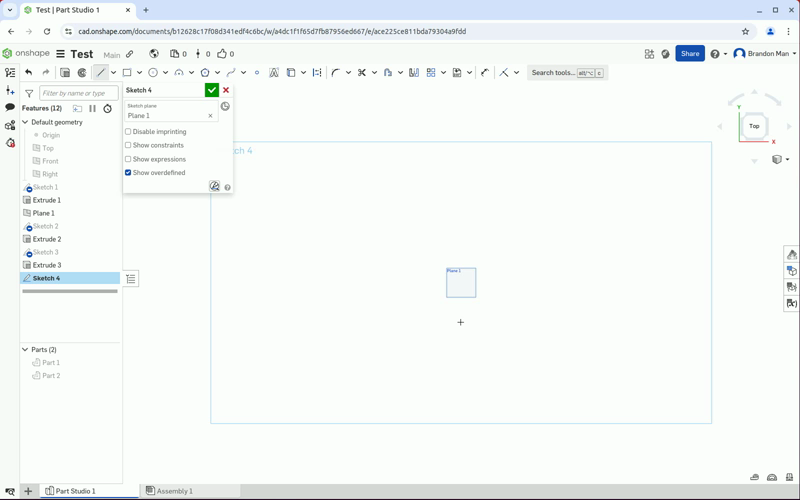
key_up(shift)
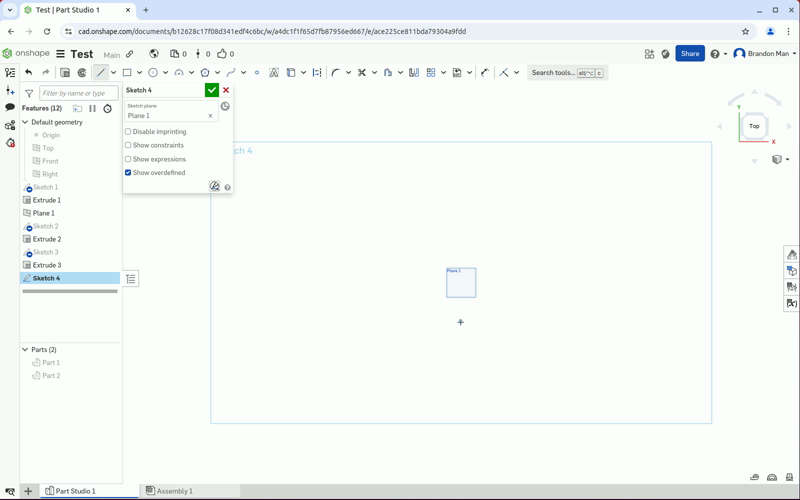
key_down(shift)
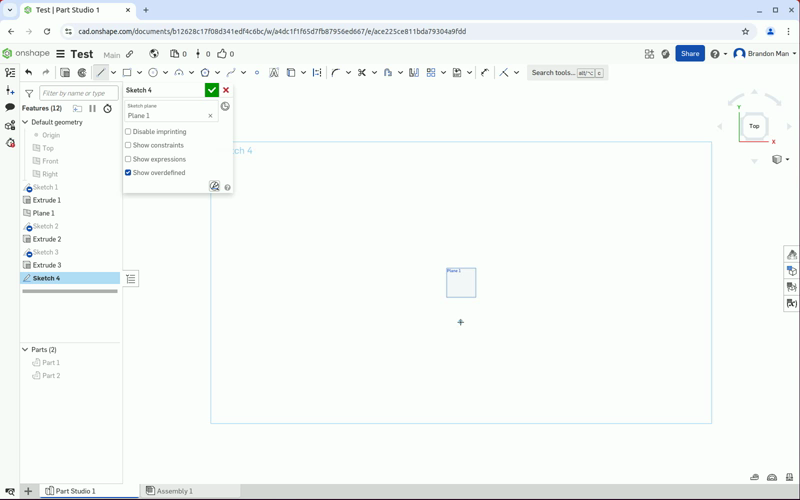
mouse_move(490, 321)
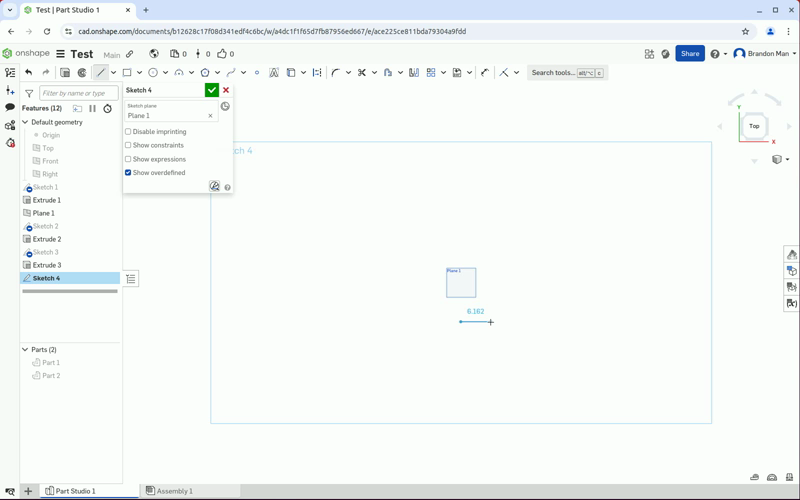
mouse_move(495, 341)
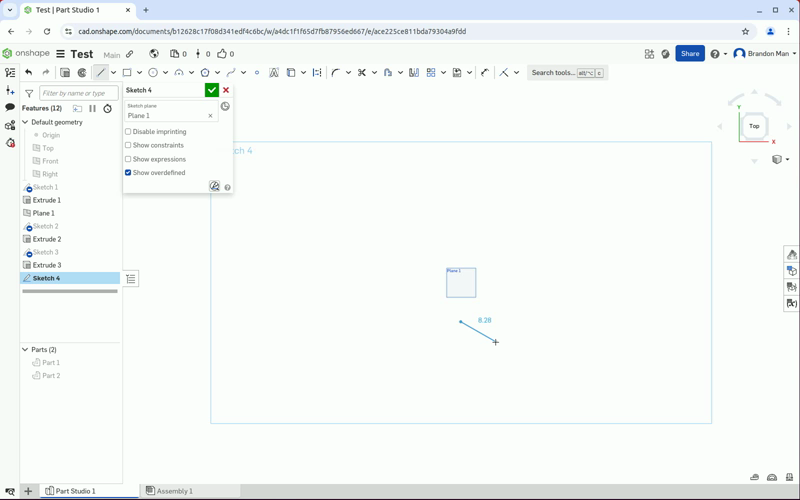
click(495, 341)
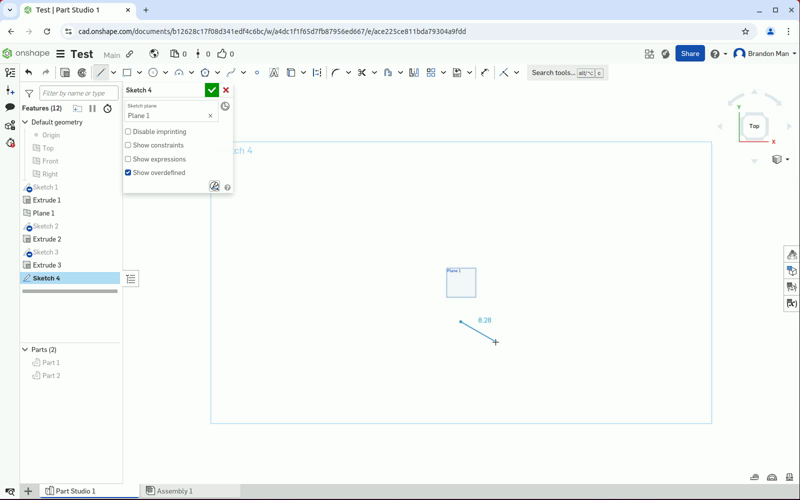
key_up(shift)
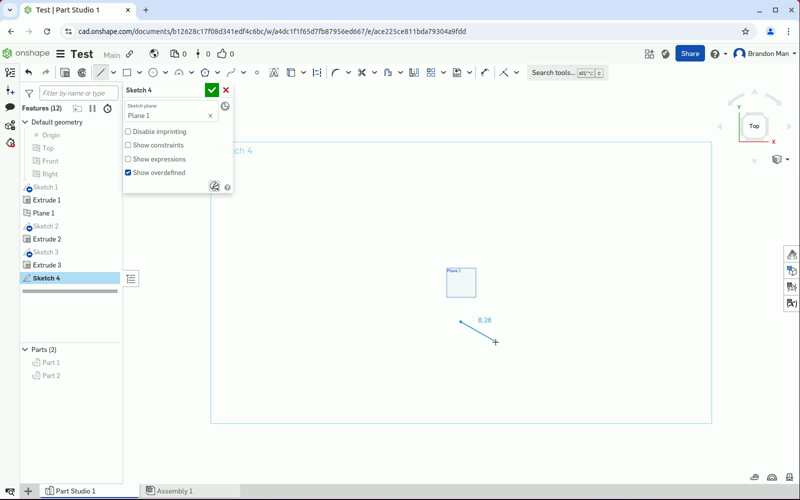
key_down(shift)
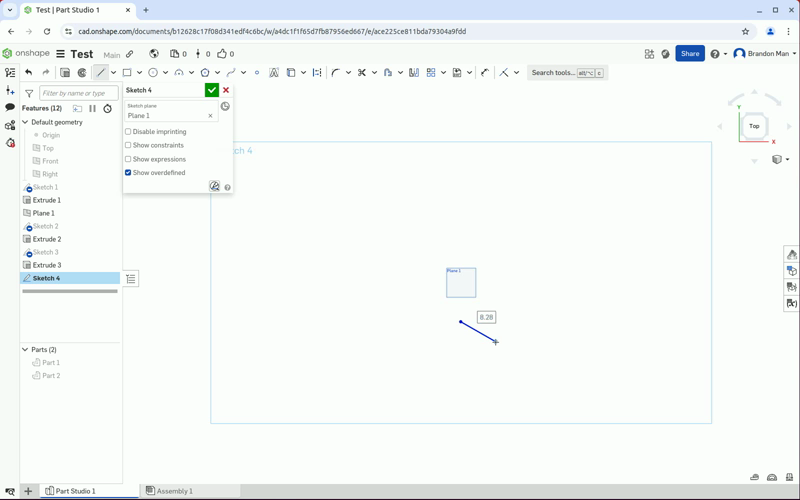
mouse_move(525, 341)
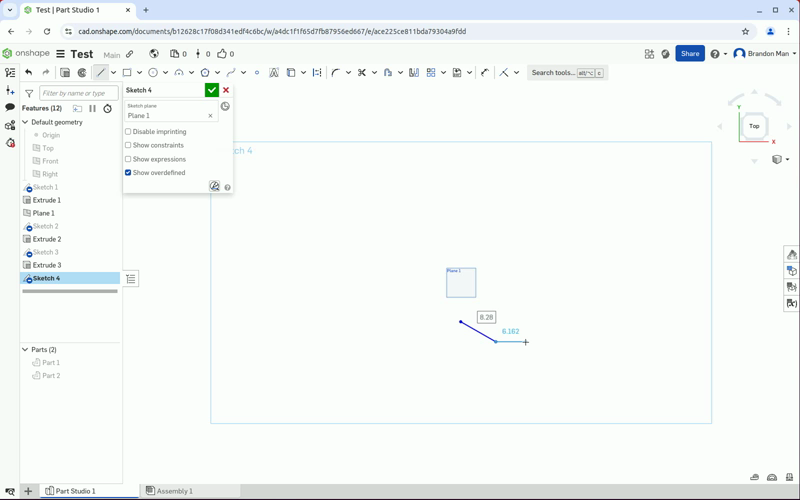
mouse_move(495, 301)
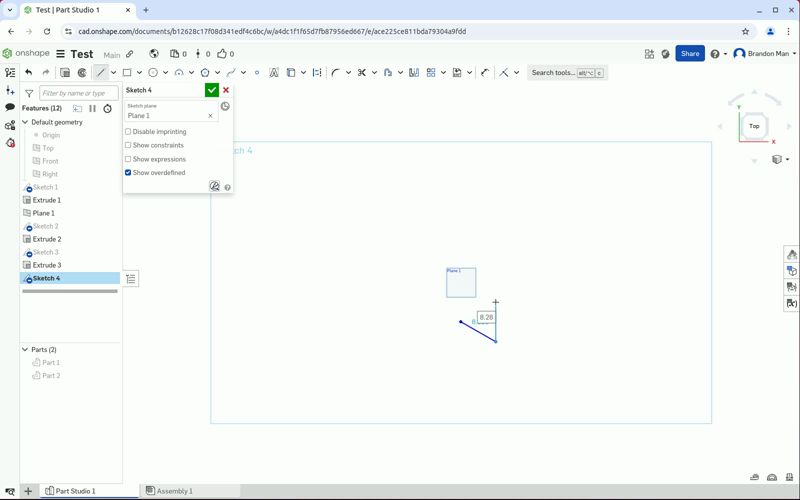
click(495, 301)
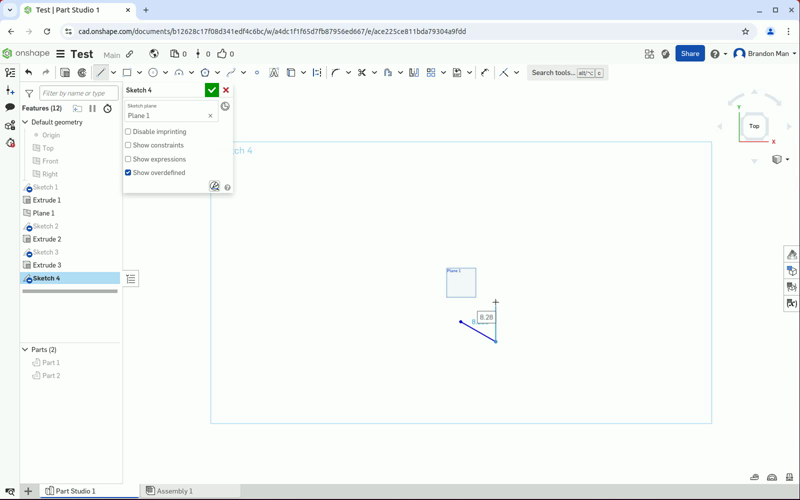
key_up(shift)
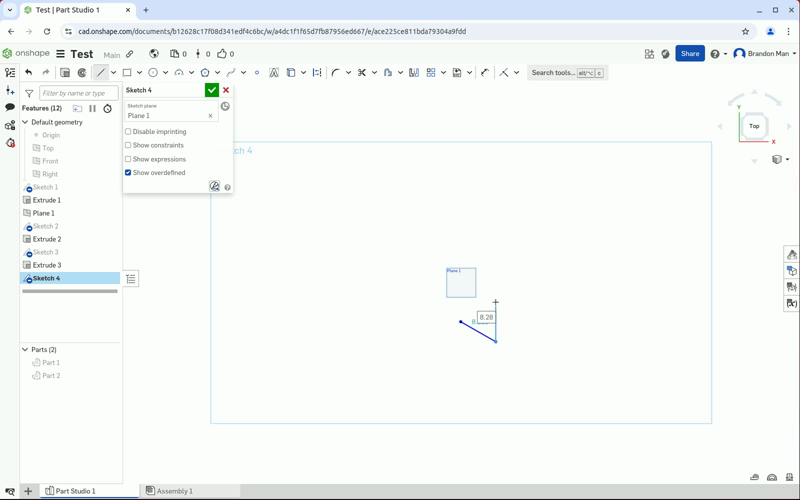
mouse_move(525, 301)
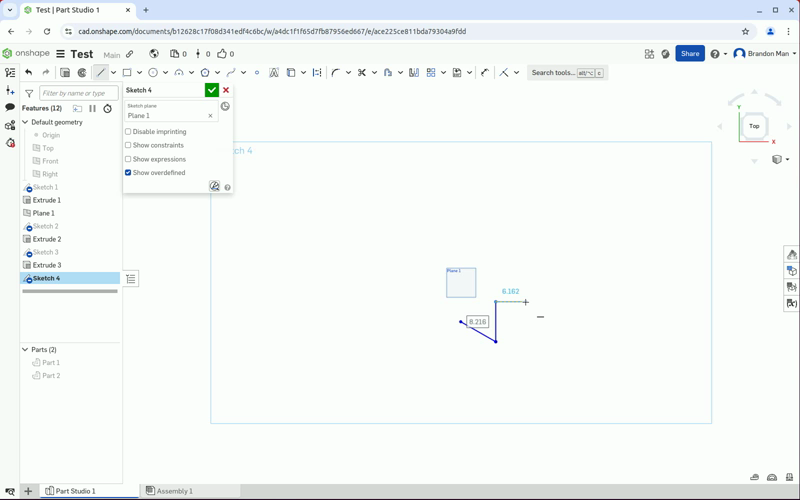
key_down(shift)
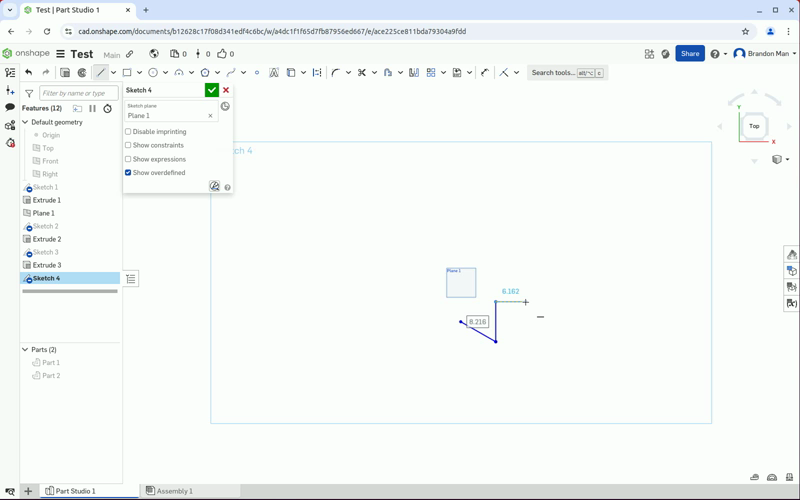
mouse_move(460, 321)
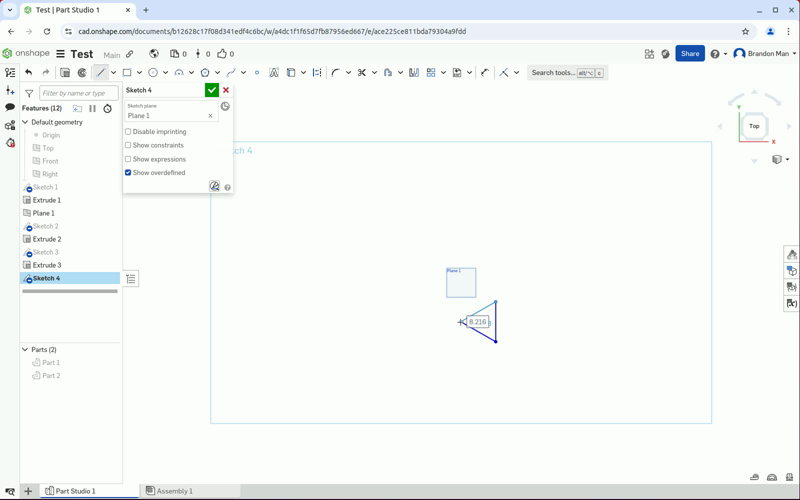
key_up(shift)
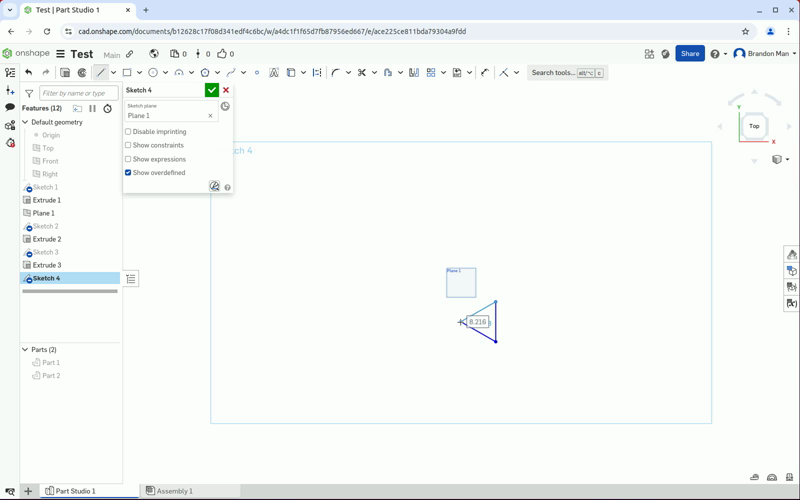
click(460, 321)
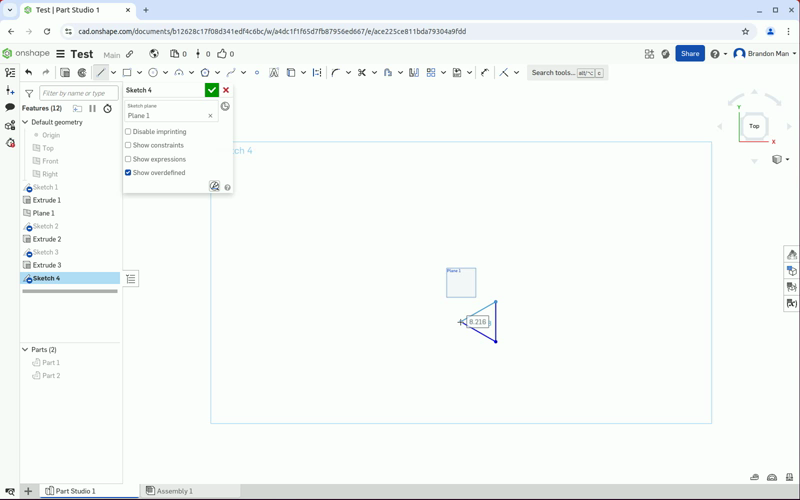
key(esc)
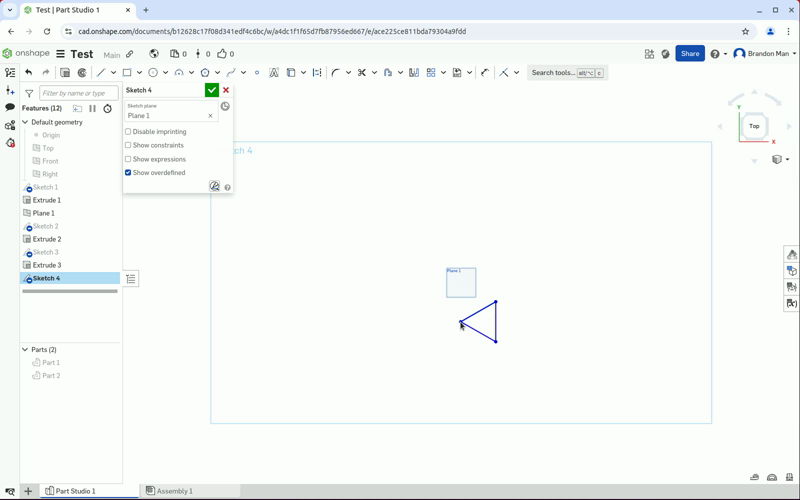
mouse_move(493, 305)
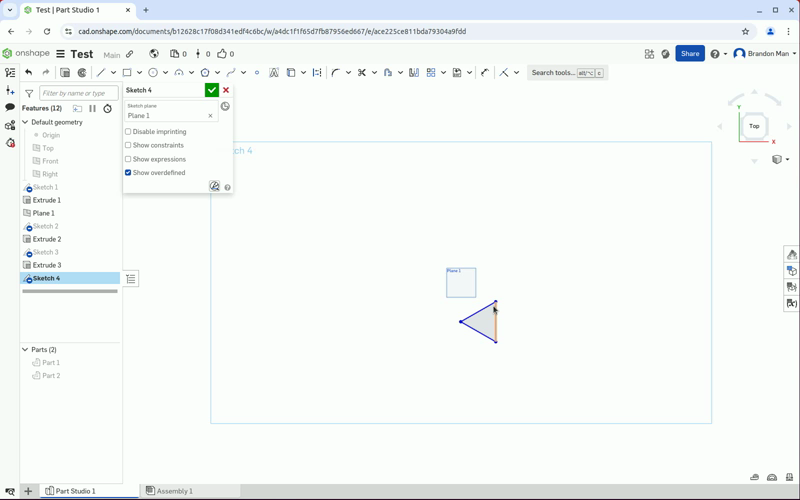
scroll(6)
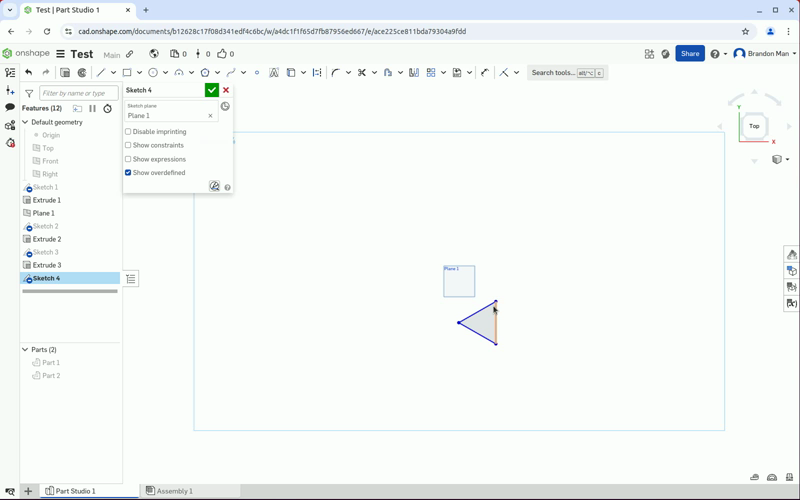
scroll(6)
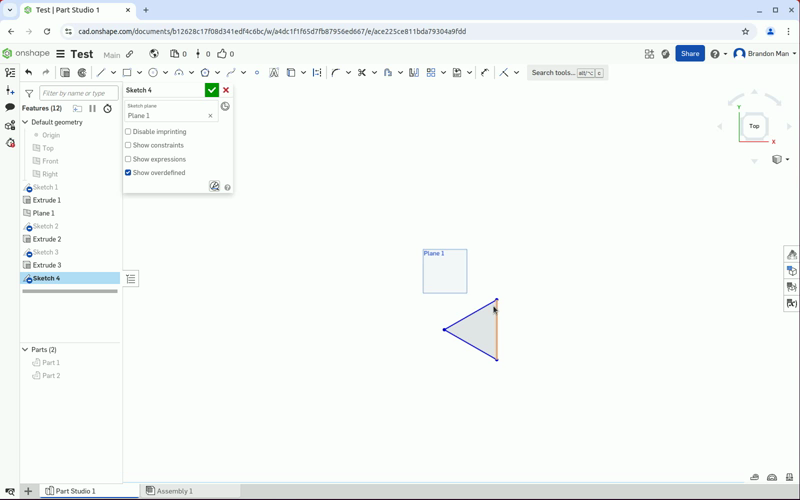
scroll(6)
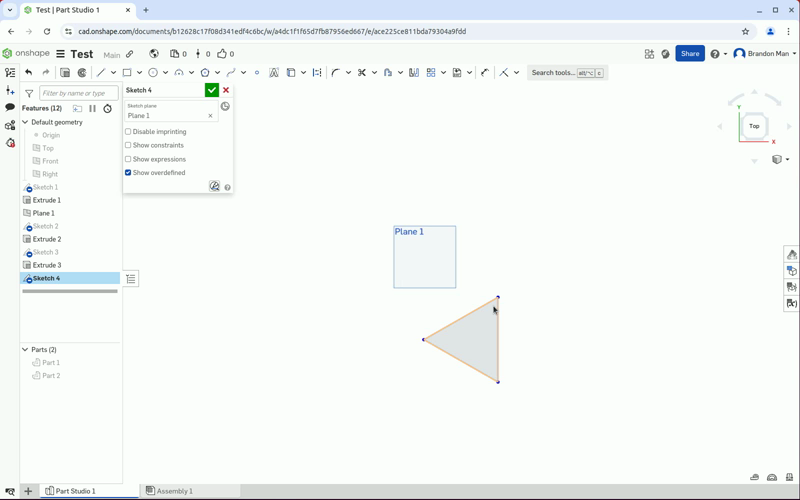
scroll(6)
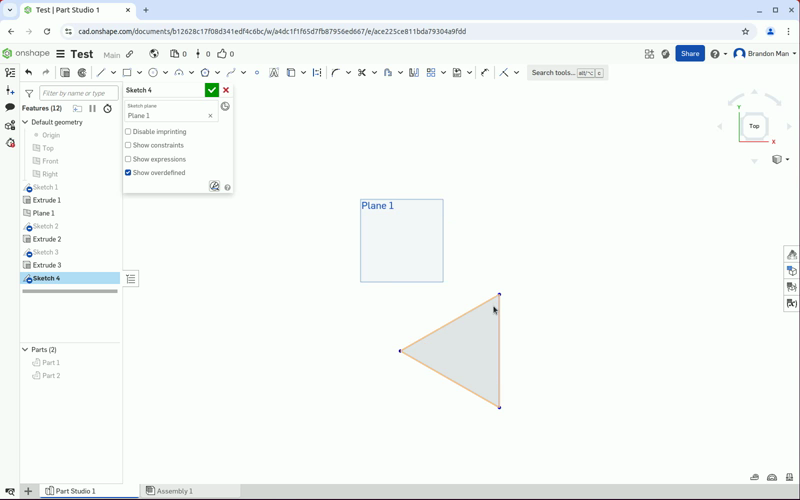
scroll(6)
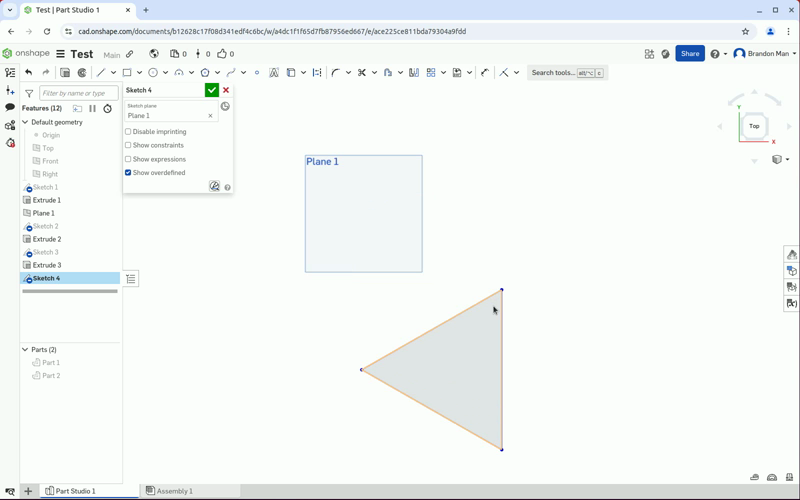
scroll(6)
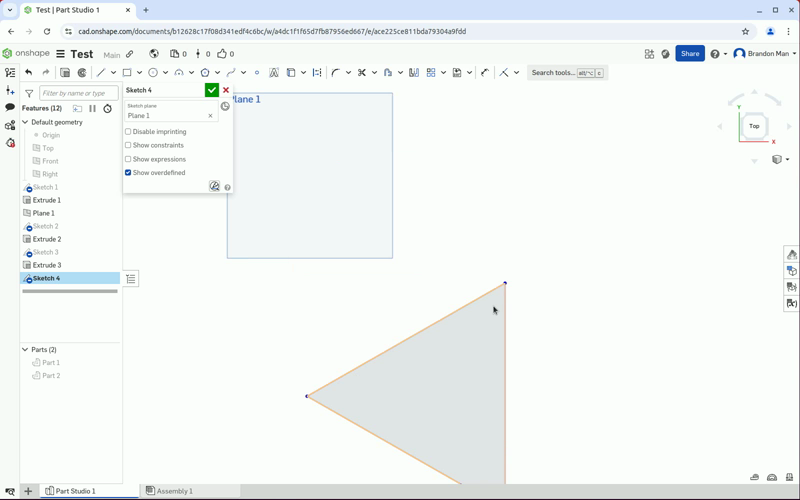
scroll(6)
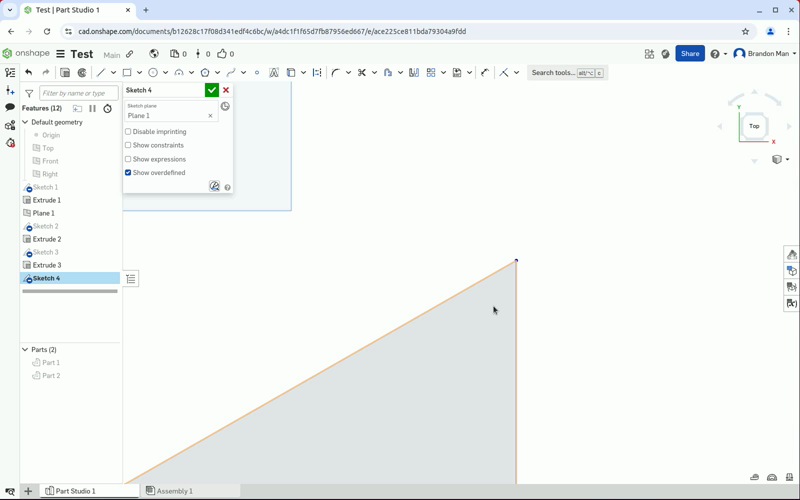
click(493, 305)
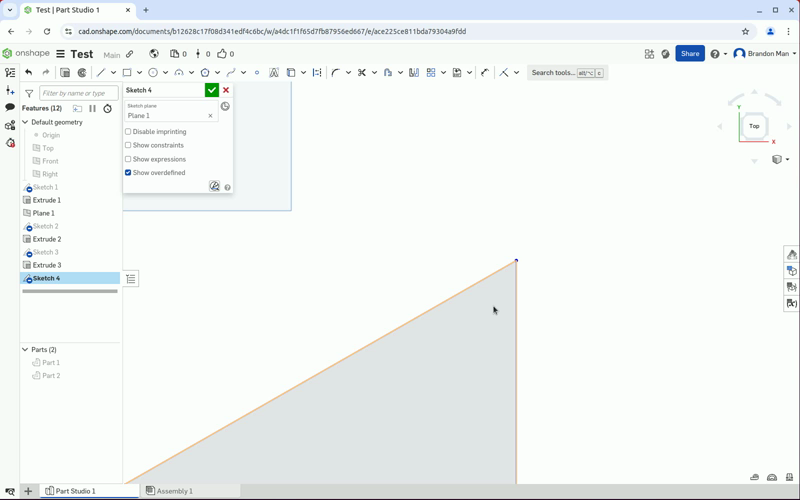
scroll(-6)
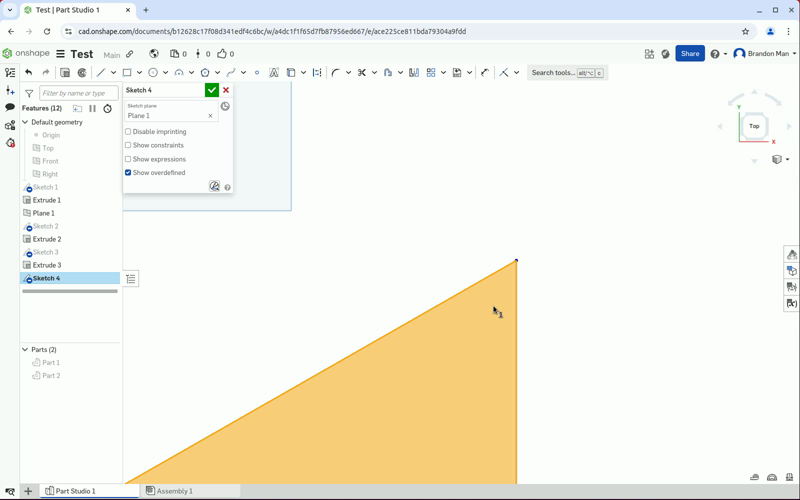
scroll(-6)
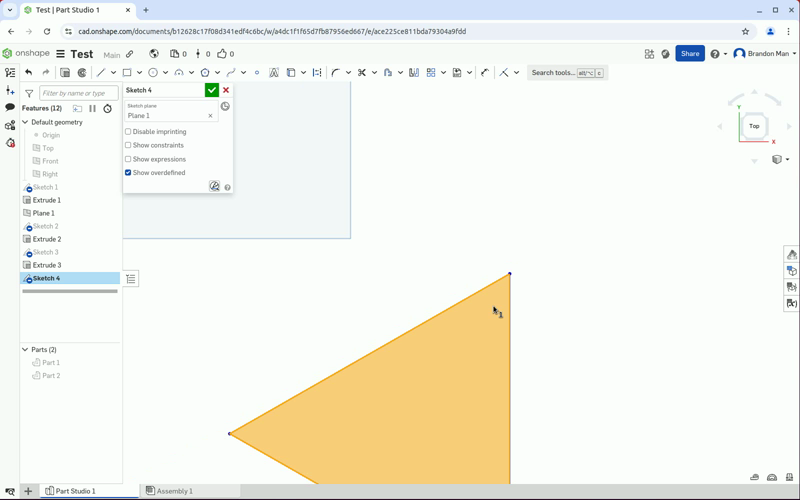
scroll(-6)
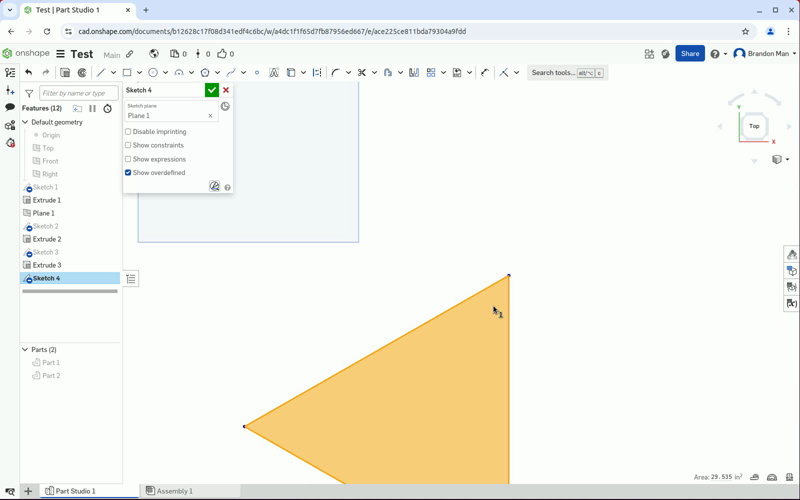
scroll(-6)
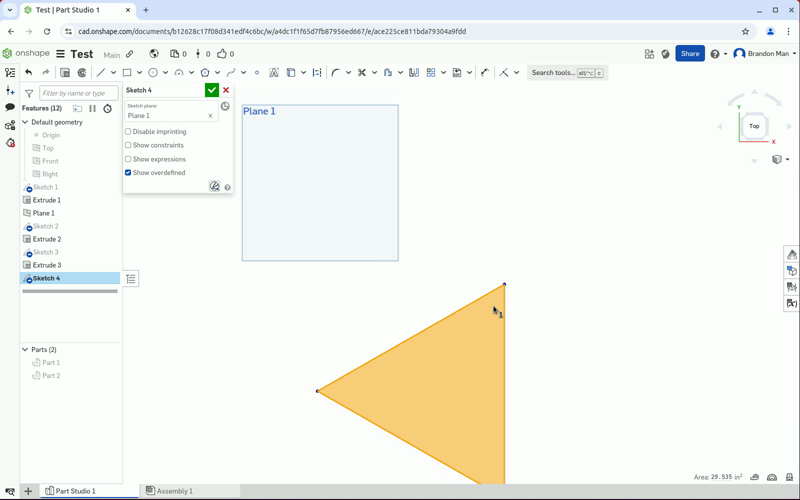
scroll(-6)
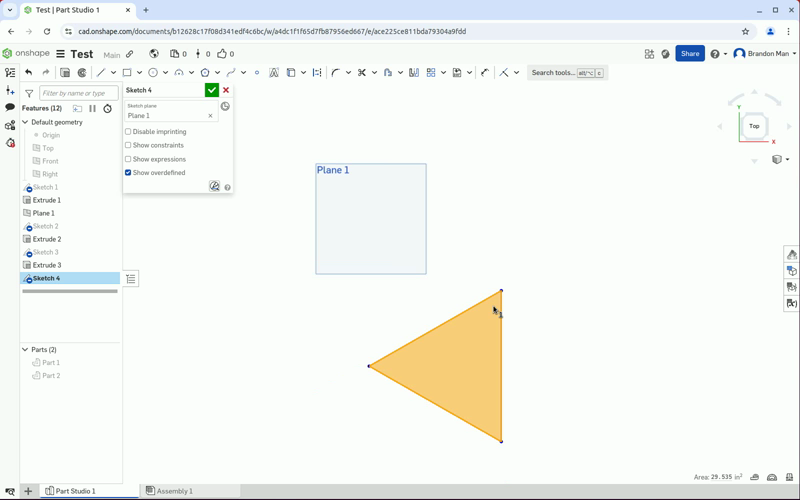
scroll(-6)
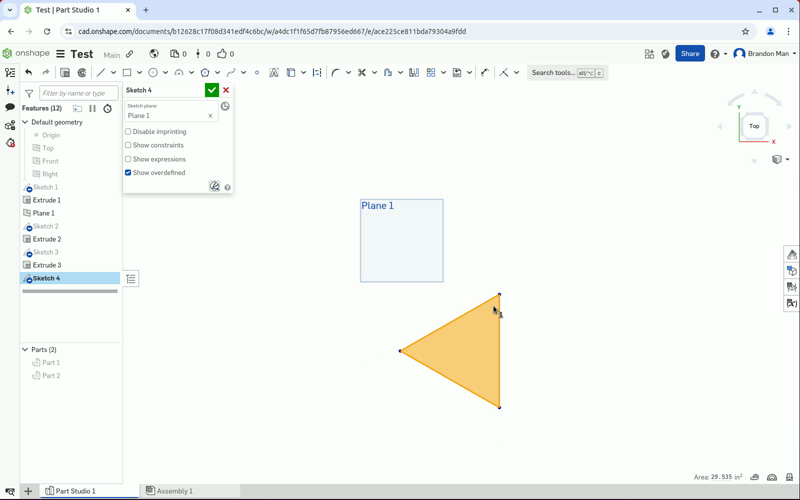
scroll(-6)
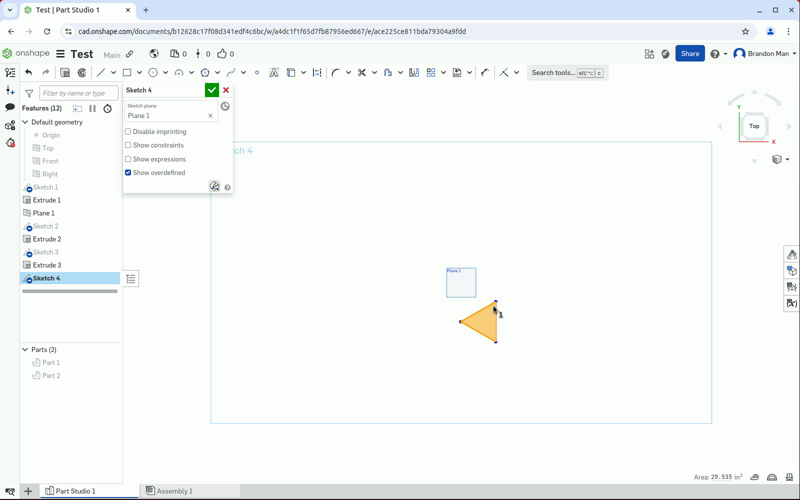
mouse_move(73, 352)
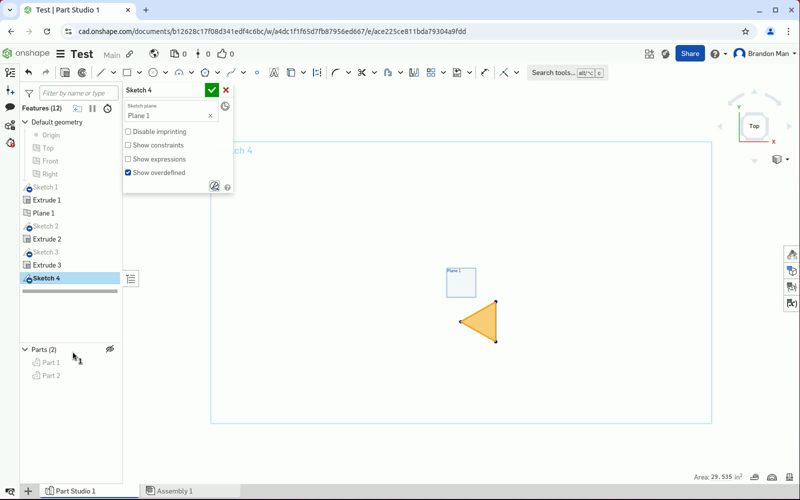
key(shift+y)
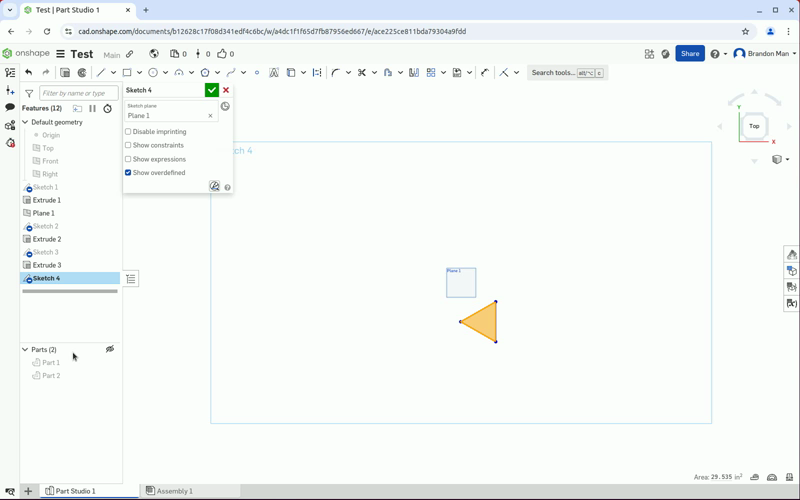
key(shift+e)
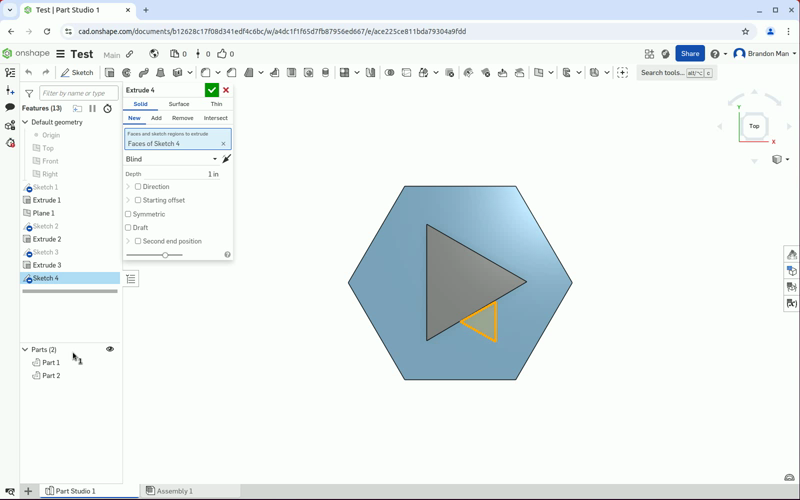
mouse_move(143, 106)
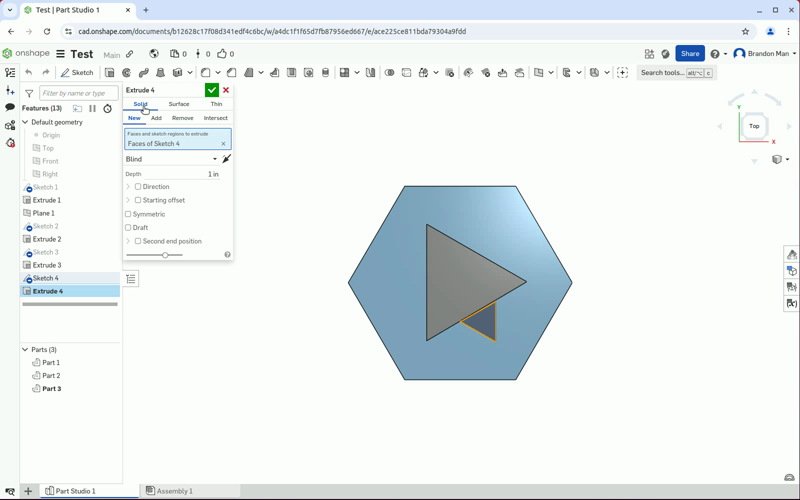
click(143, 106)
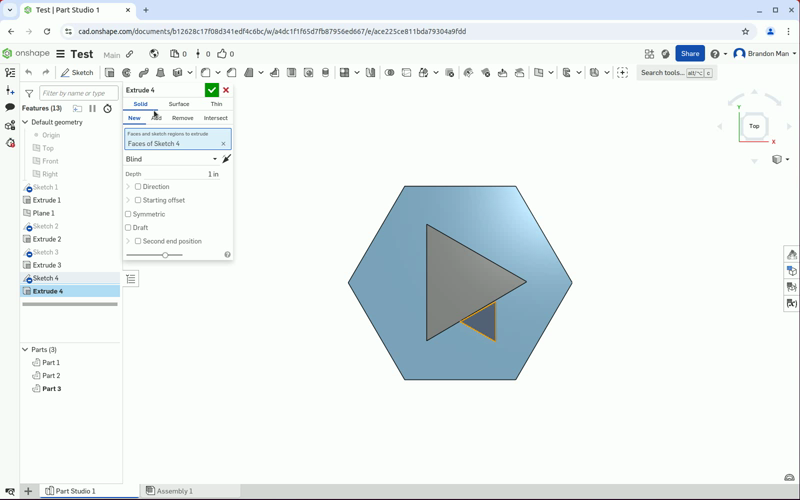
mouse_move(186, 120)
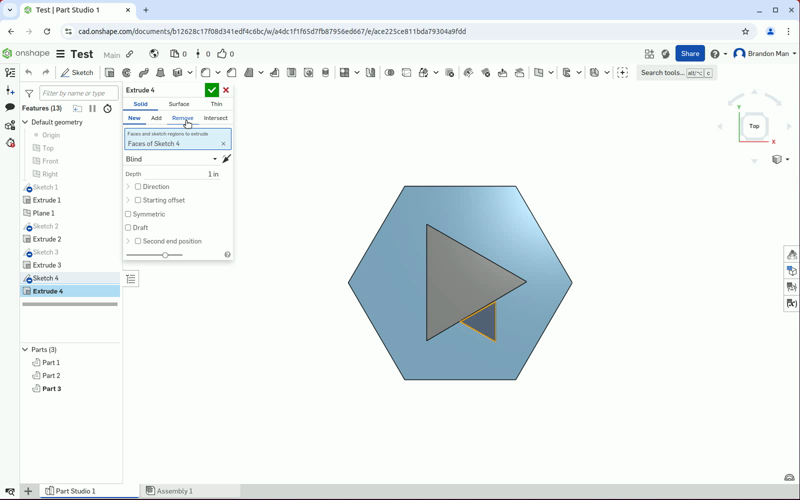
click(186, 120)
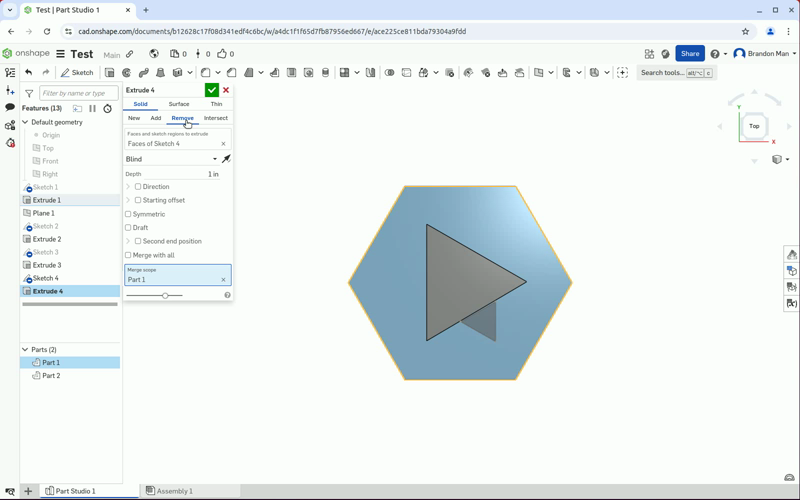
key(tab, 4)
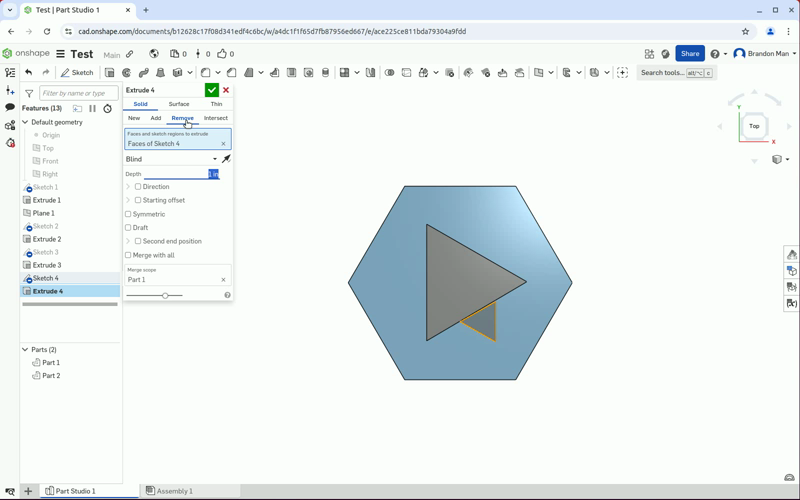
text(-2.407)
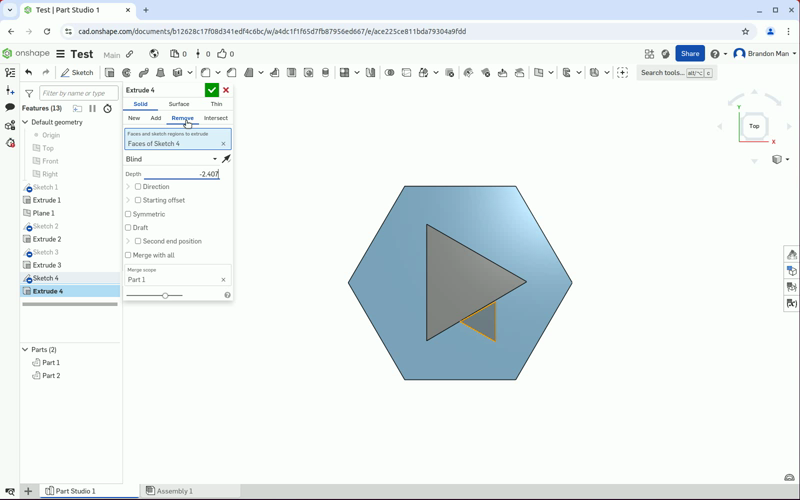
key(tab, 6)
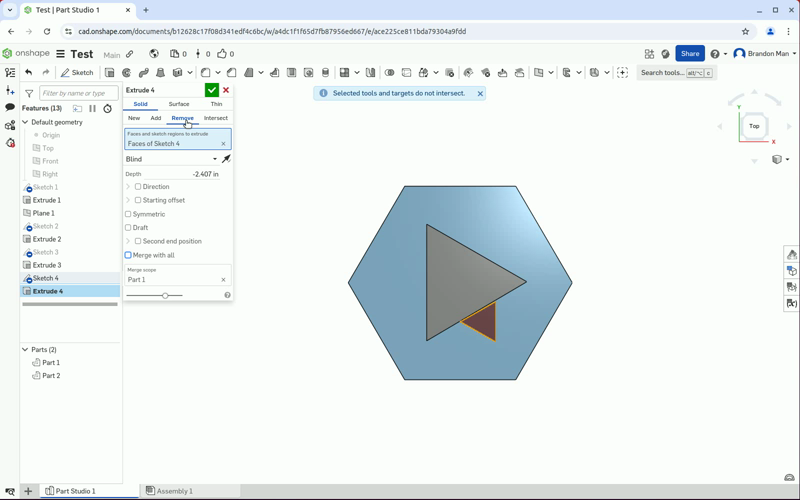
key(space)
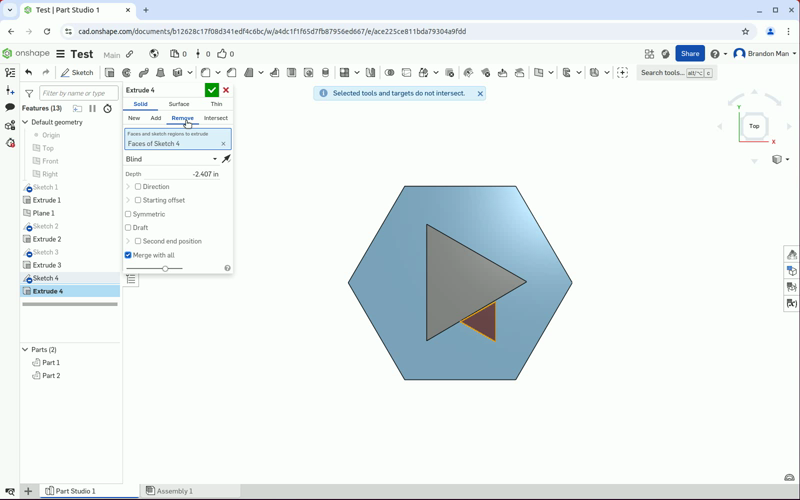
key(enter)
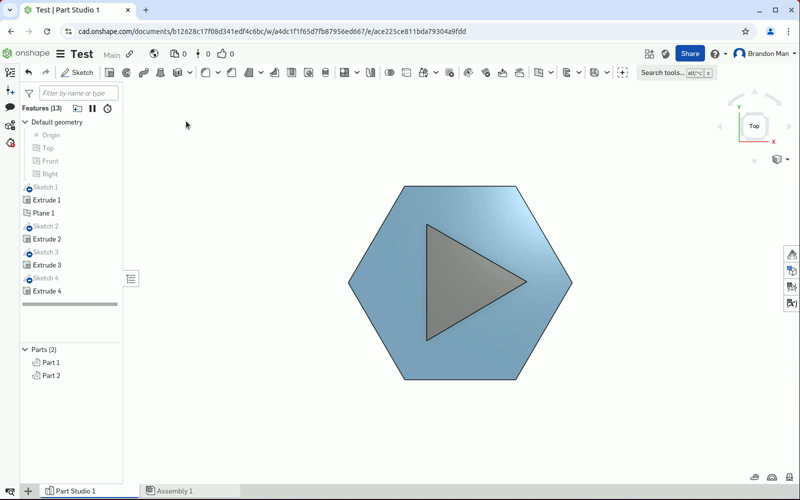
key(shift+h)
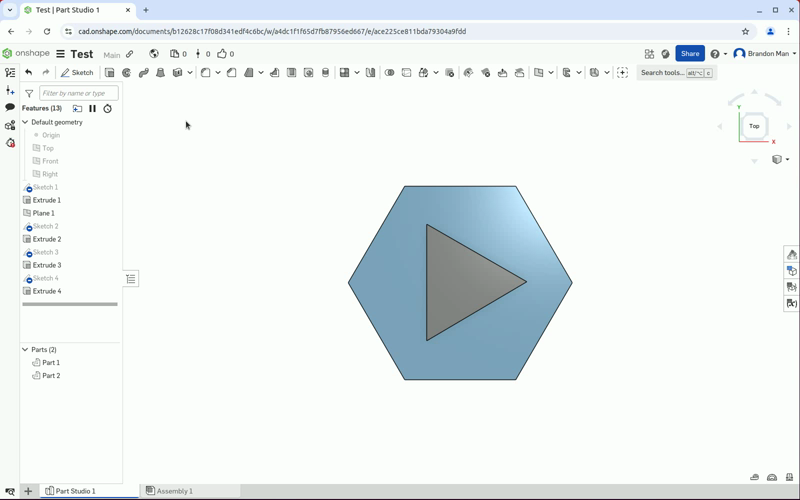
key(shift+h)
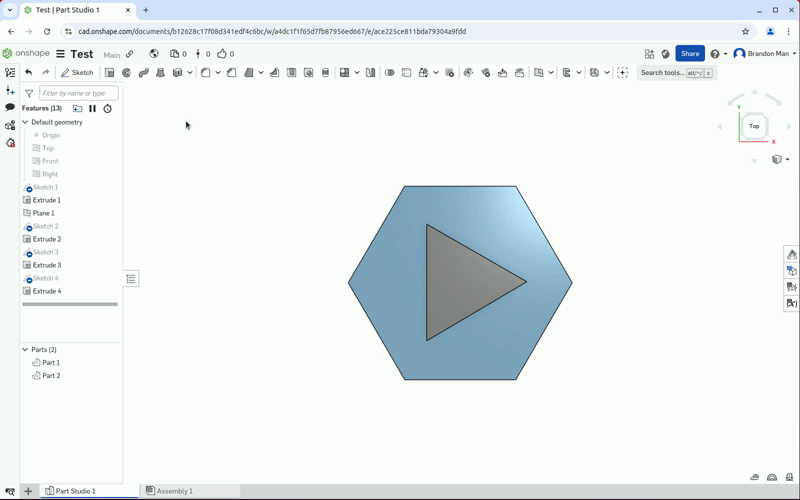
mouse_move(73, 189)
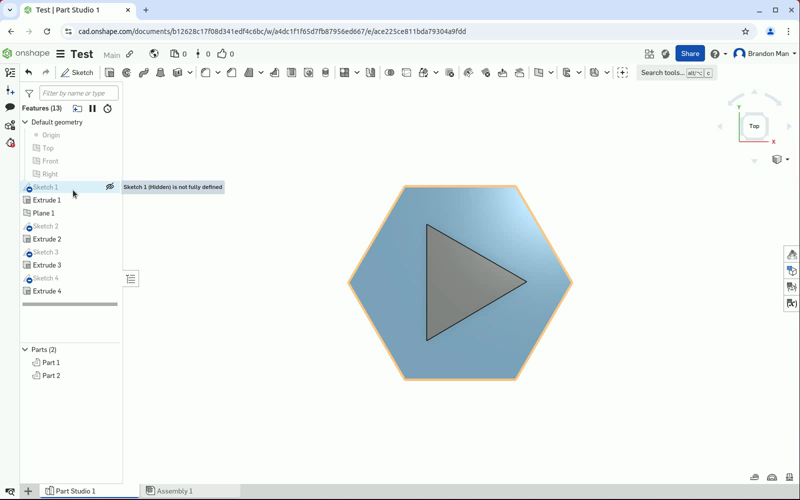
click(73, 189)
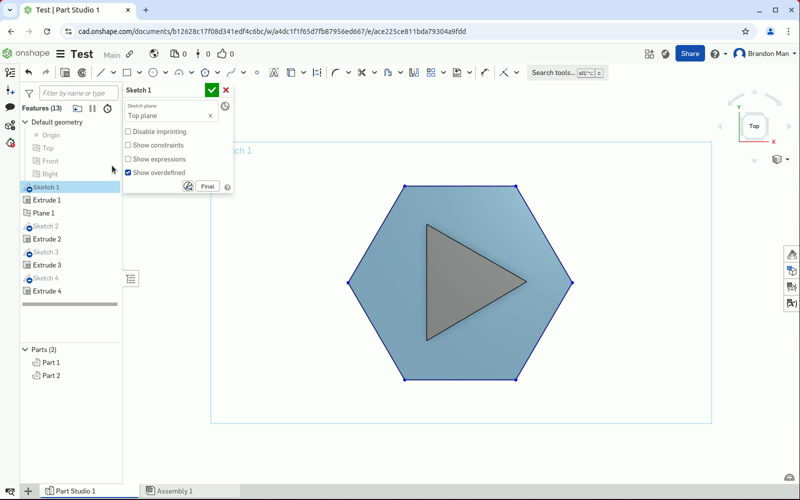
mouse_move(229, 92)
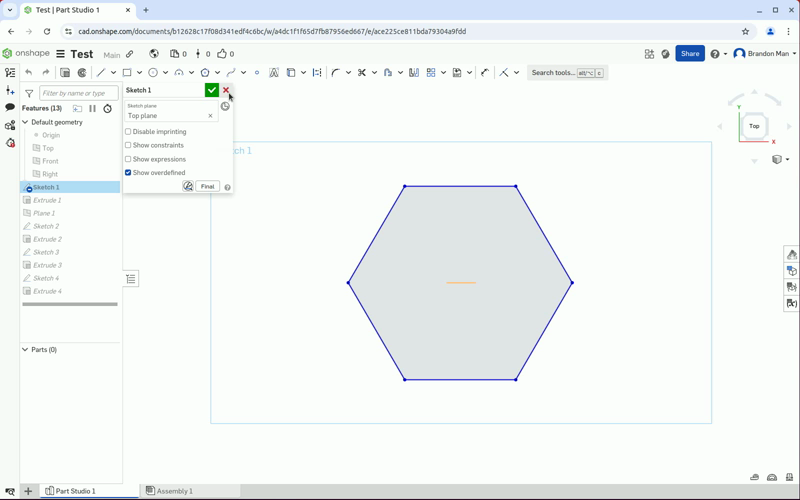
click(229, 92)
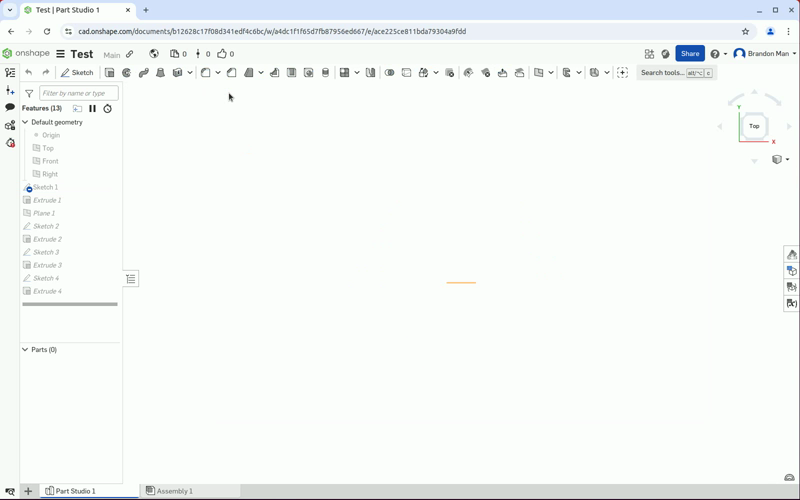
key(shift+s)
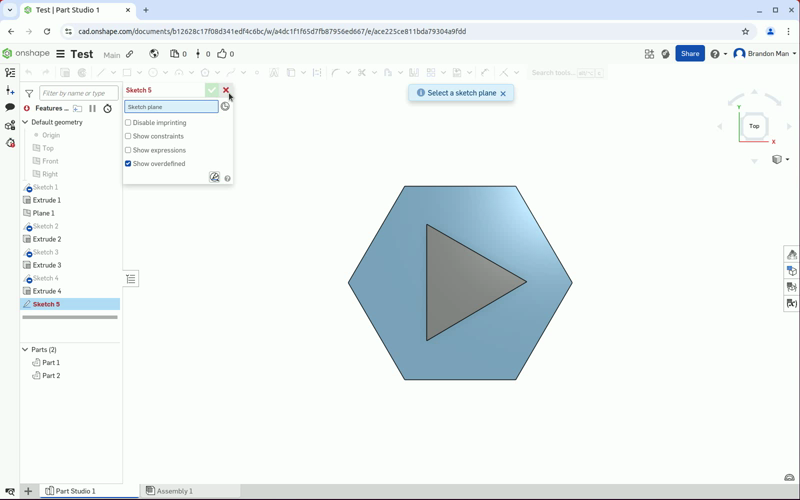
mouse_move(73, 215)
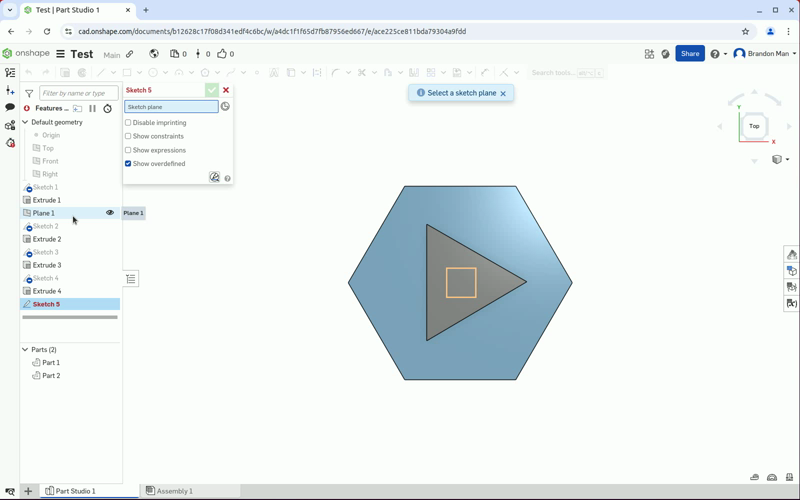
click(73, 215)
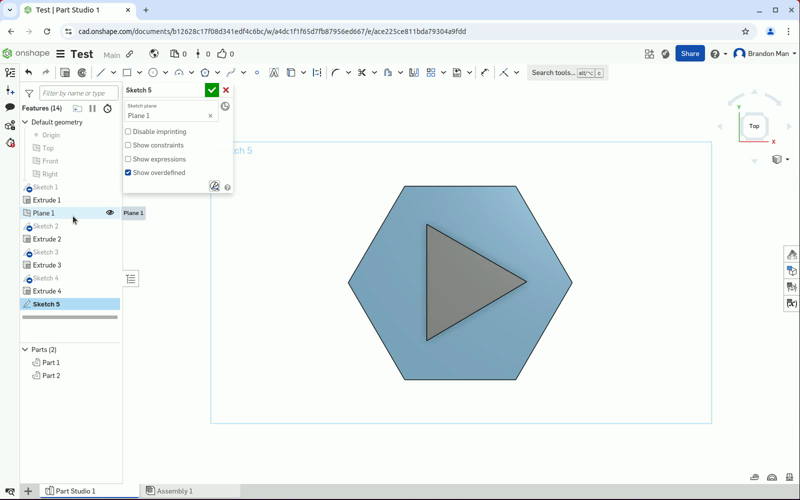
mouse_move(73, 352)
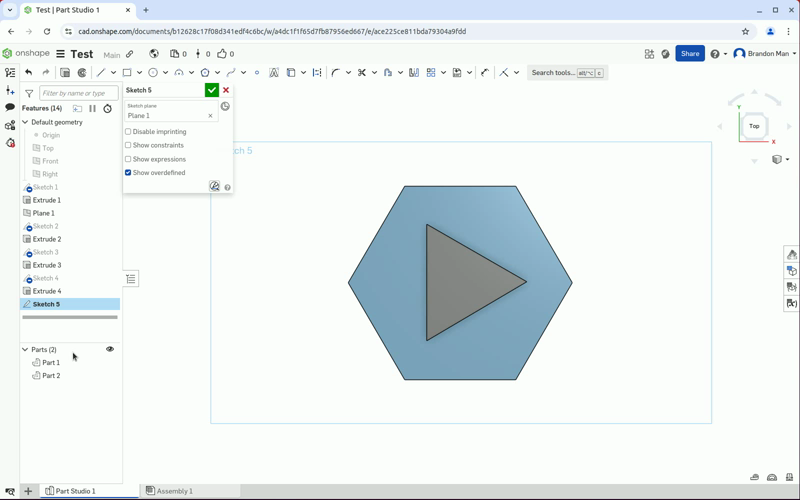
key(y)
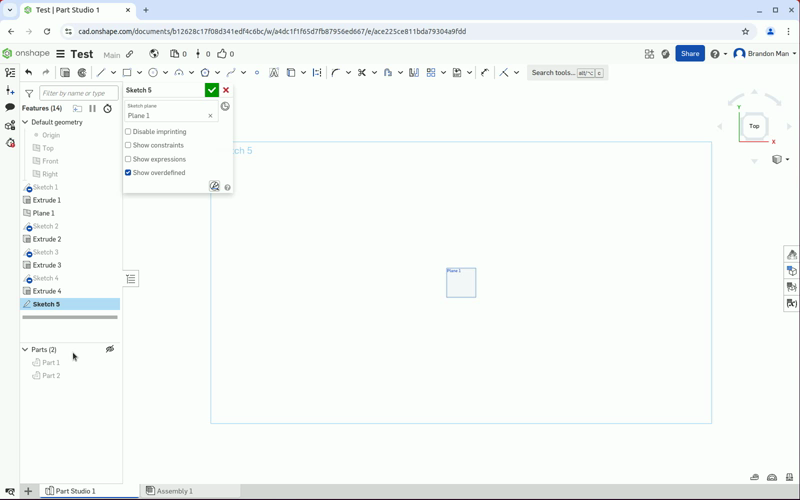
key(l)
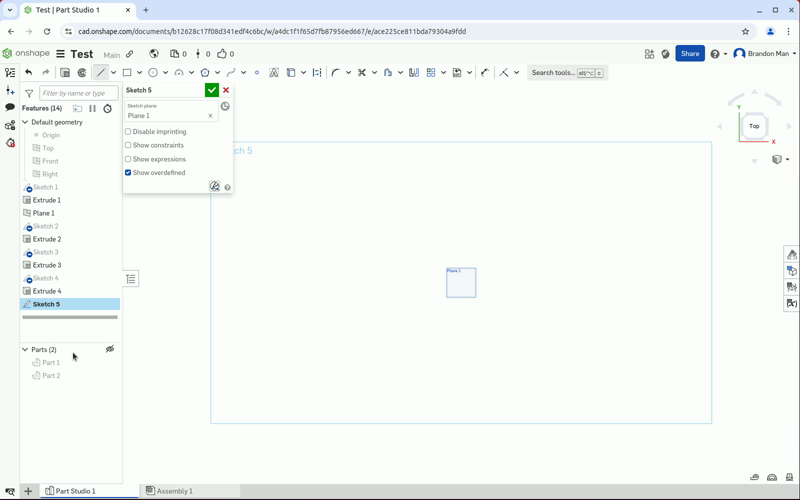
key_down(shift)
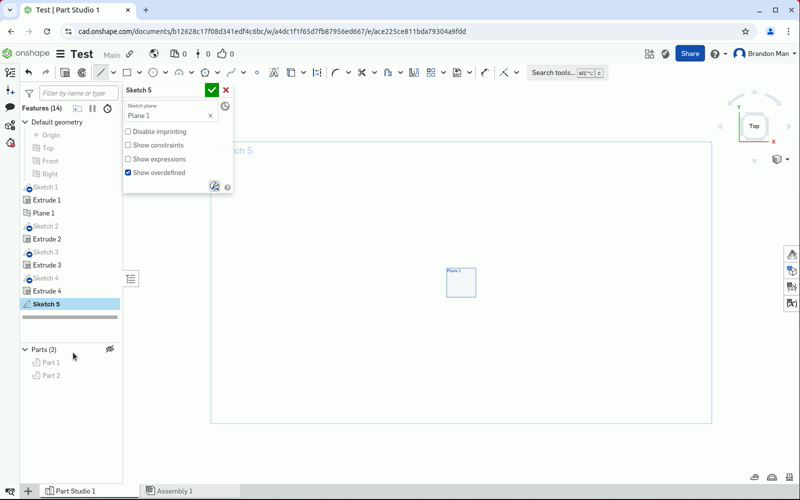
mouse_move(393, 282)
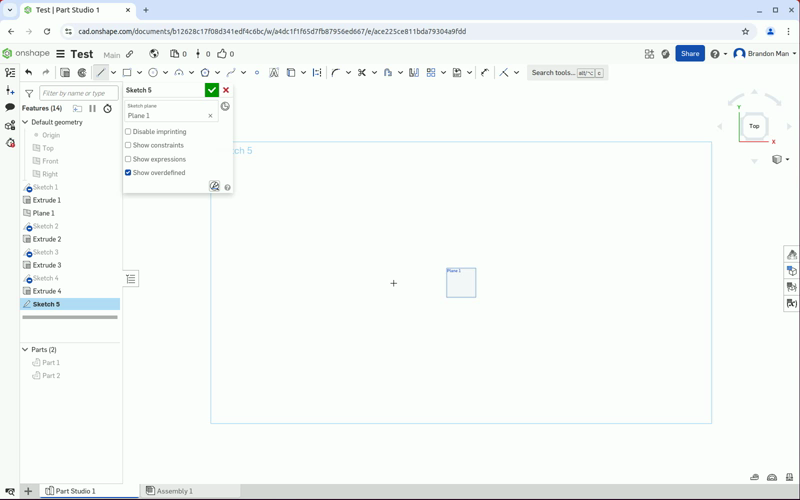
click(393, 282)
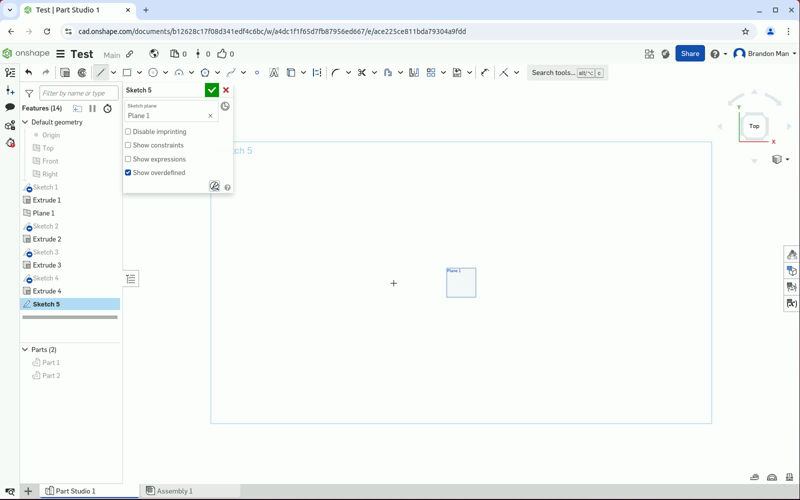
key_up(shift)
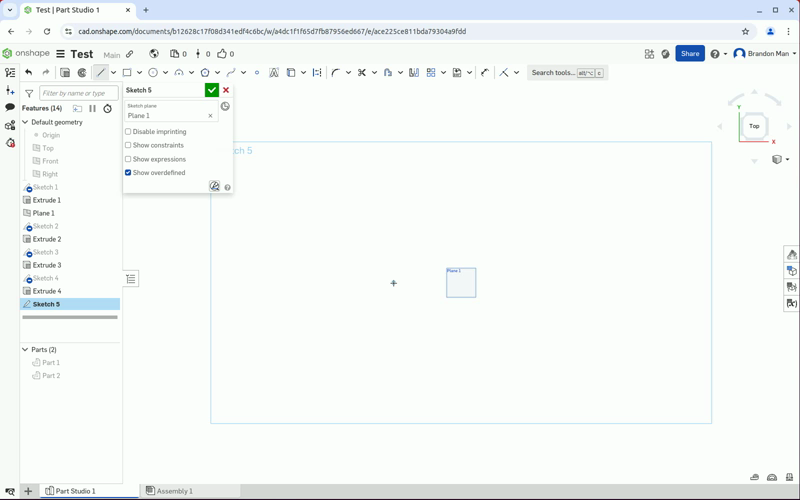
key_down(shift)
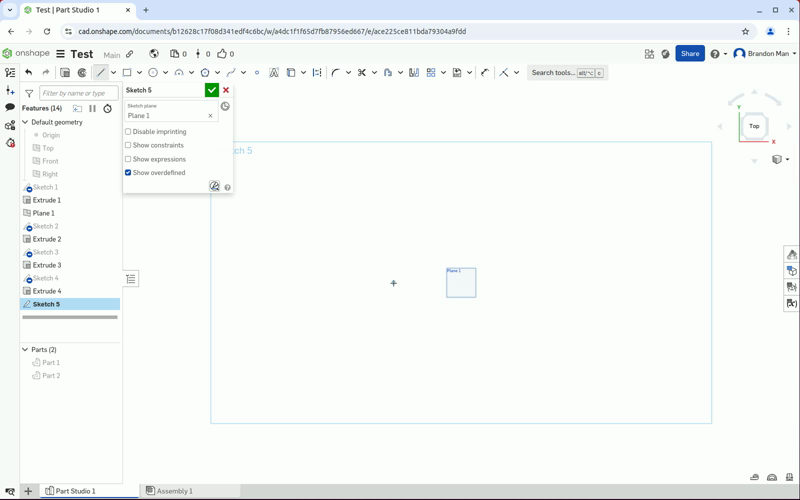
mouse_move(423, 282)
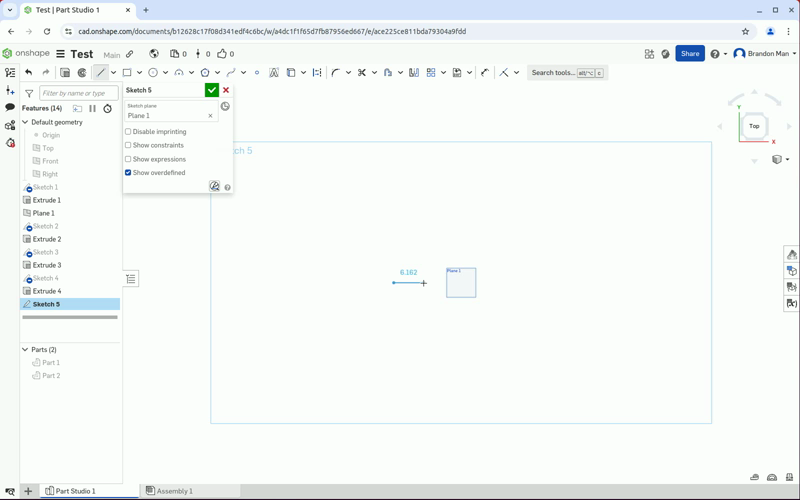
mouse_move(428, 303)
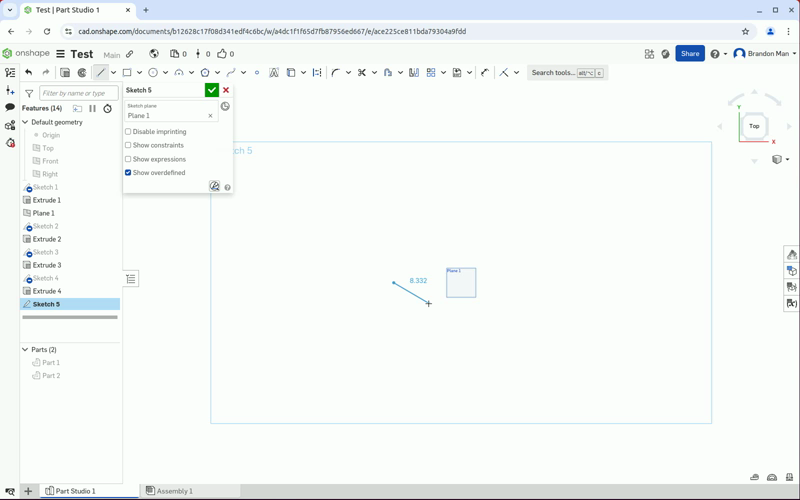
click(428, 303)
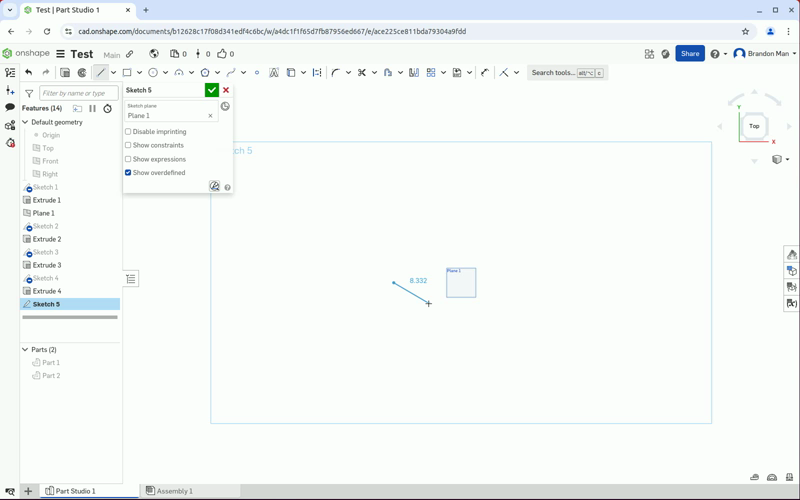
key_up(shift)
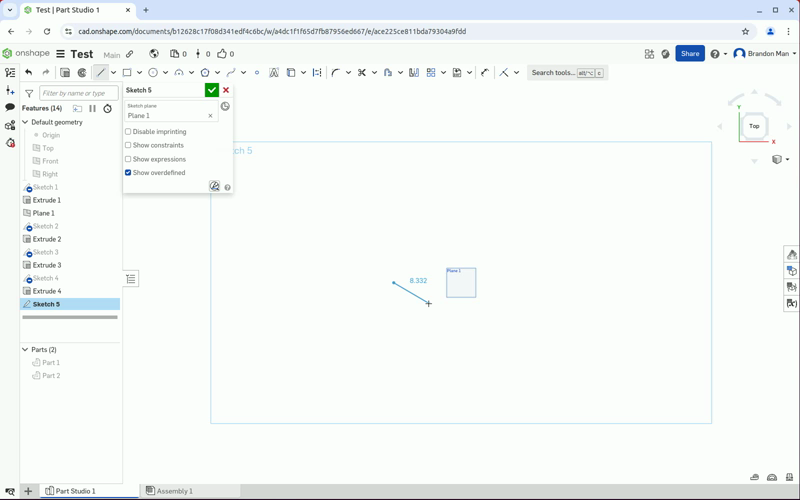
key_down(shift)
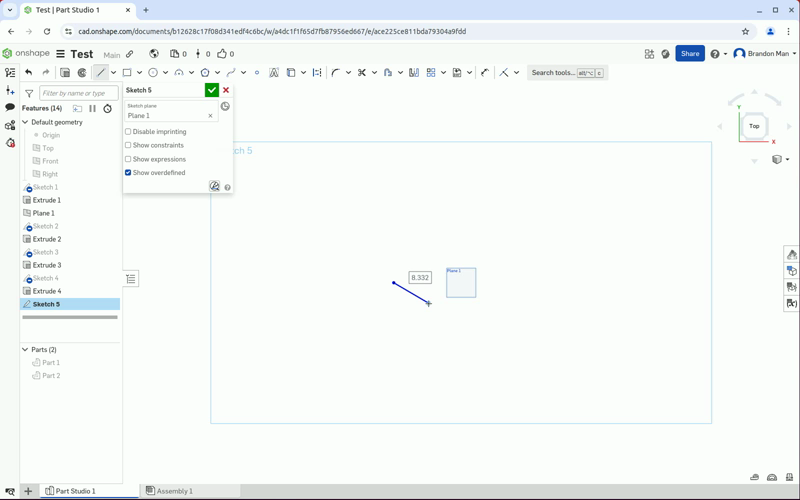
mouse_move(458, 303)
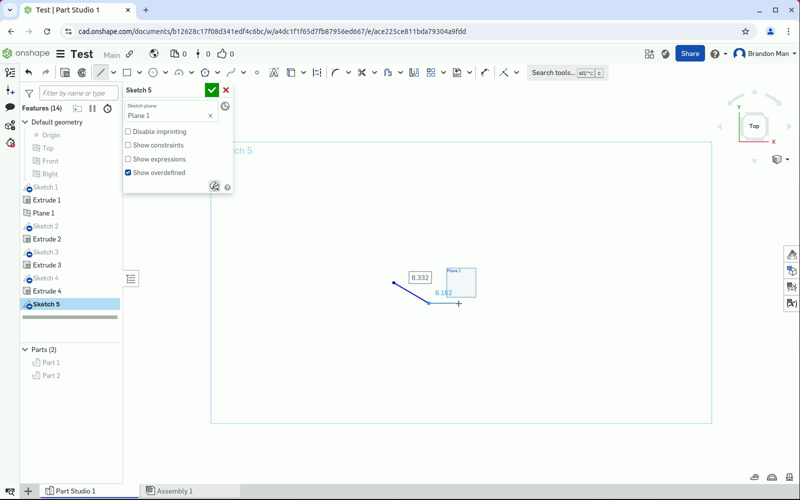
mouse_move(428, 262)
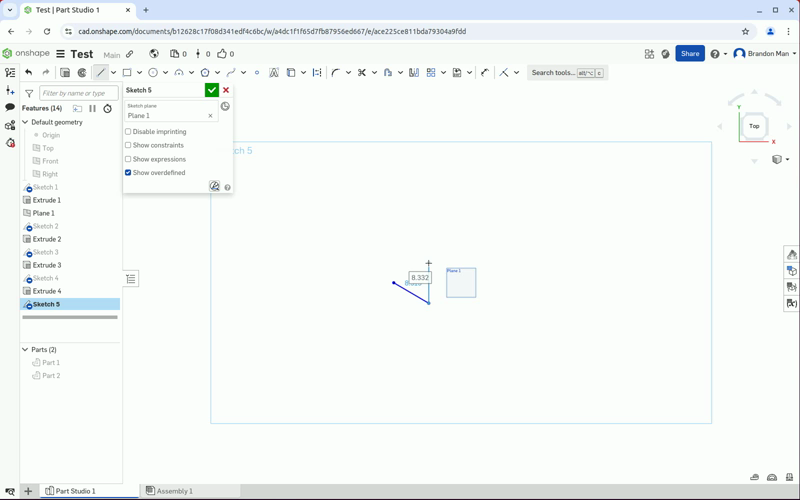
click(428, 262)
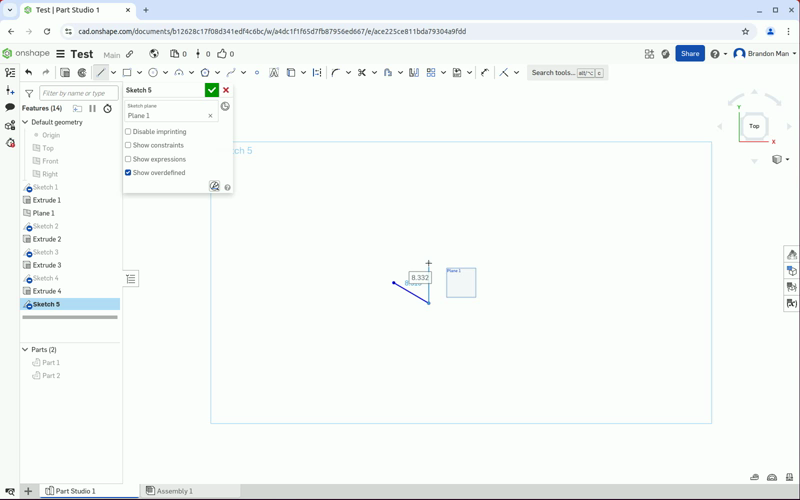
key_up(shift)
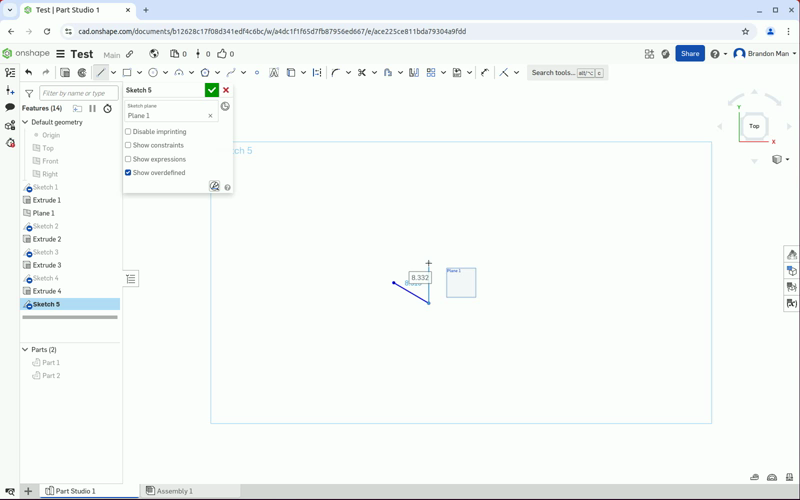
mouse_move(458, 262)
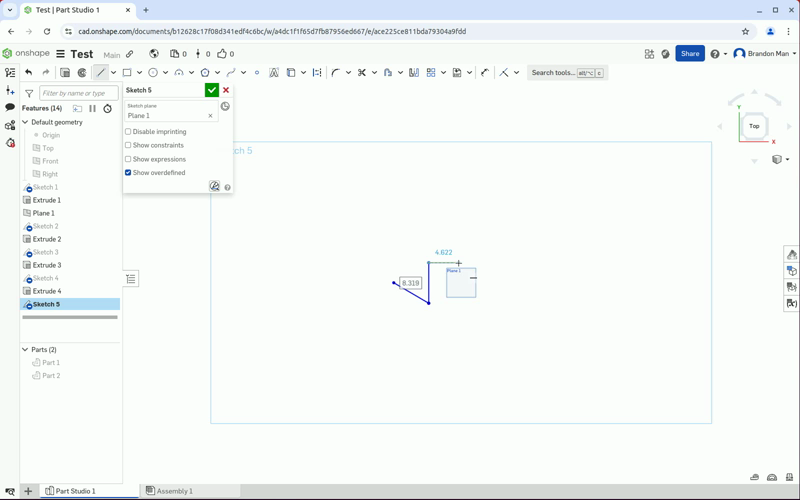
key_down(shift)
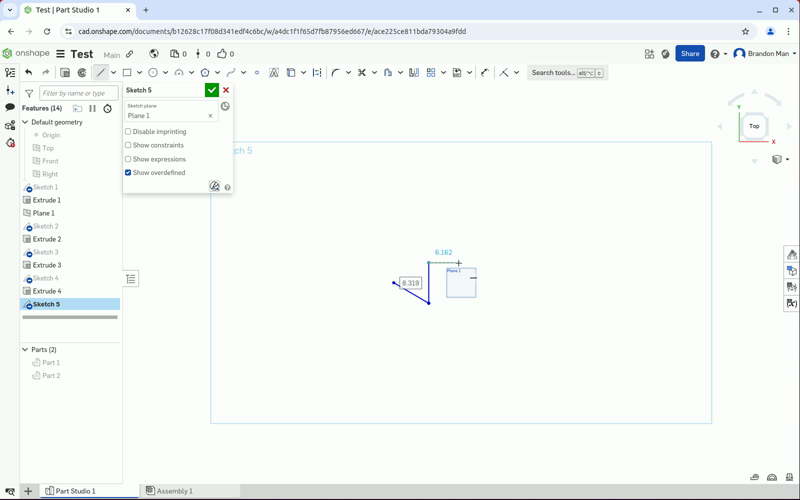
mouse_move(393, 282)
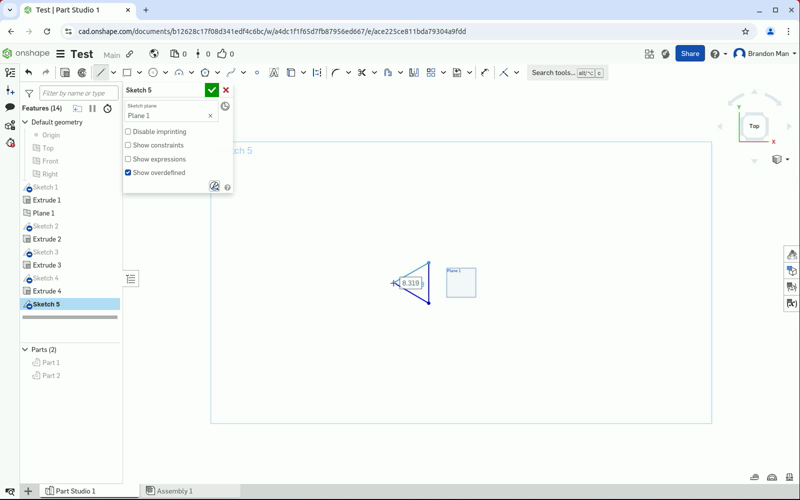
key_up(shift)
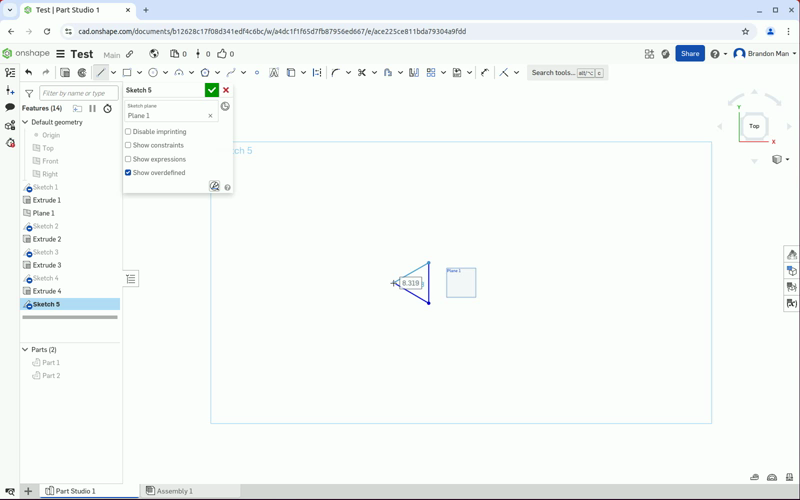
click(393, 282)
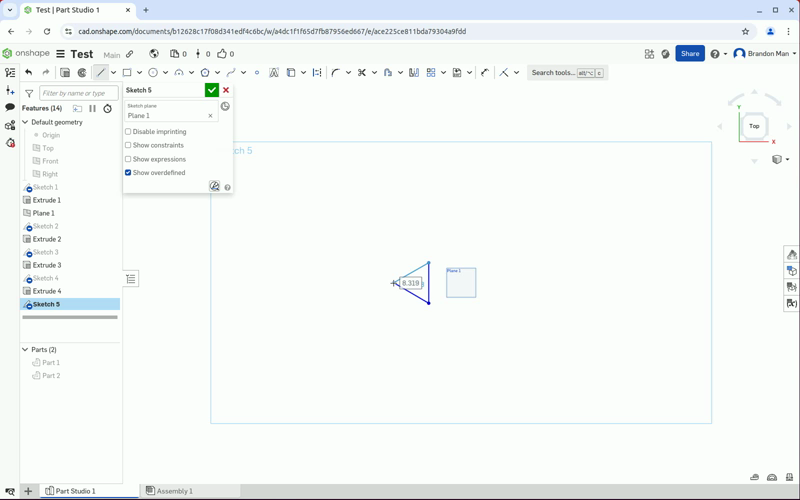
key(esc)
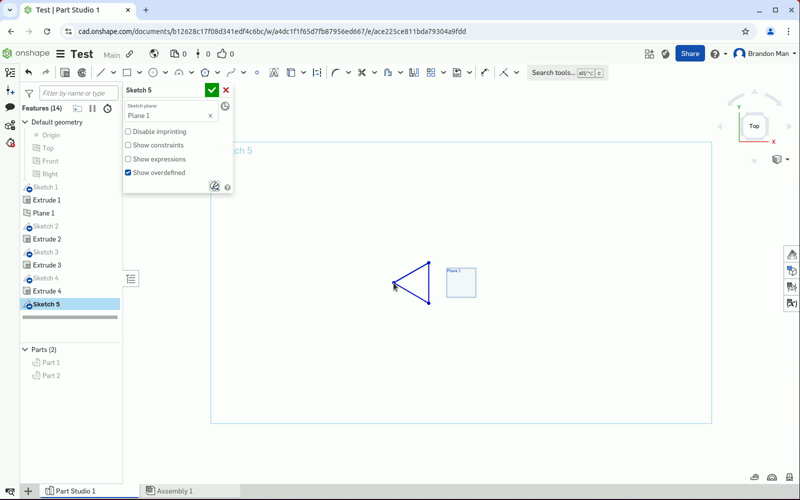
mouse_move(425, 277)
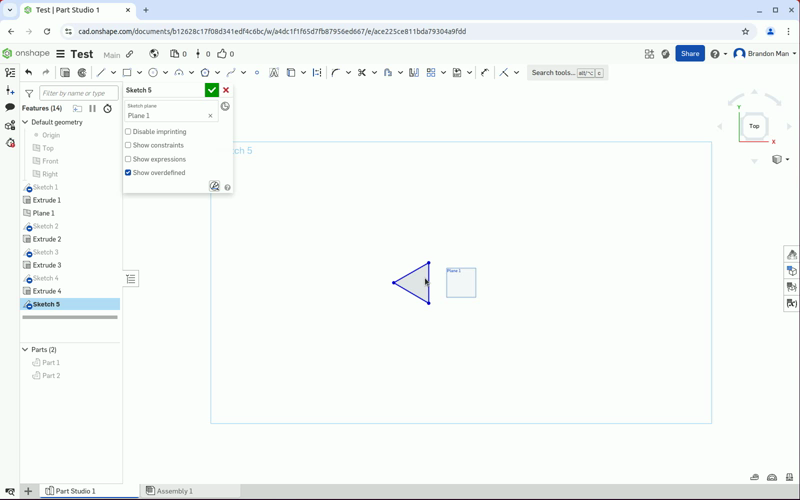
scroll(6)
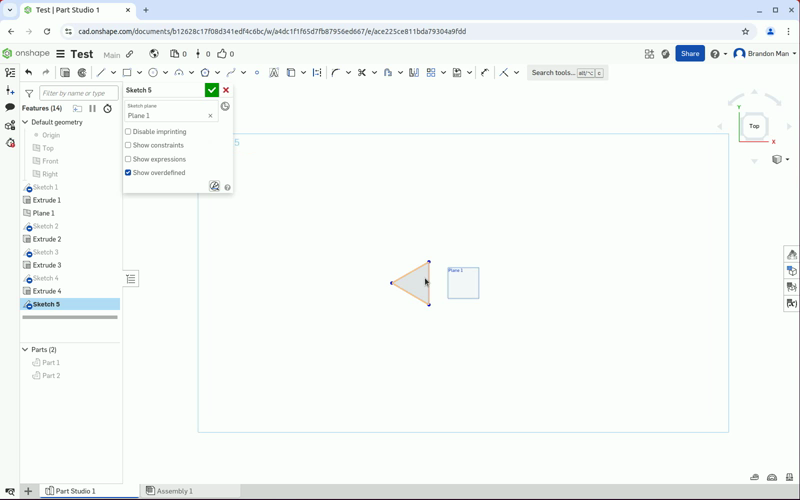
scroll(6)
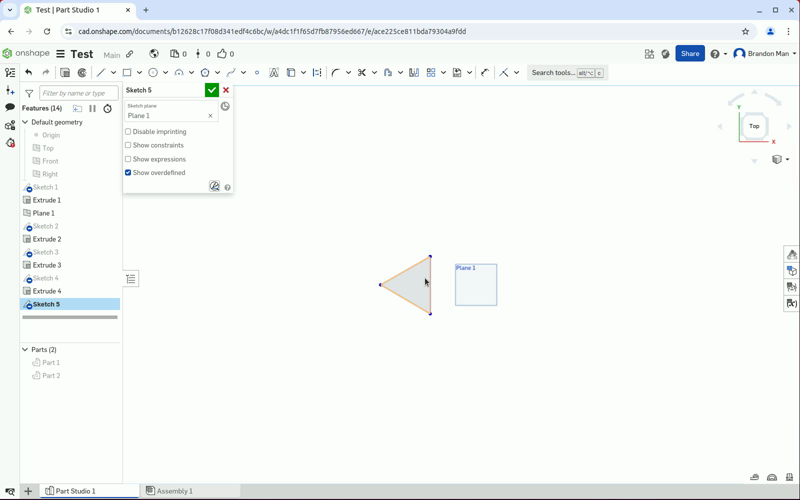
scroll(6)
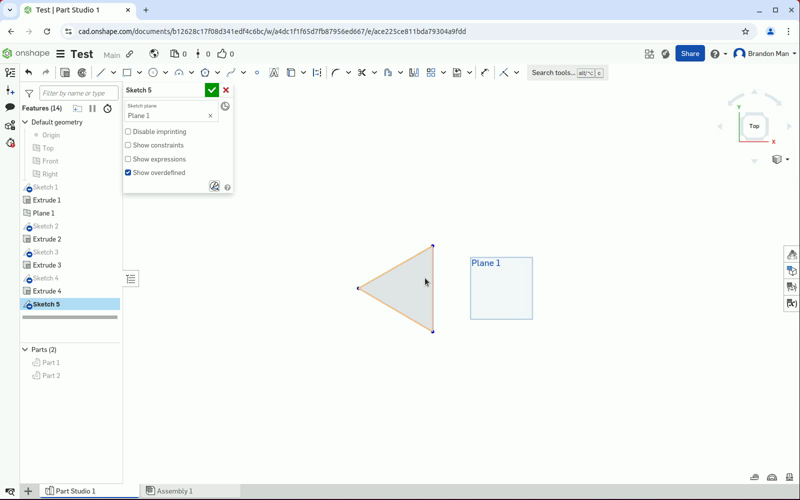
scroll(6)
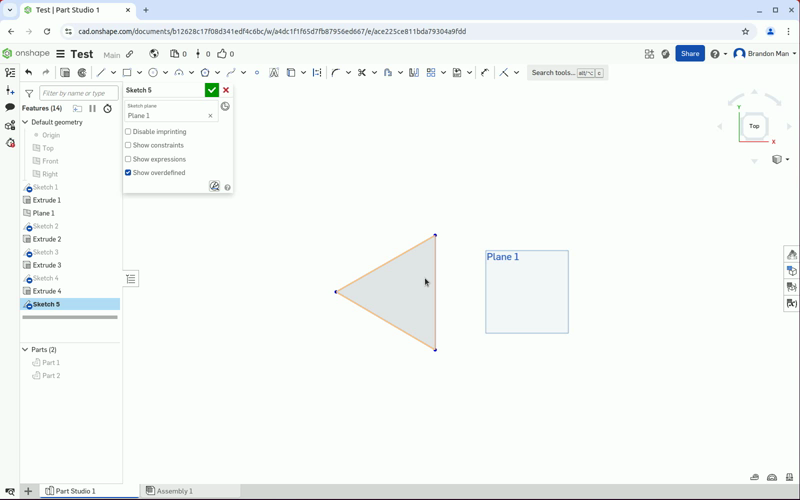
scroll(6)
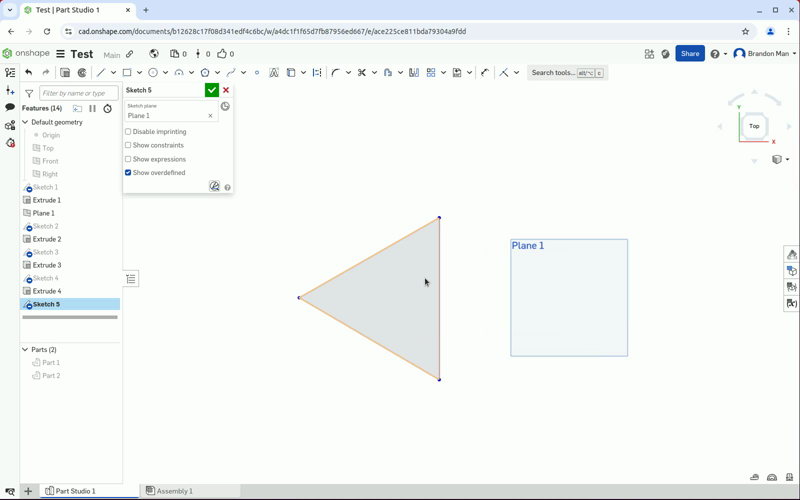
scroll(6)
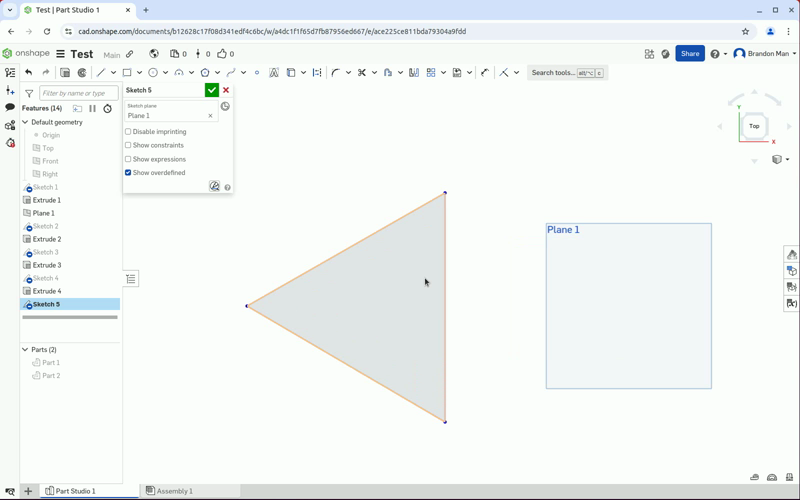
scroll(6)
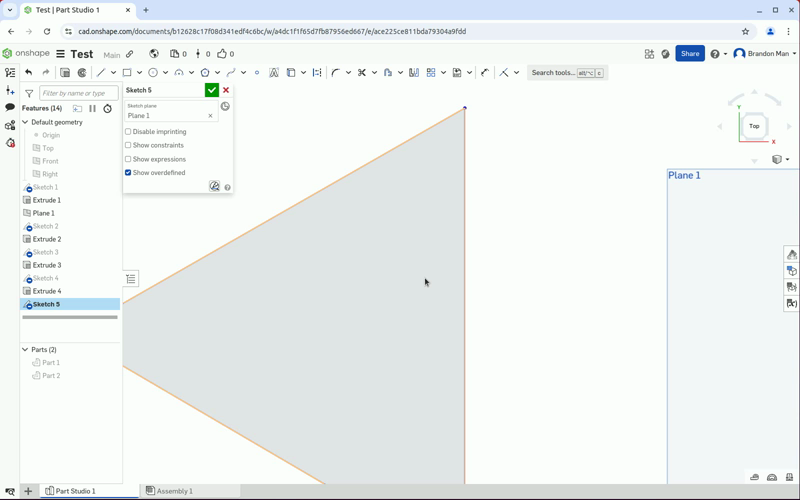
click(425, 277)
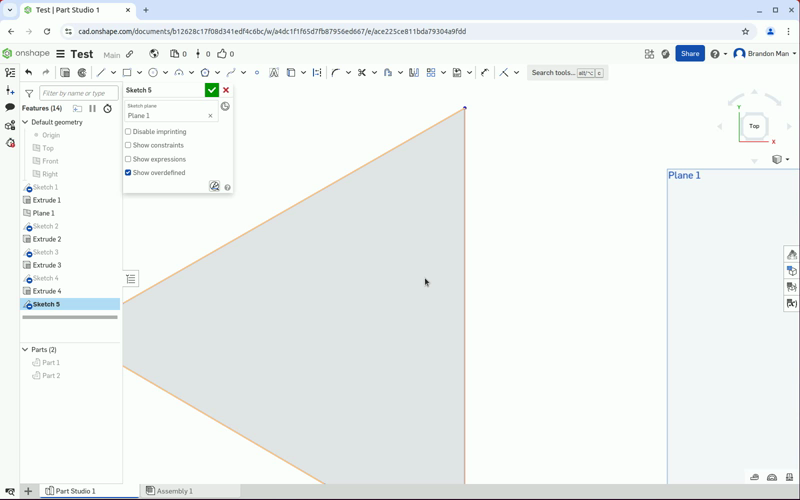
scroll(-6)
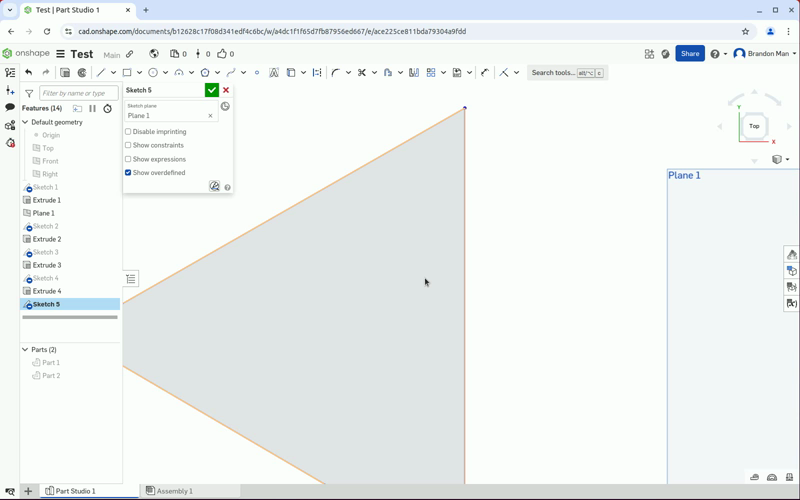
scroll(-6)
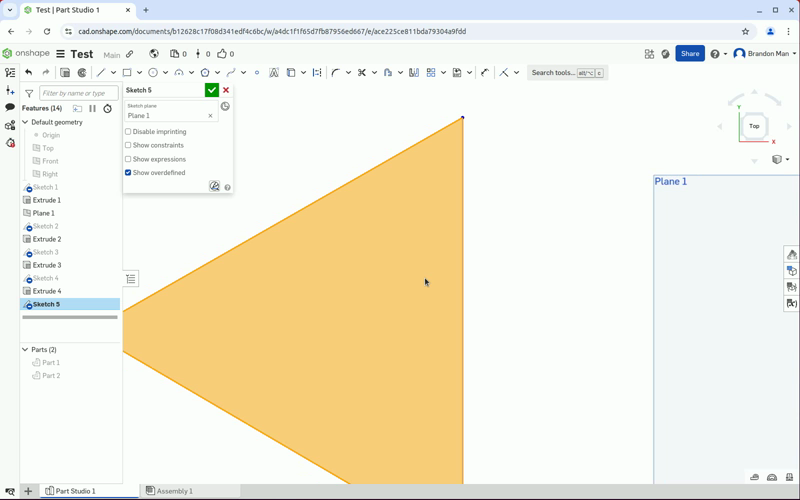
scroll(-6)
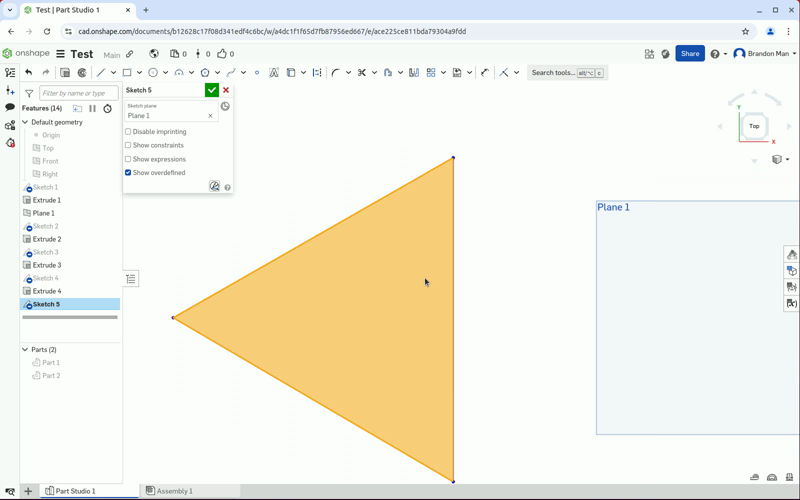
scroll(-6)
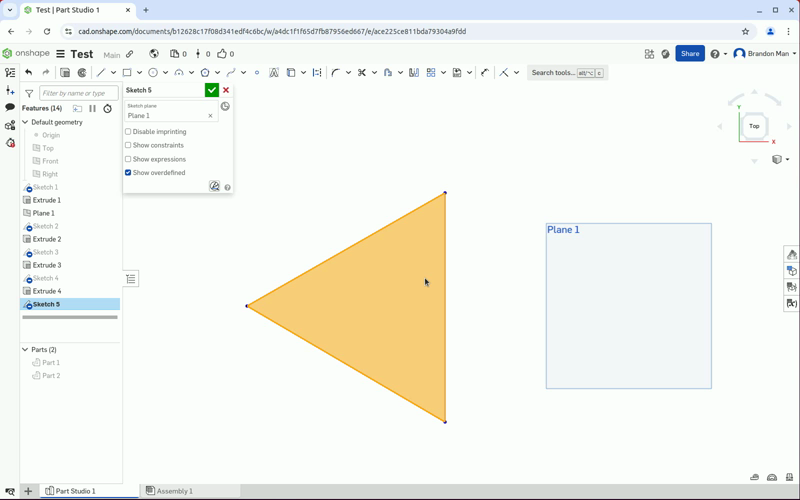
scroll(-6)
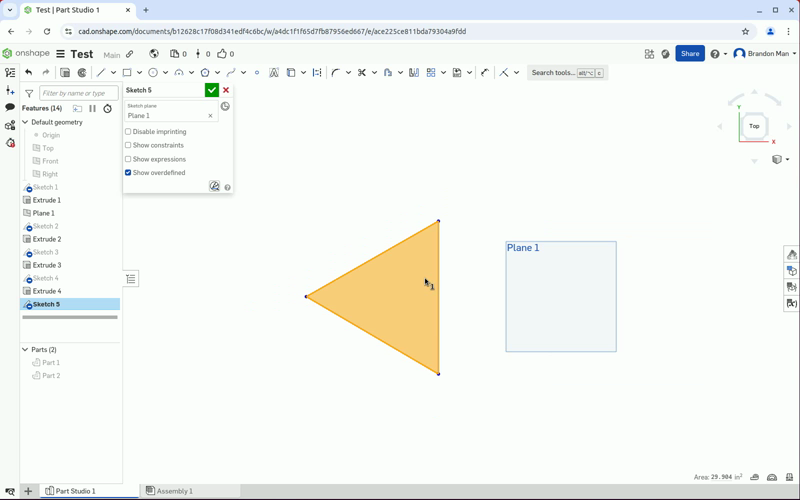
scroll(-6)
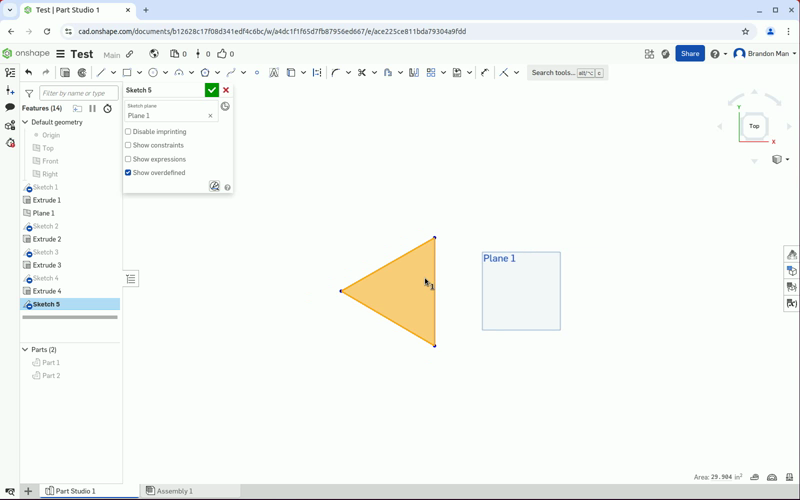
scroll(-6)
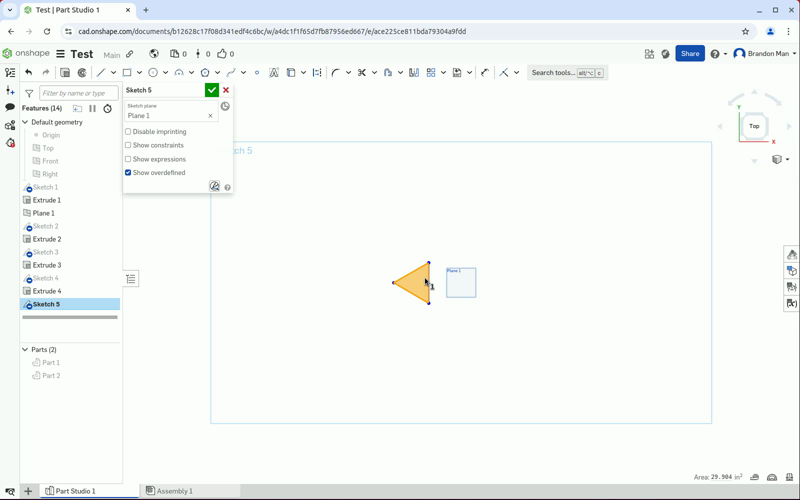
mouse_move(73, 352)
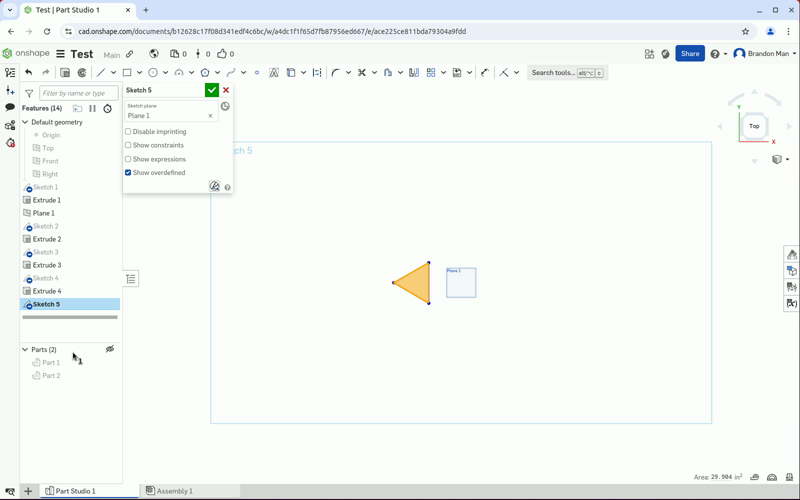
key(shift+y)
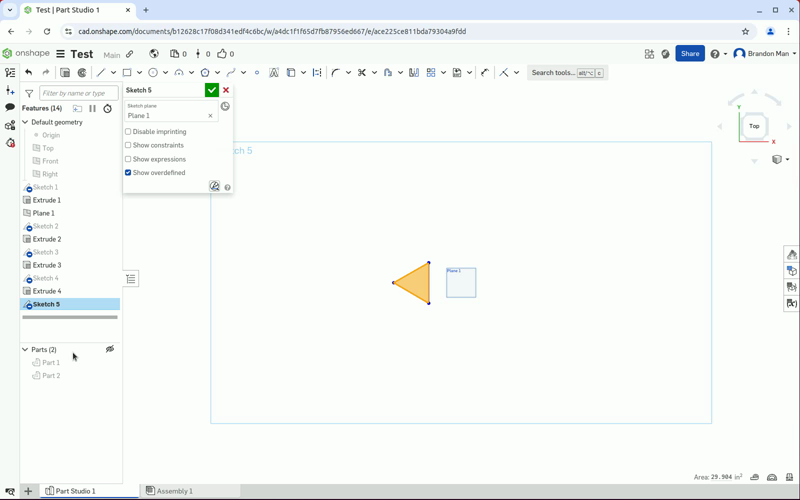
key(shift+e)
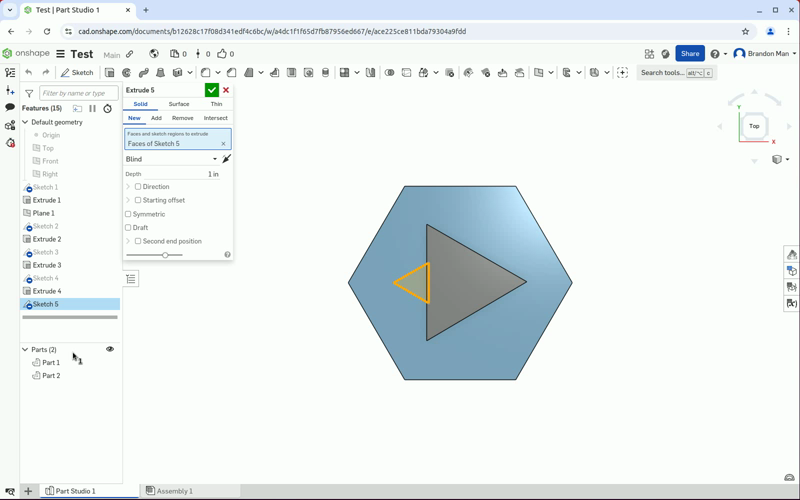
mouse_move(143, 106)
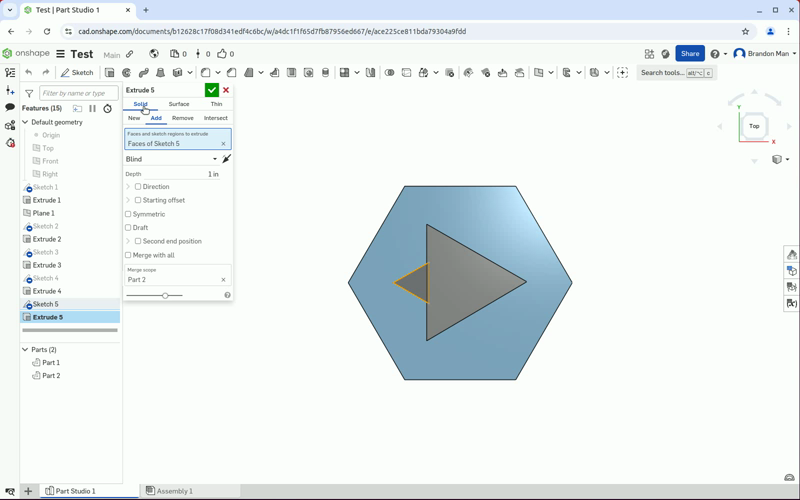
click(143, 106)
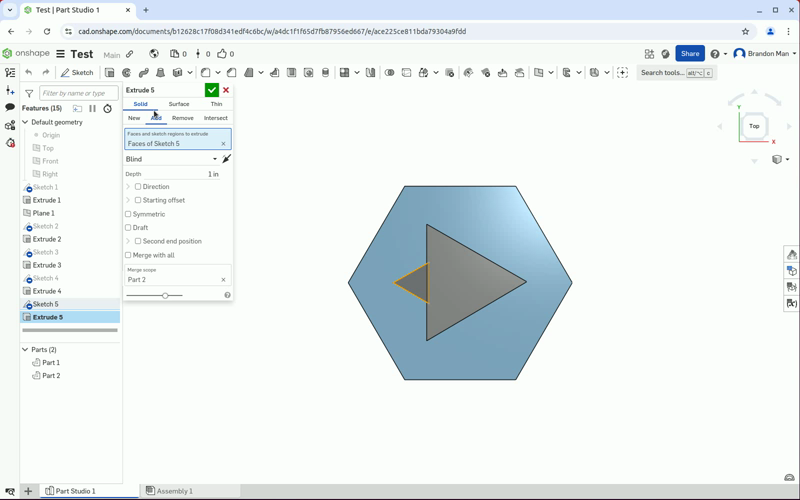
mouse_move(186, 120)
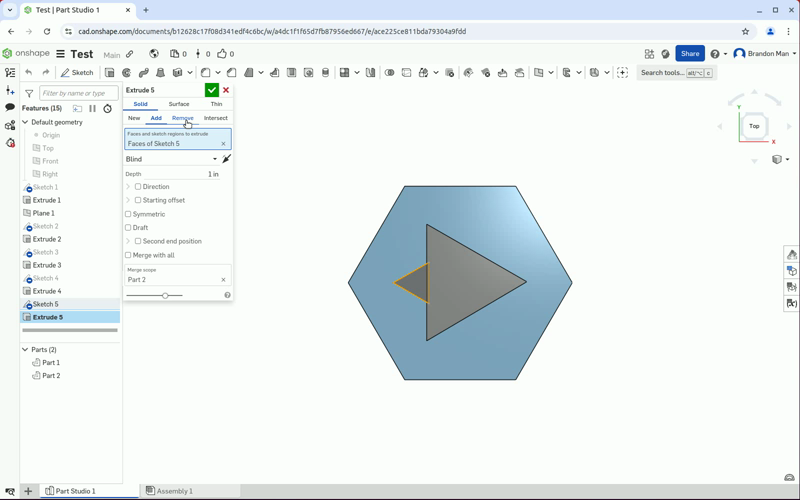
click(186, 120)
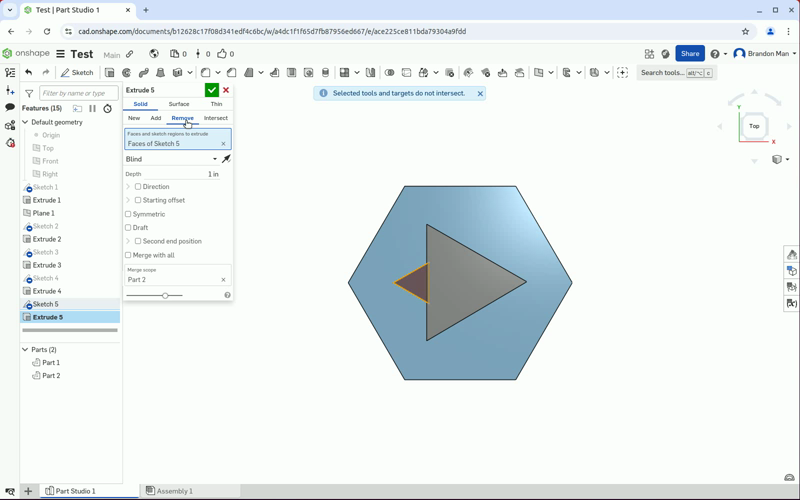
key(tab, 4)
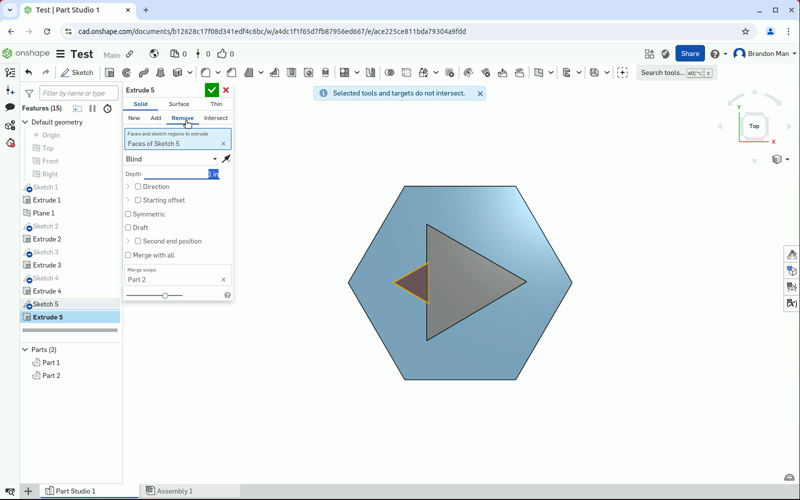
text(-2.407)
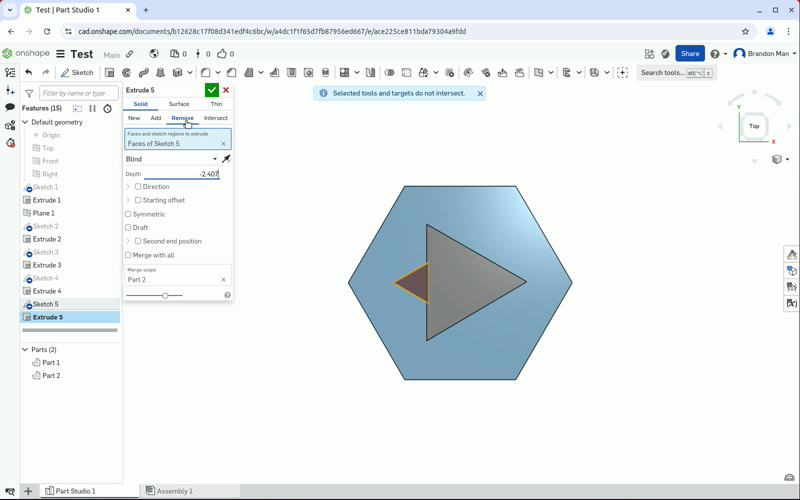
key(tab, 6)
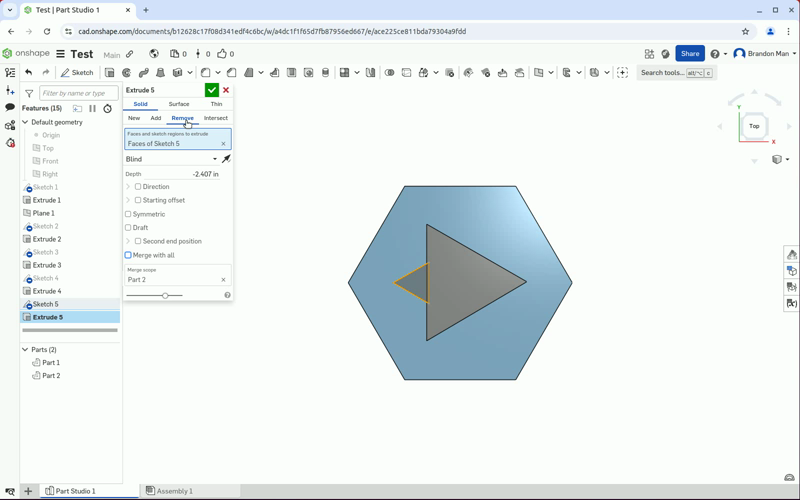
key(space)
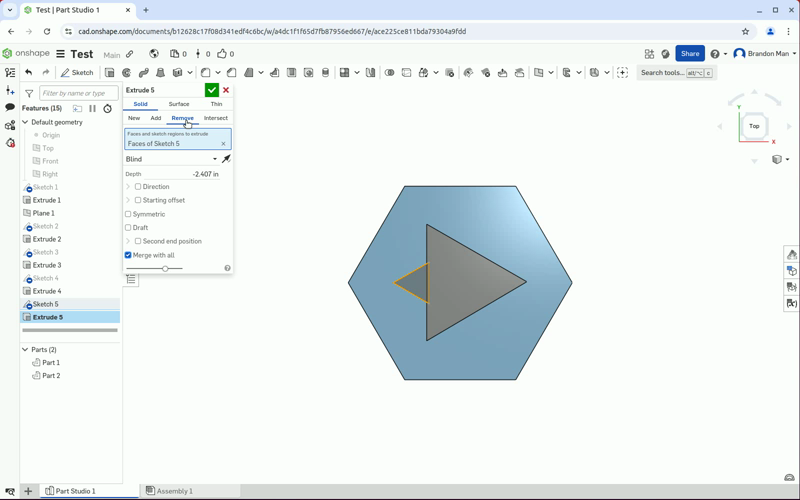
key(enter)
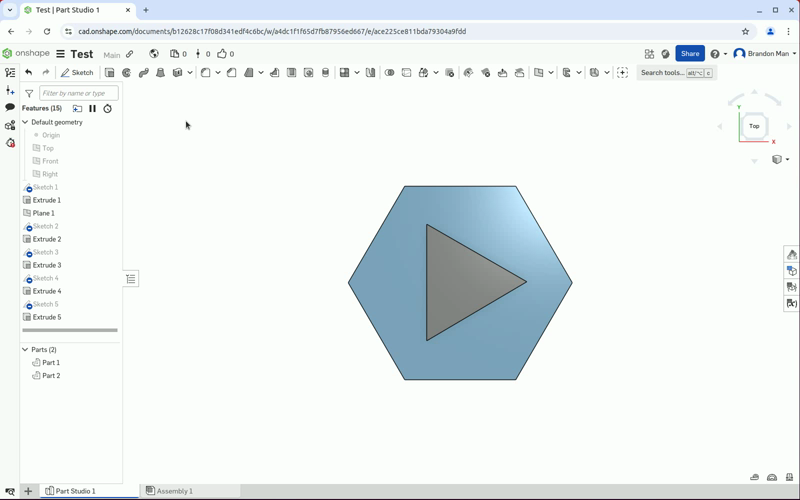
key(shift+h)
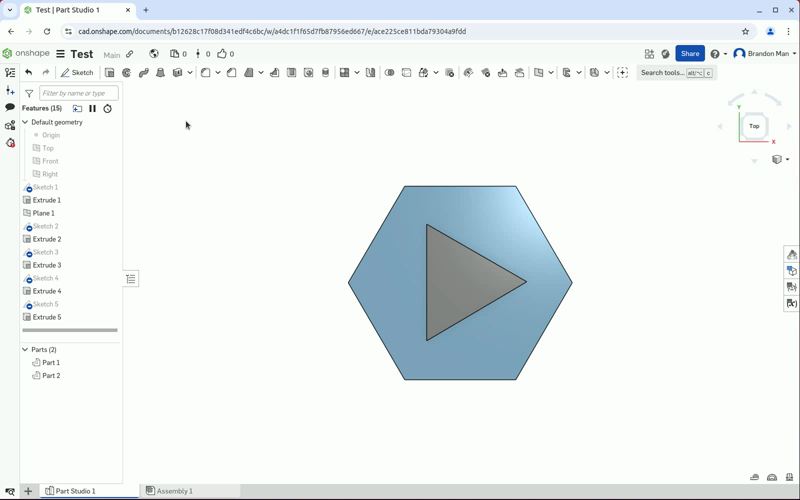
key(shift+h)
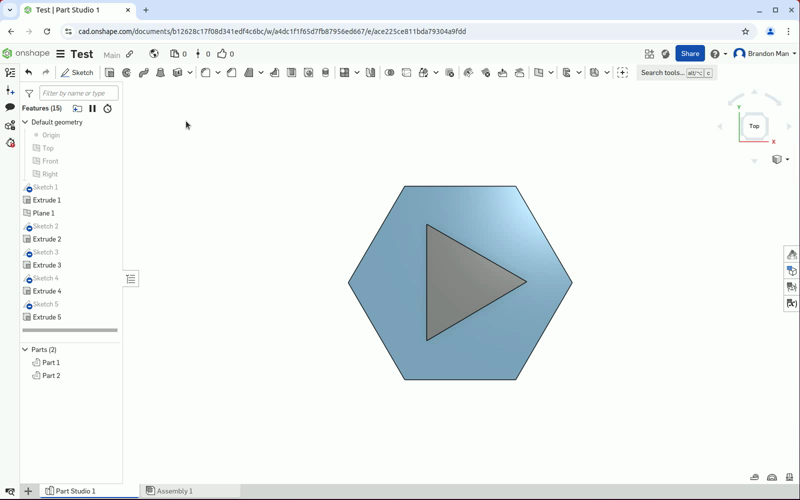
mouse_move(73, 189)
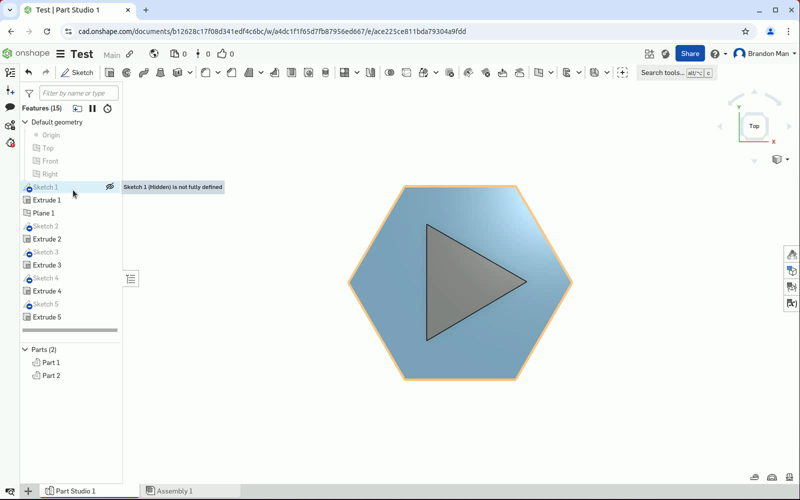
click(73, 189)
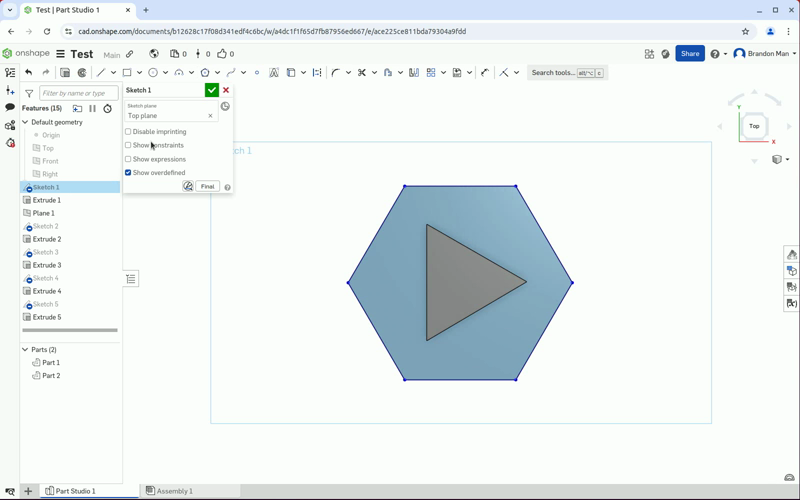
mouse_move(229, 92)
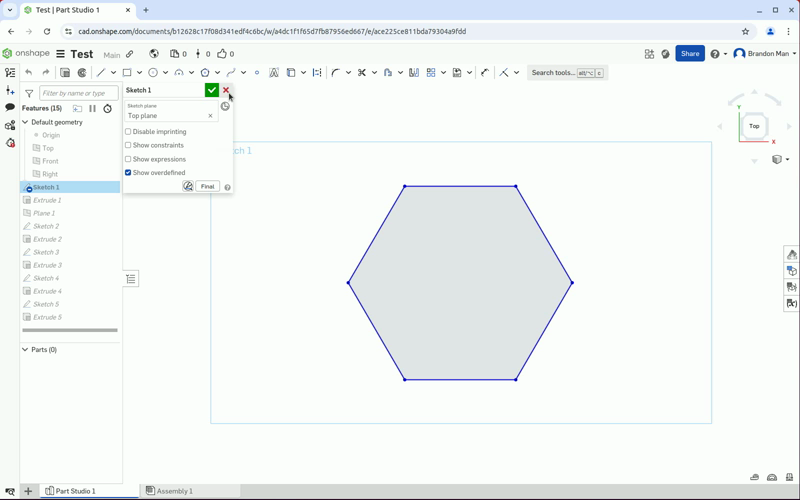
click(229, 92)
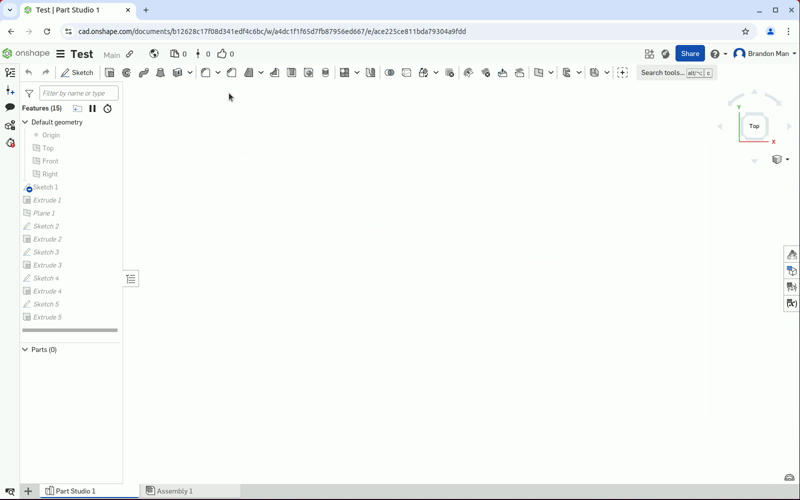
key(shift+s)
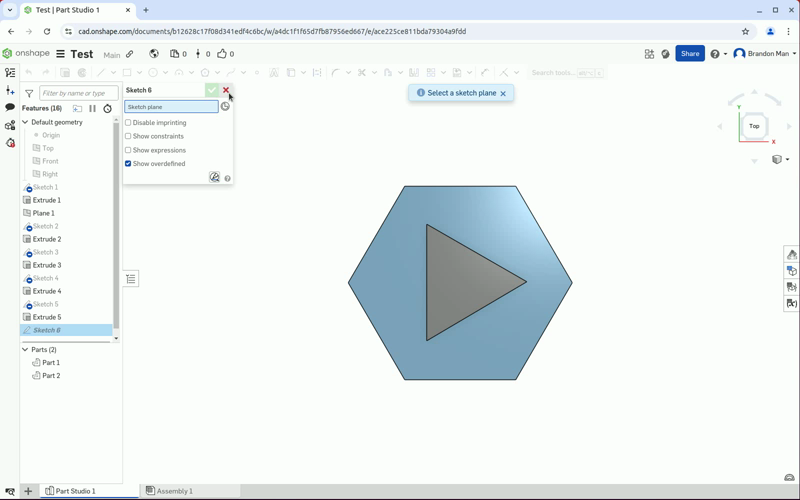
mouse_move(69, 215)
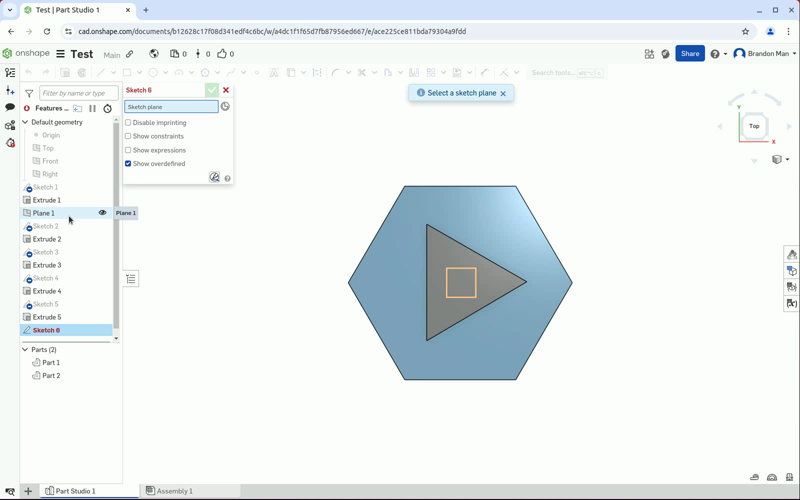
click(69, 215)
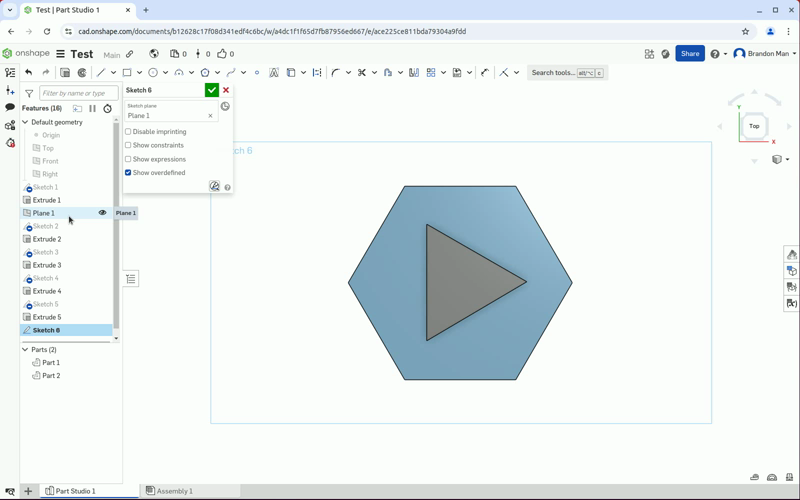
mouse_move(73, 352)
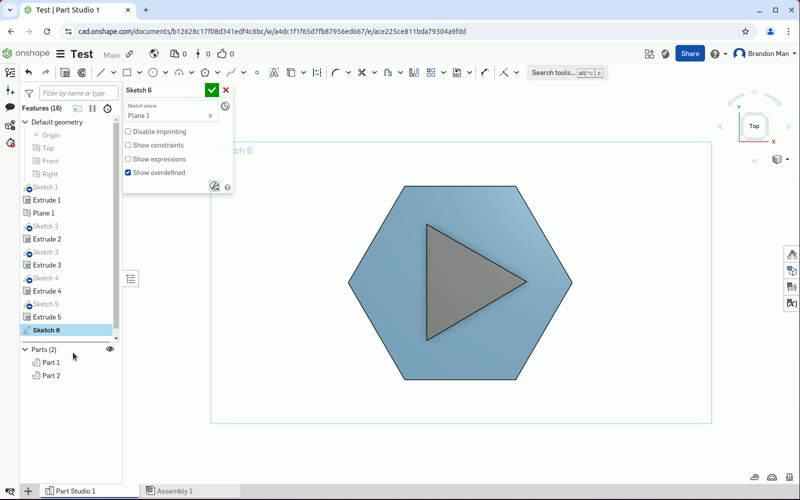
key(y)
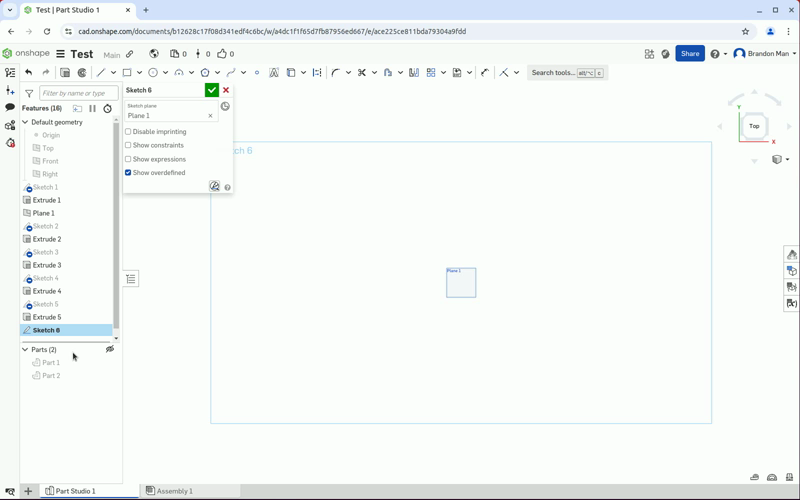
key(l)
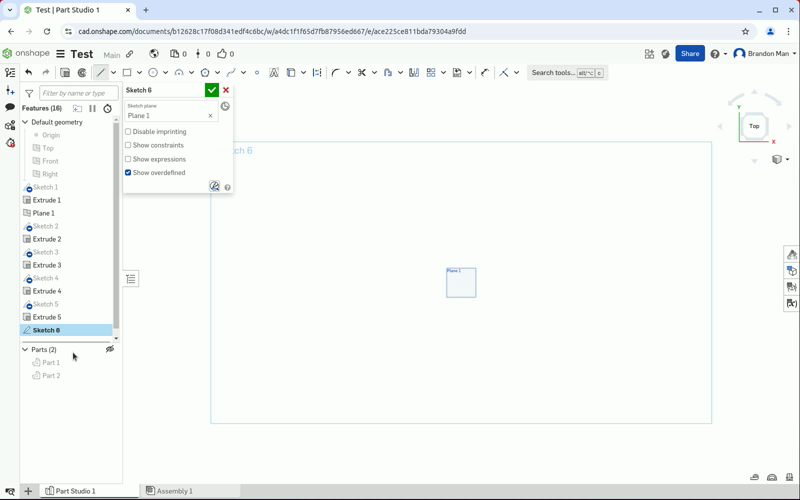
key_down(shift)
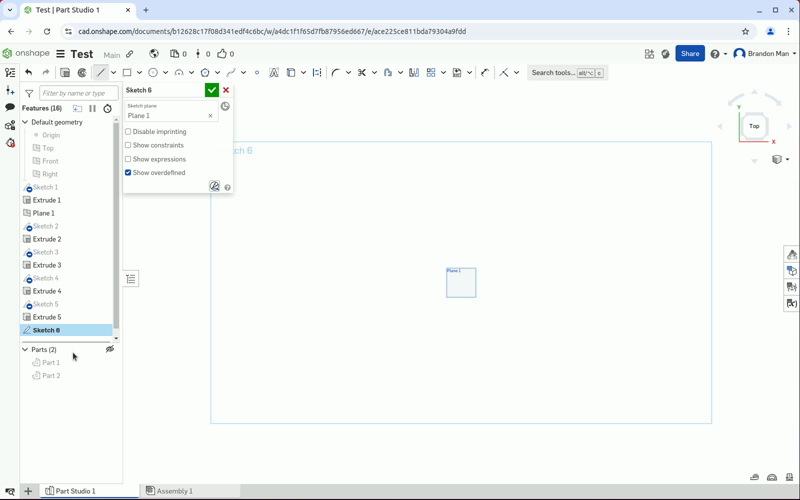
mouse_move(426, 301)
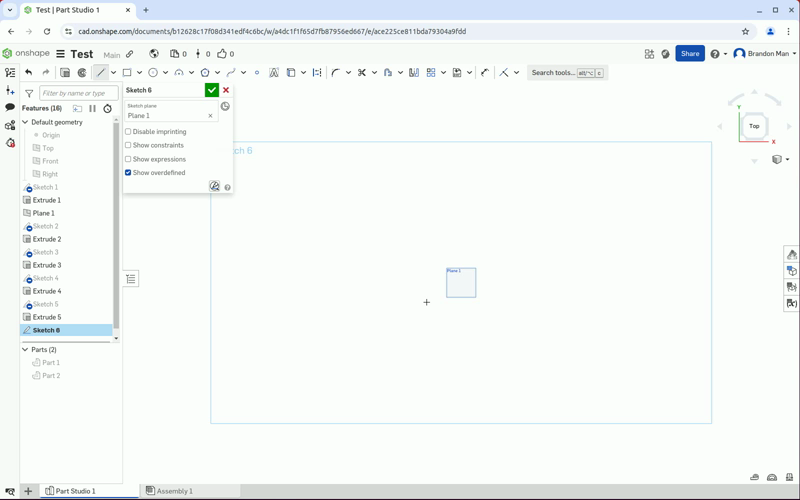
click(426, 301)
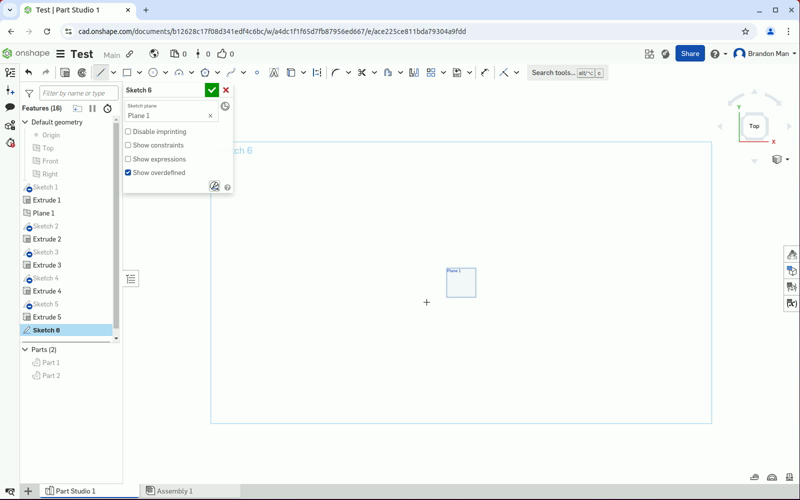
key_up(shift)
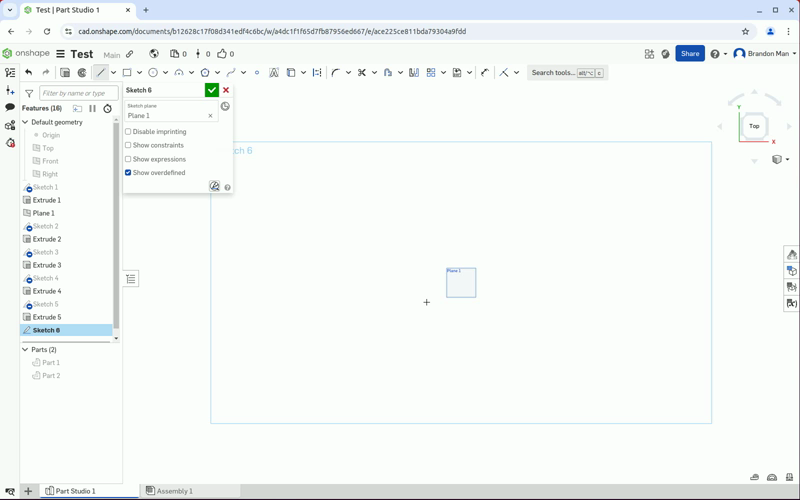
key_down(shift)
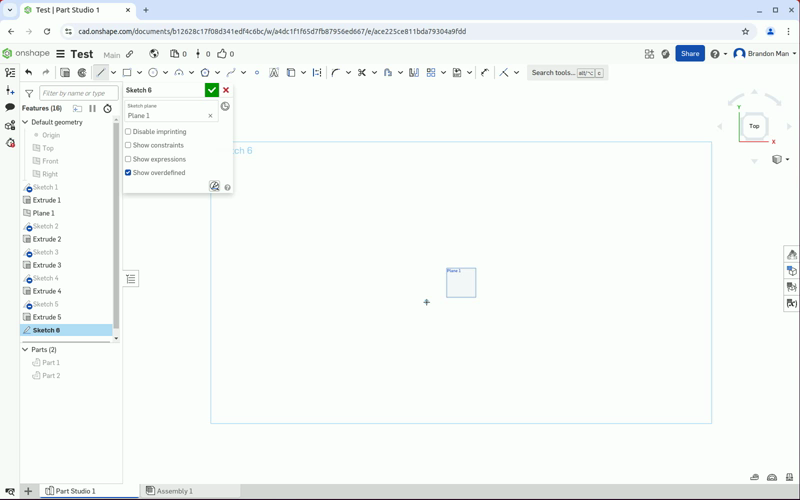
mouse_move(456, 301)
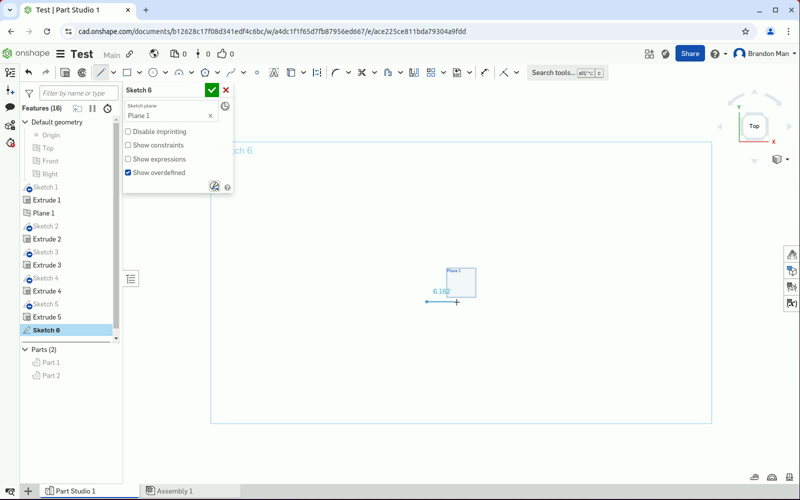
mouse_move(460, 320)
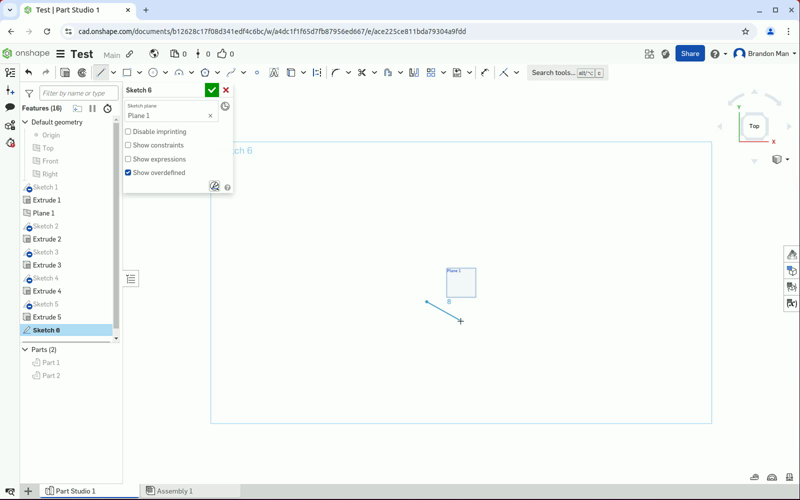
click(460, 320)
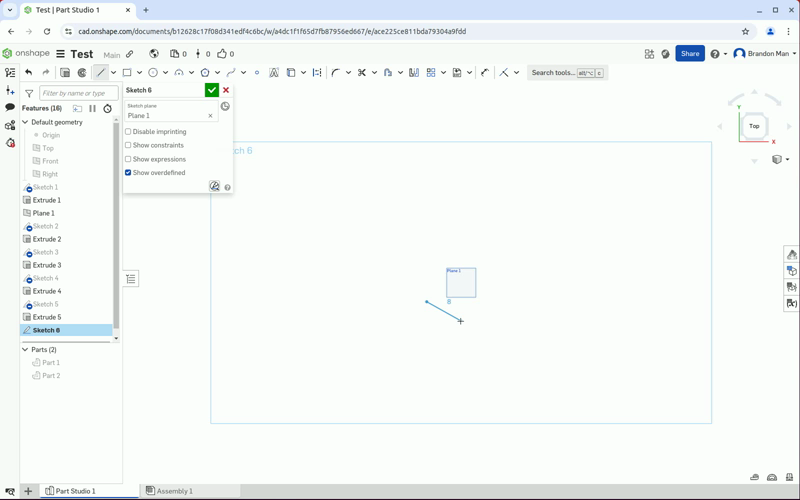
key_up(shift)
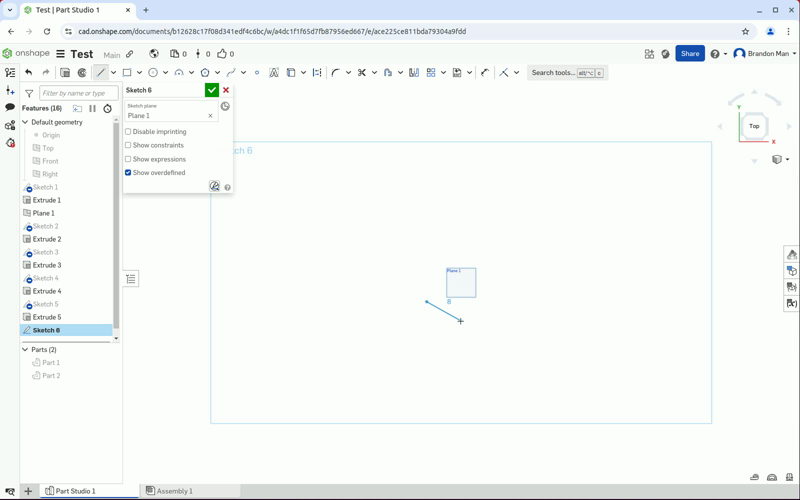
key_down(shift)
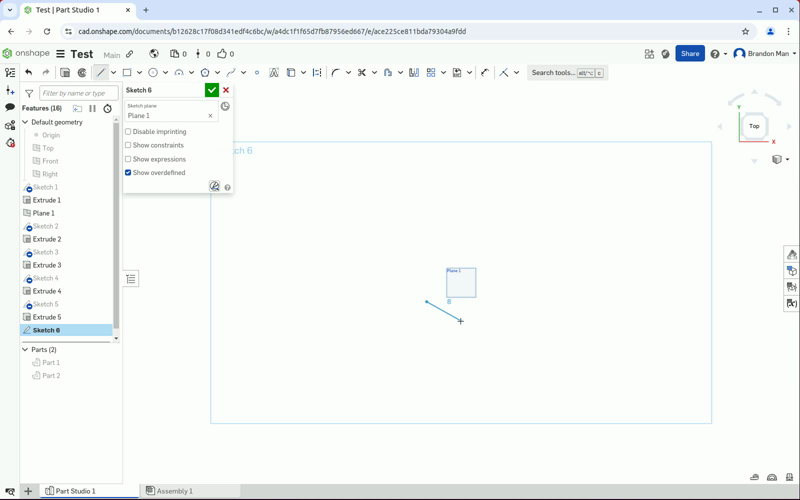
mouse_move(490, 320)
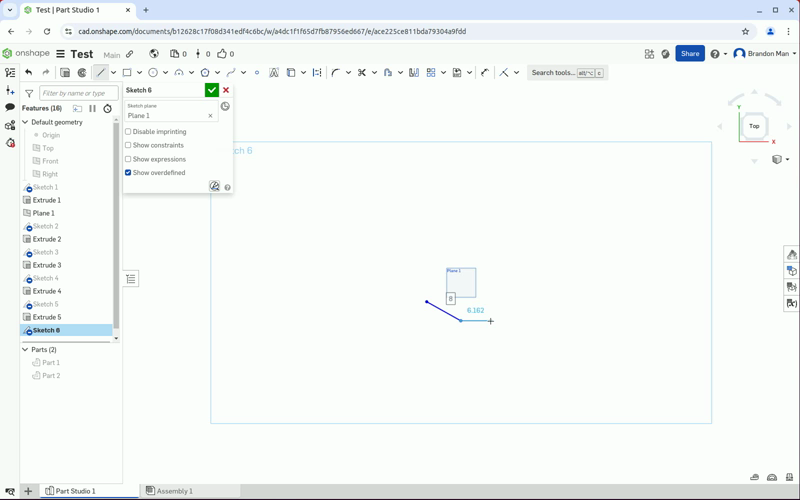
mouse_move(494, 301)
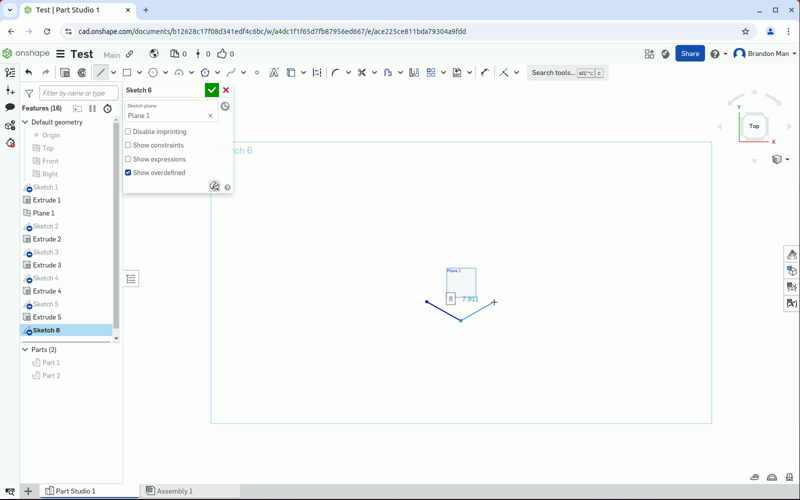
click(494, 301)
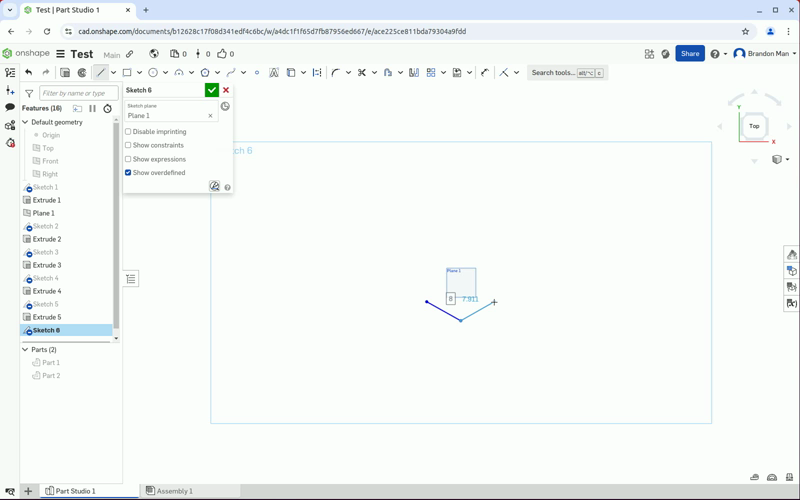
key_up(shift)
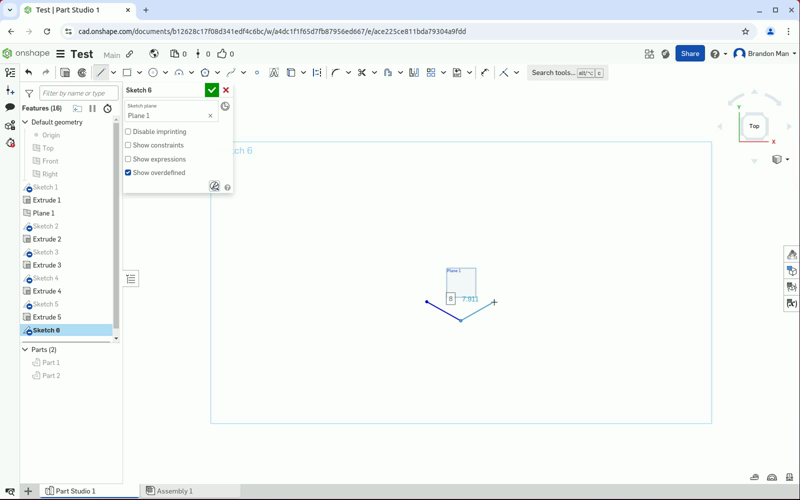
key_down(shift)
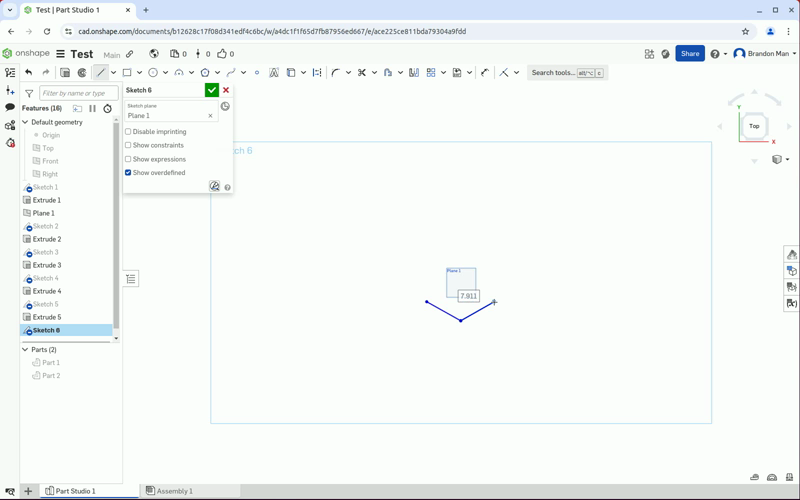
mouse_move(524, 301)
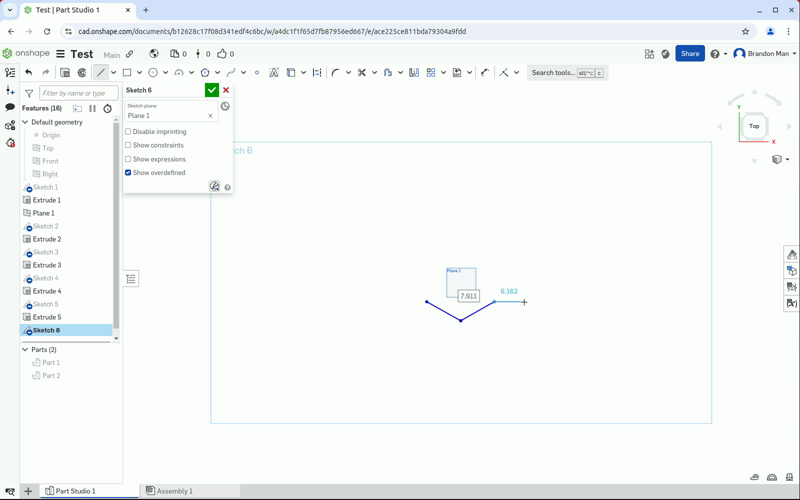
mouse_move(494, 262)
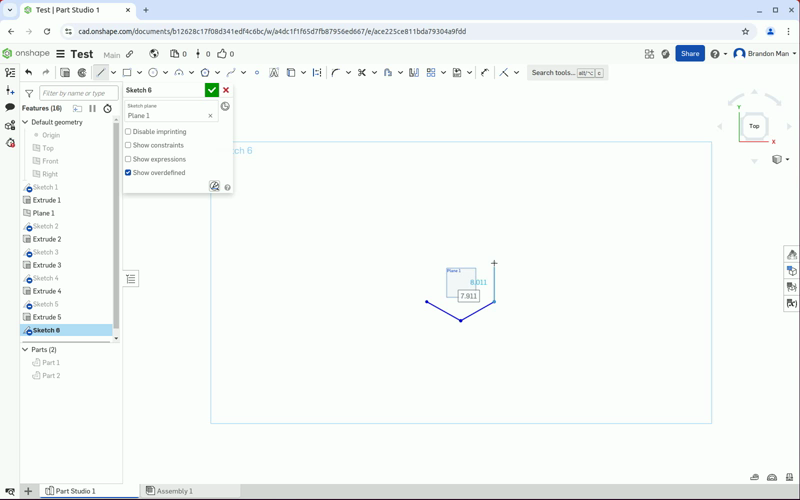
click(494, 262)
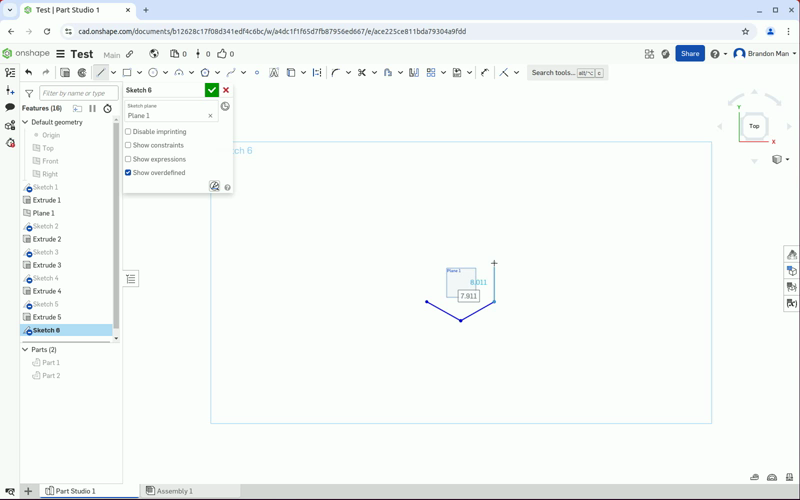
key_up(shift)
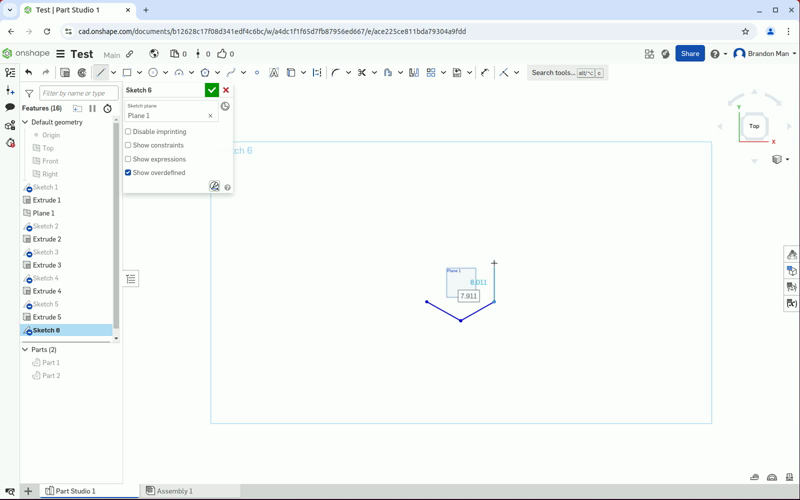
key_down(shift)
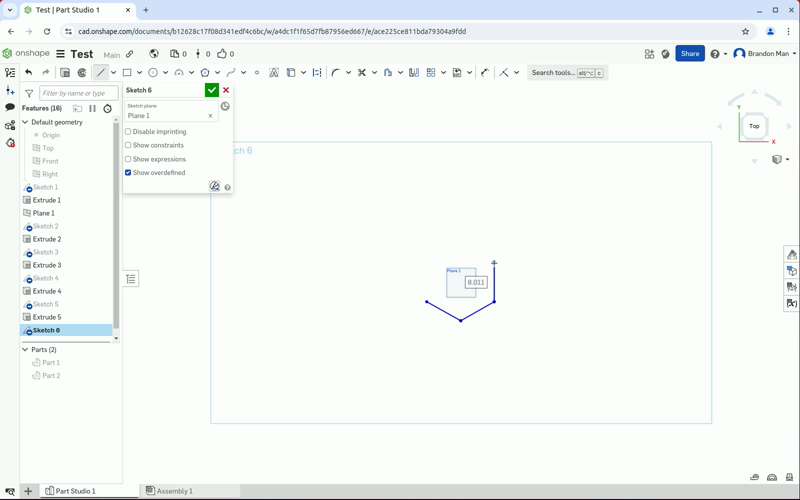
mouse_move(524, 262)
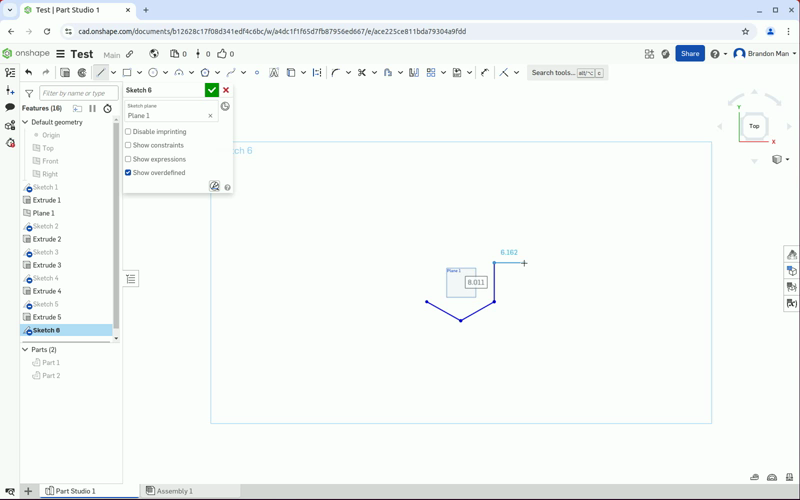
mouse_move(460, 243)
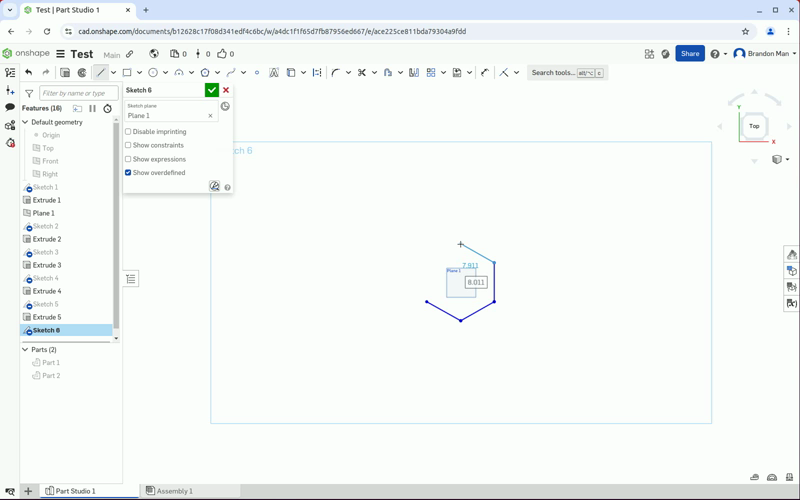
click(460, 243)
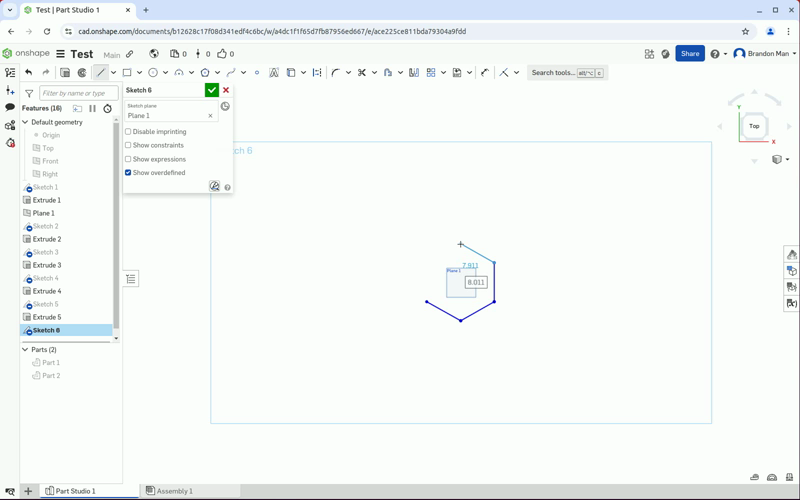
key_up(shift)
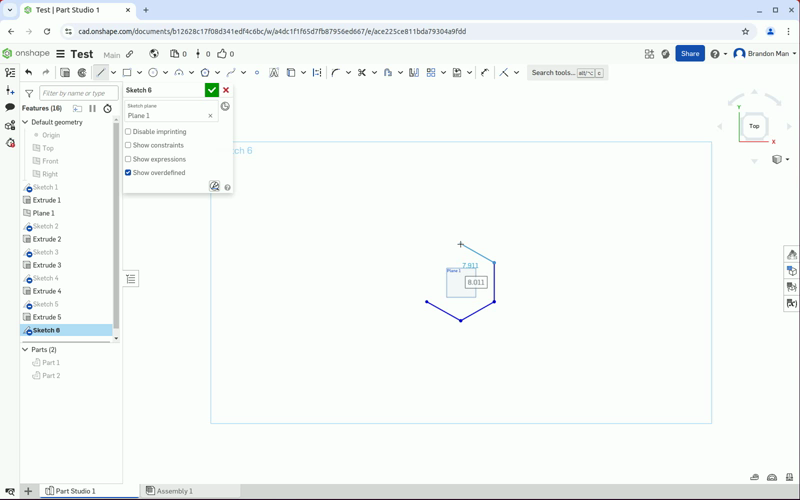
key_down(shift)
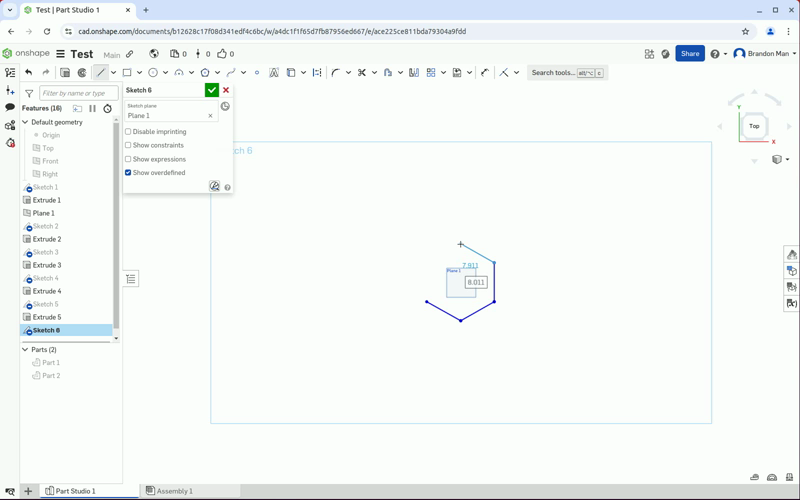
mouse_move(490, 243)
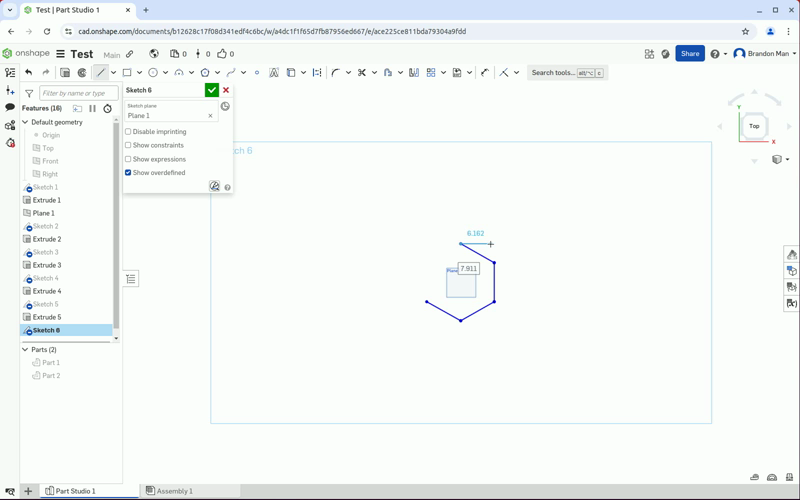
mouse_move(426, 262)
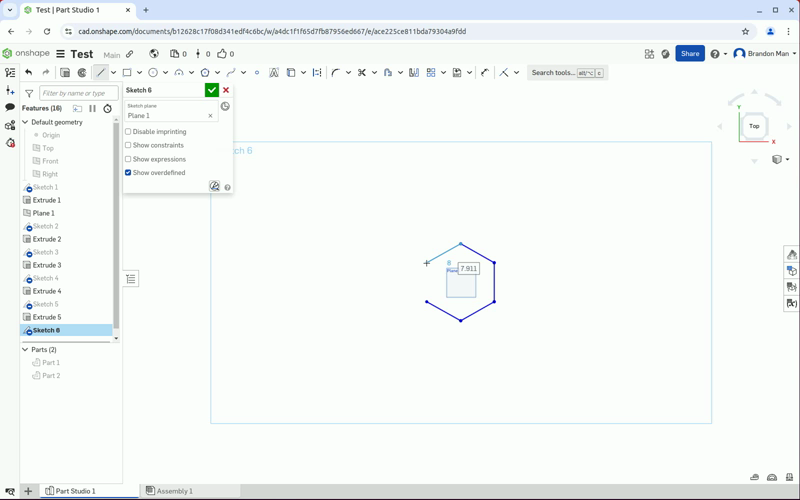
click(426, 262)
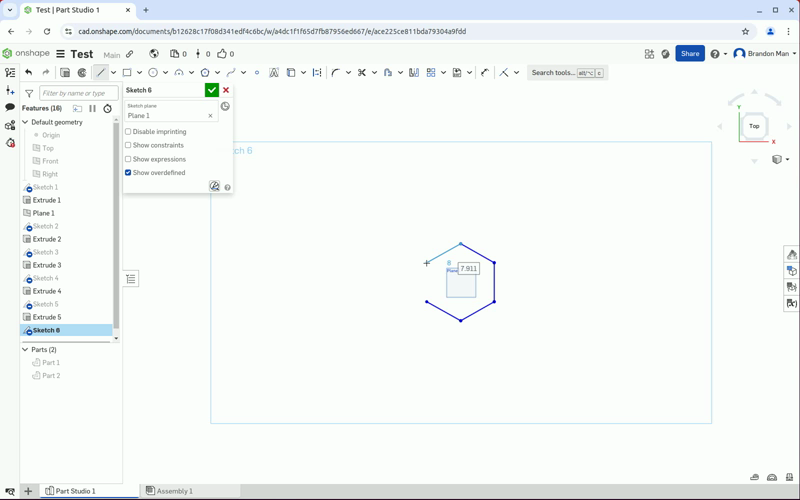
key_up(shift)
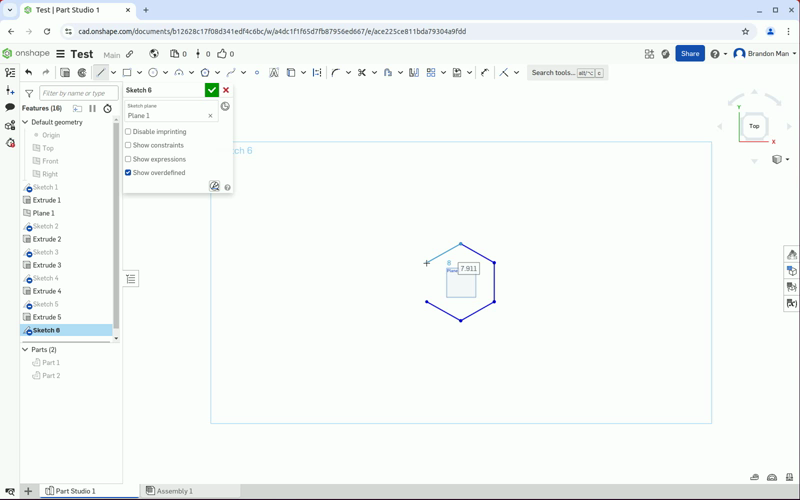
mouse_move(456, 262)
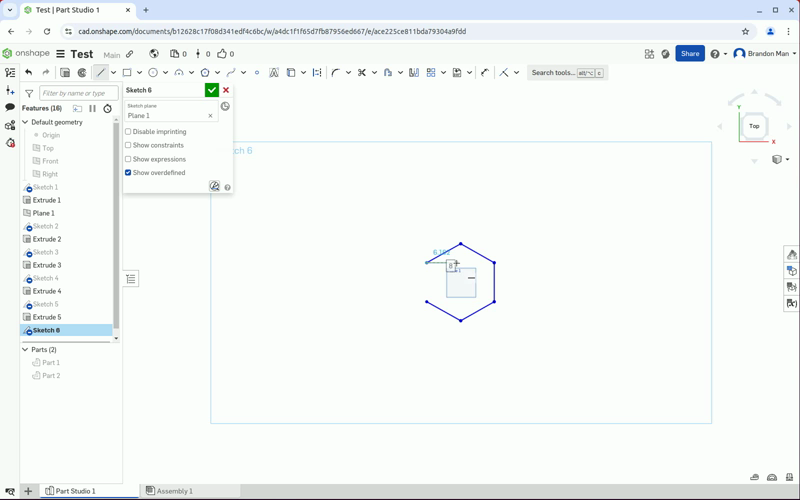
key_down(shift)
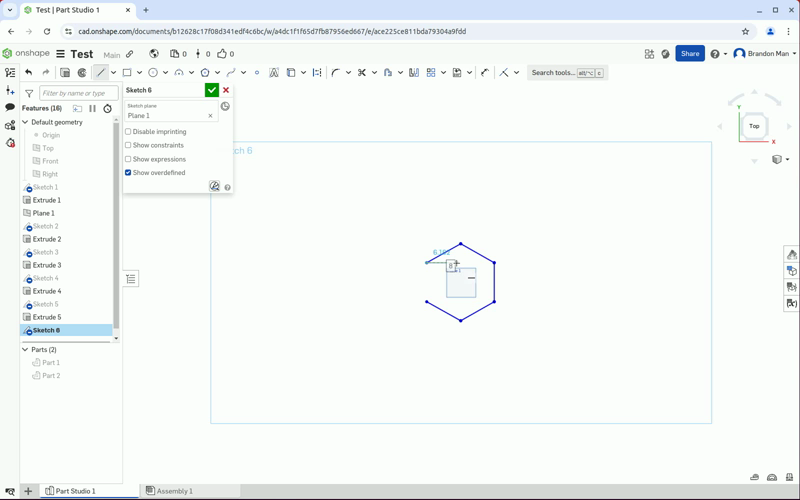
mouse_move(426, 301)
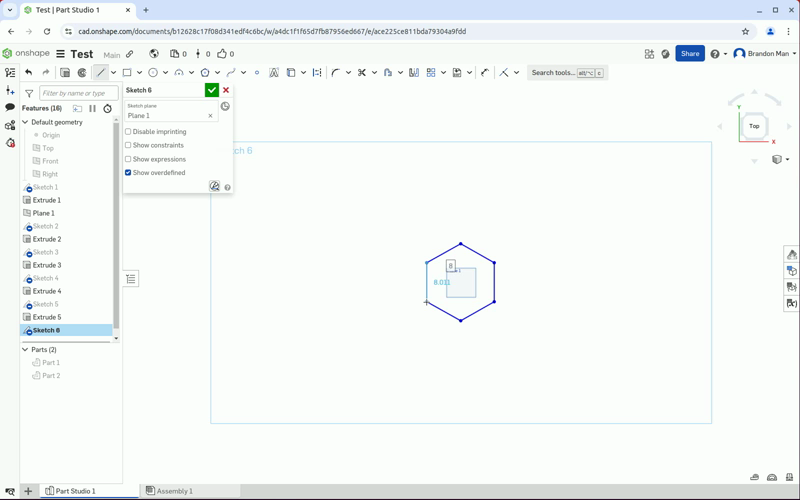
key_up(shift)
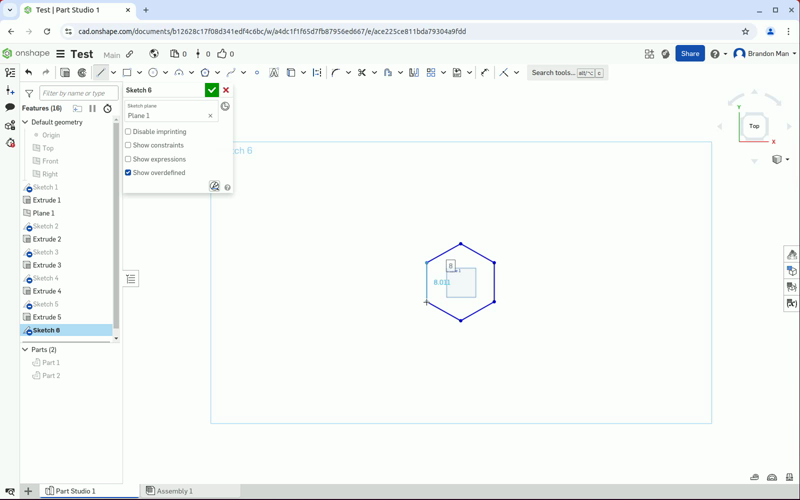
click(426, 301)
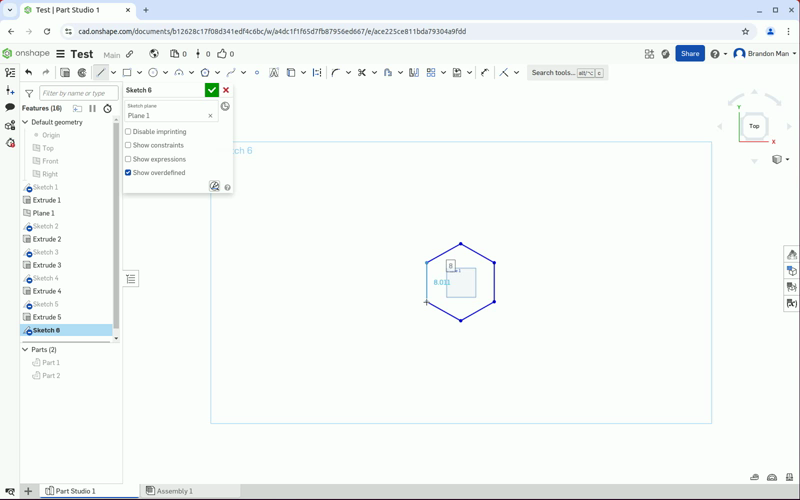
key(esc)
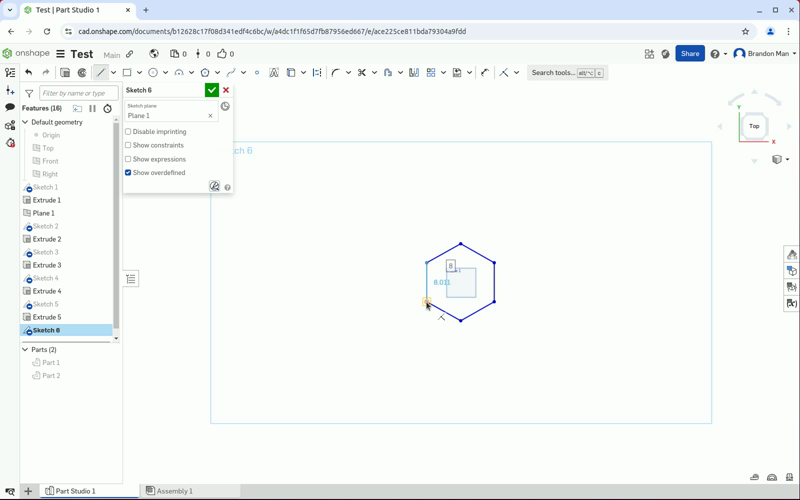
mouse_move(456, 250)
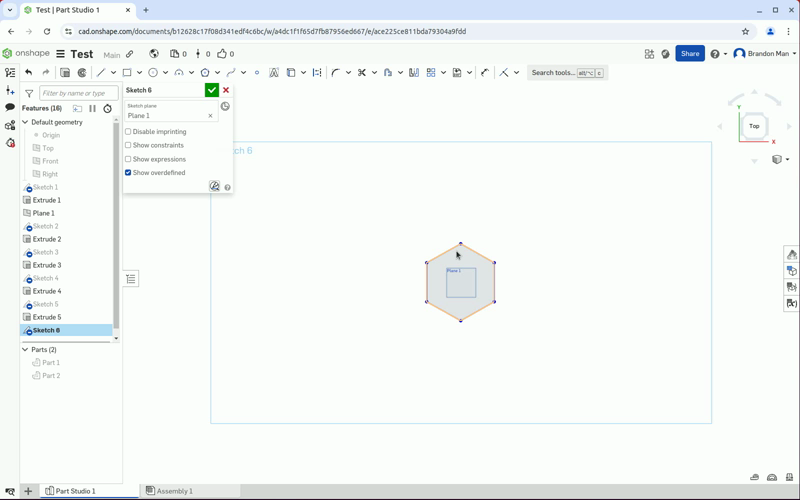
click(456, 250)
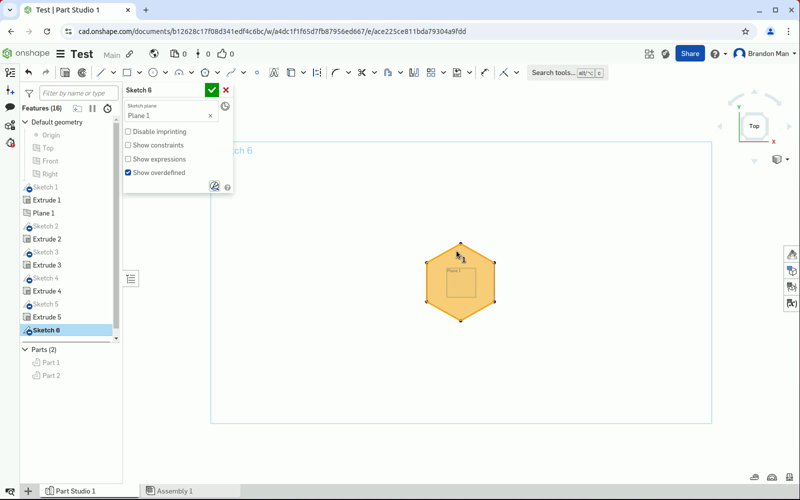
mouse_move(73, 352)
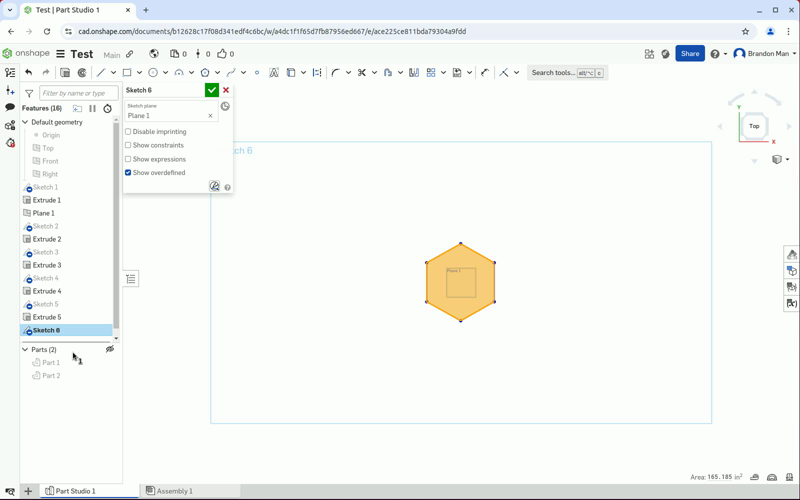
key(shift+y)
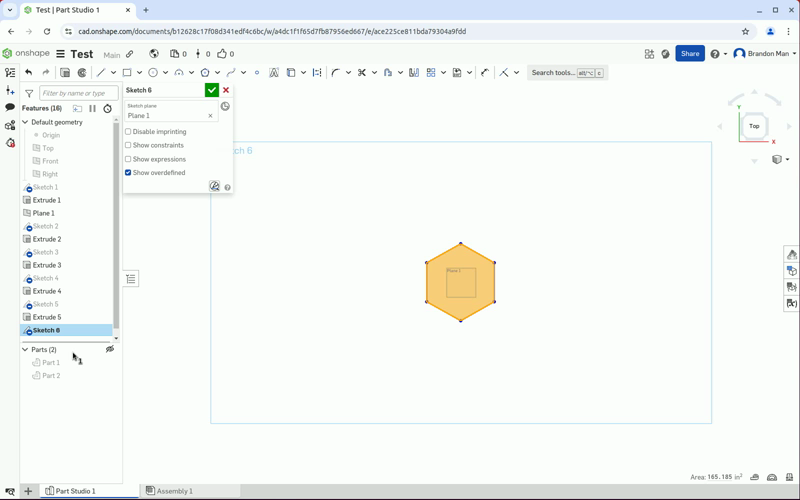
key(shift+e)
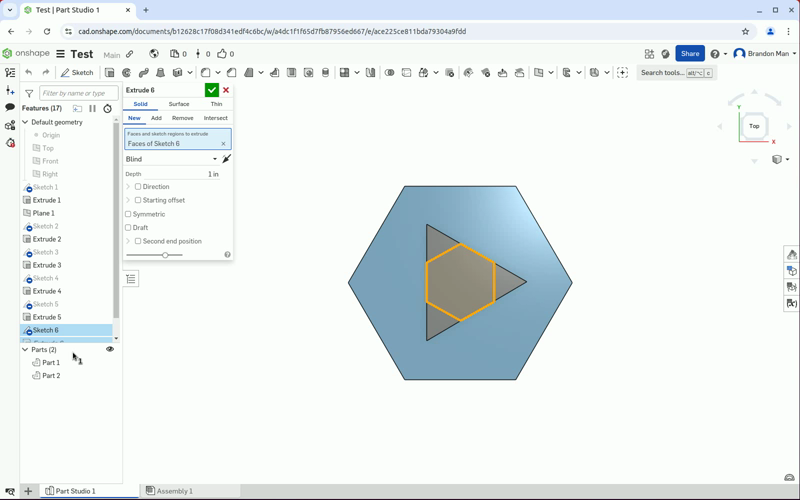
mouse_move(143, 106)
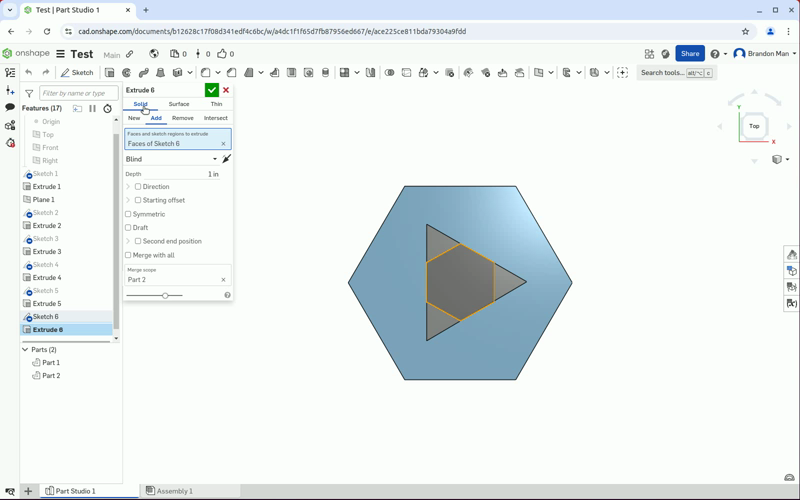
click(143, 106)
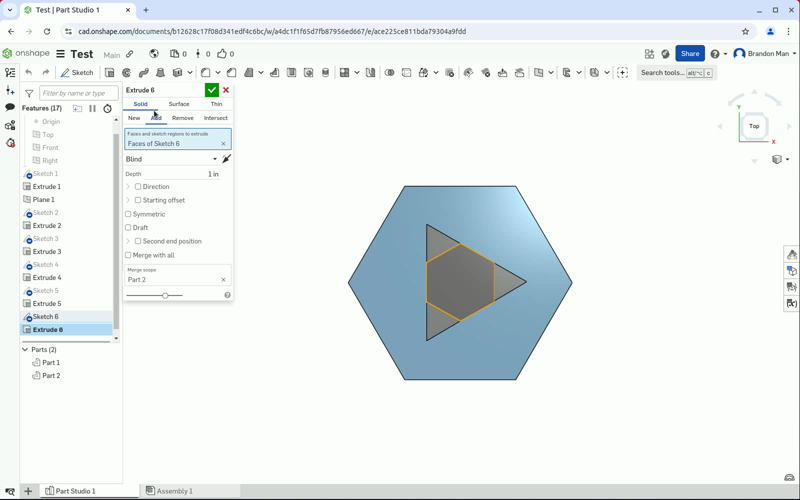
mouse_move(186, 120)
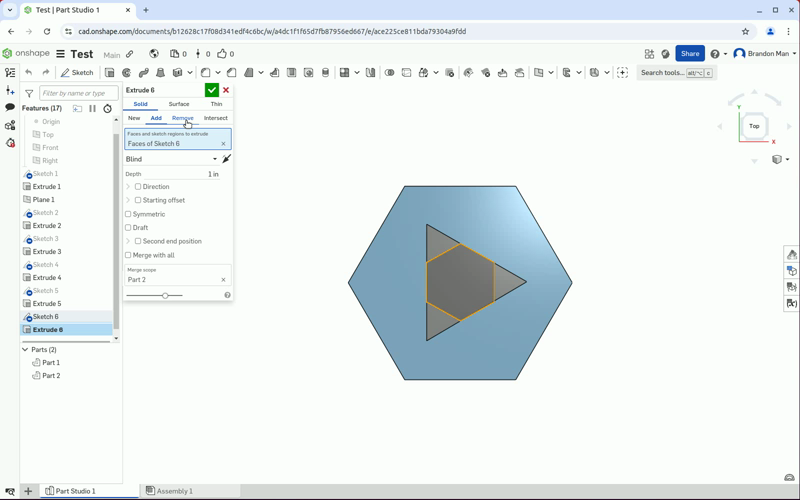
click(186, 120)
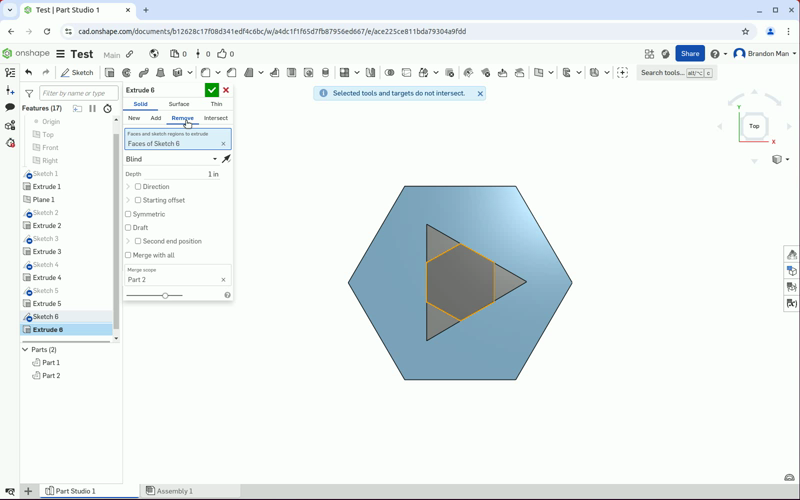
key(tab, 4)
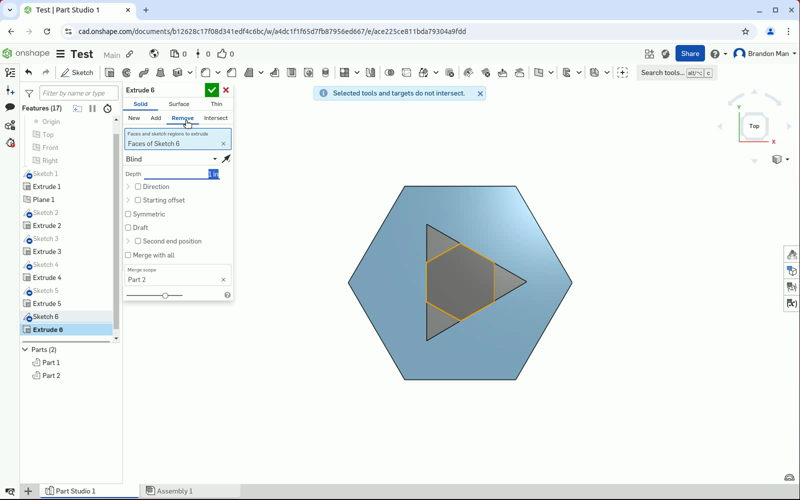
text(-2.407)
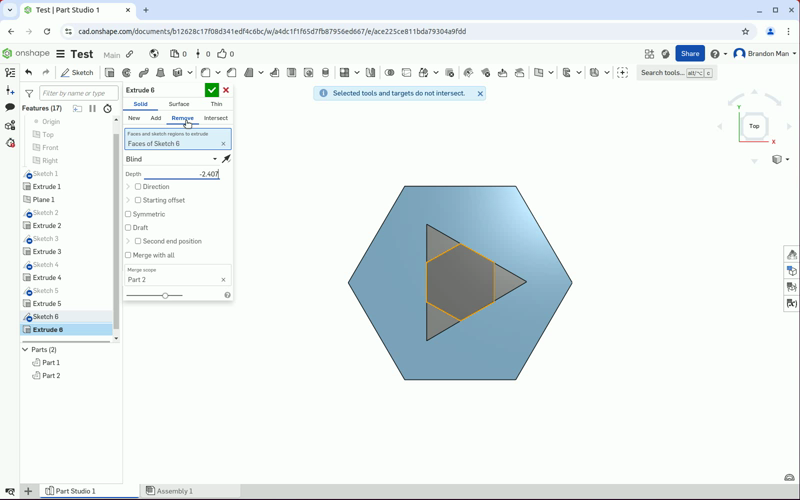
key(tab, 6)
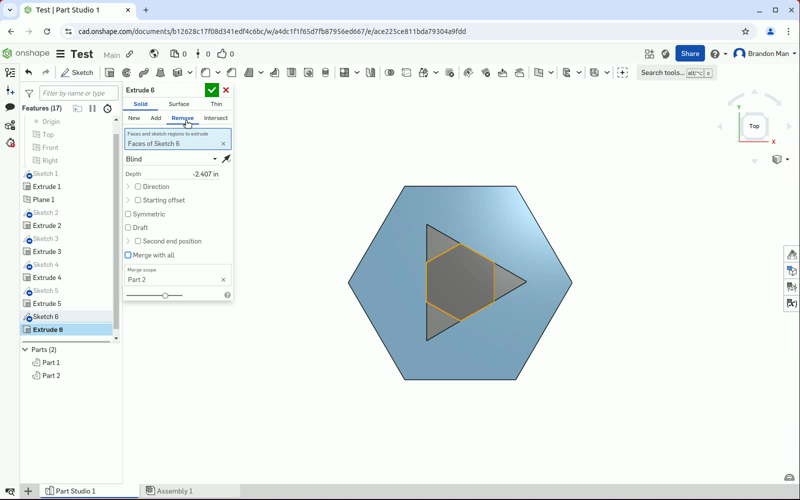
key(space)
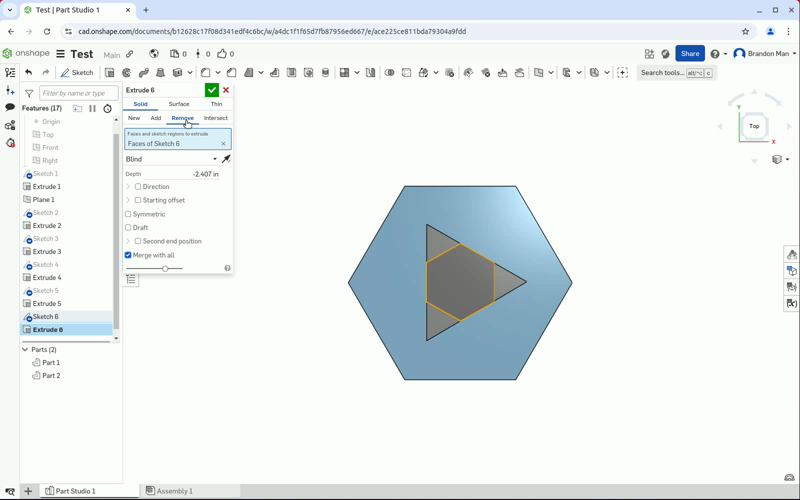
key(enter)
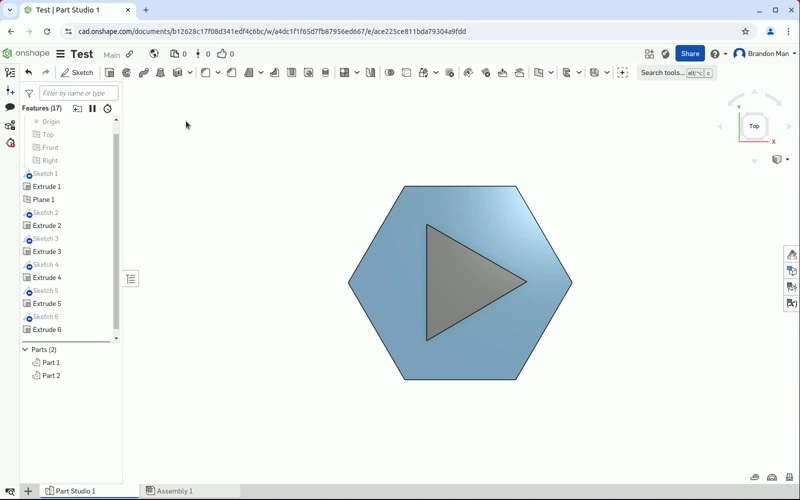
key(shift+h)
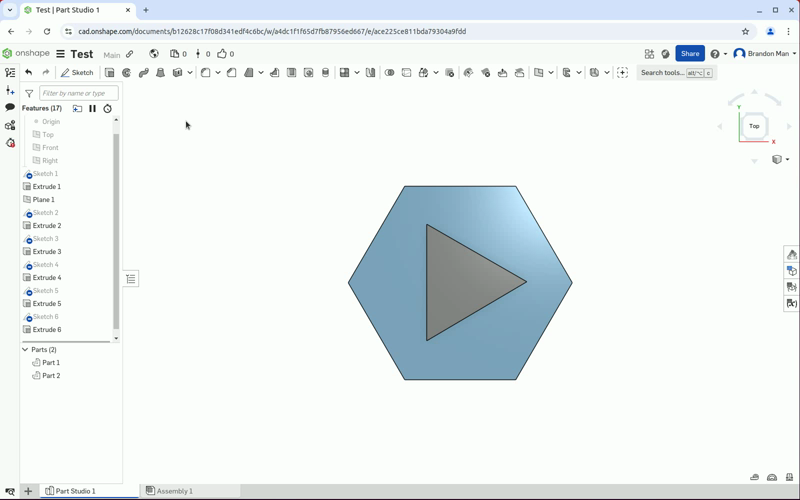
key(shift+h)
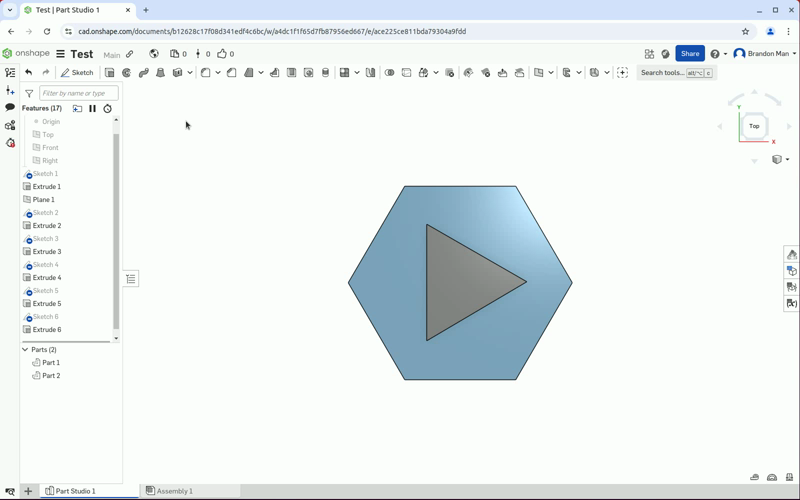
key(shift+7)
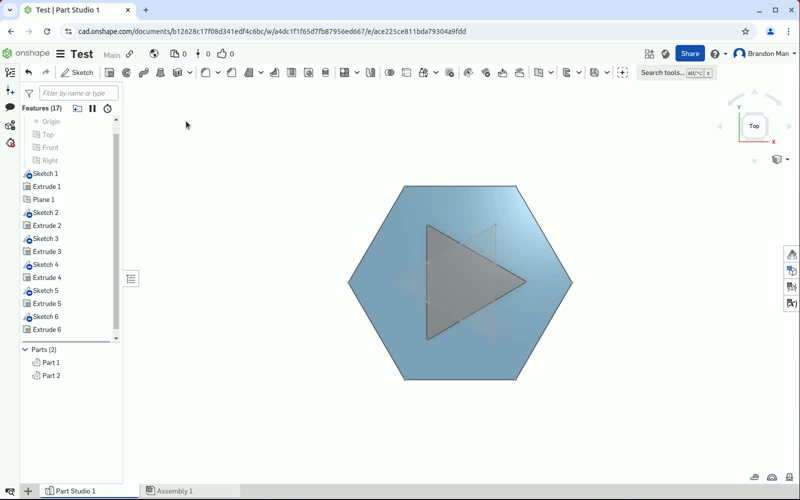
key(up, 3)
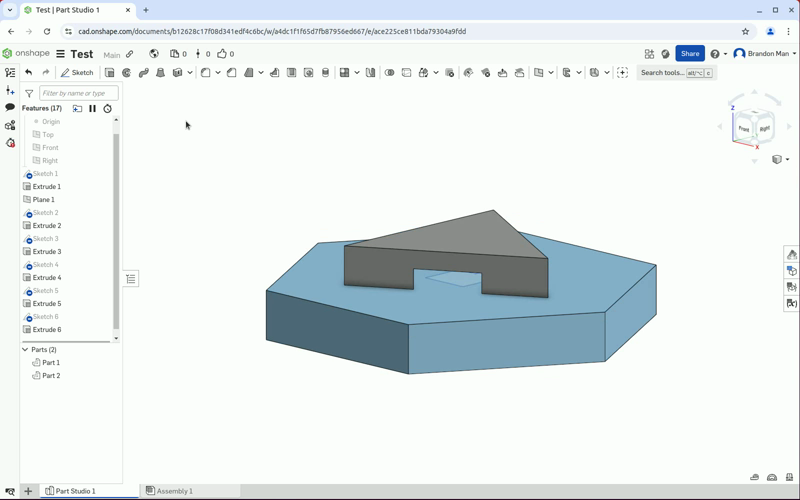
key(left, 3)
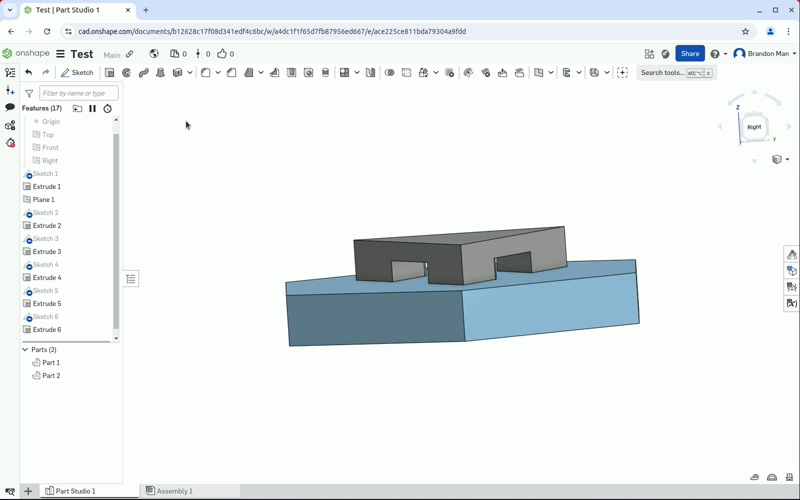
key(right, 3)
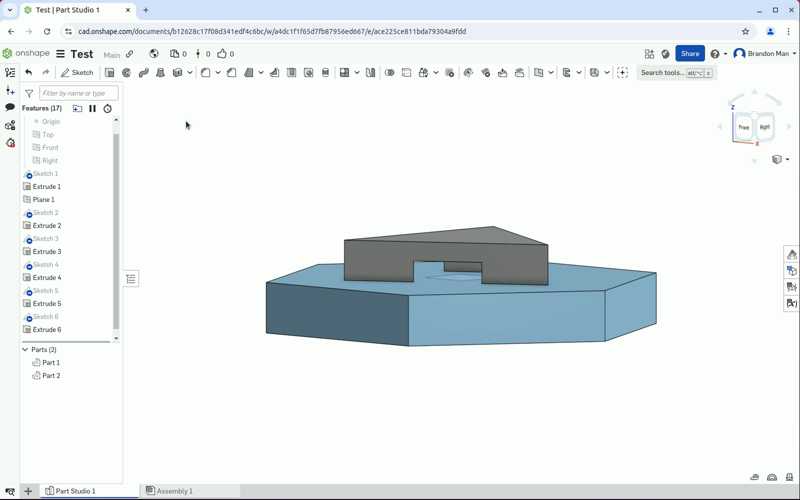
key(down, 3)
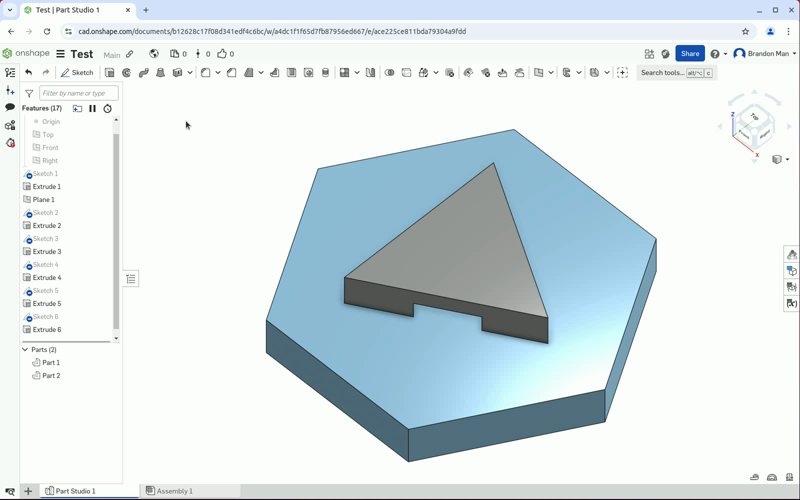
mouse_move(69, 176)
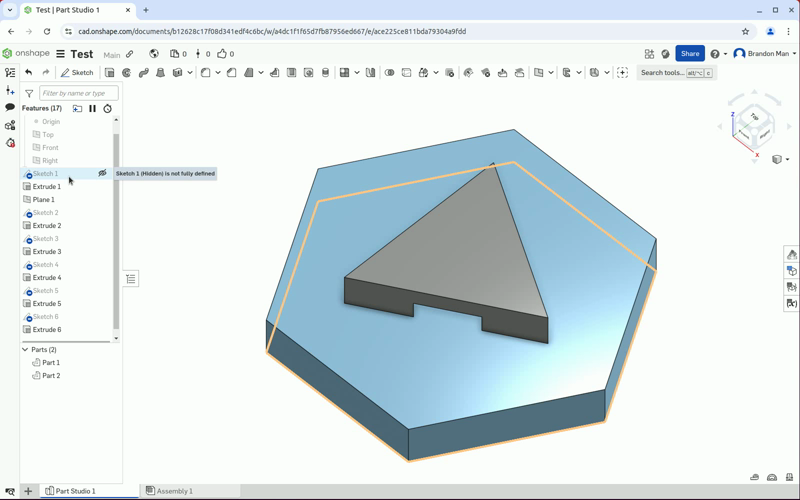
click(69, 176)